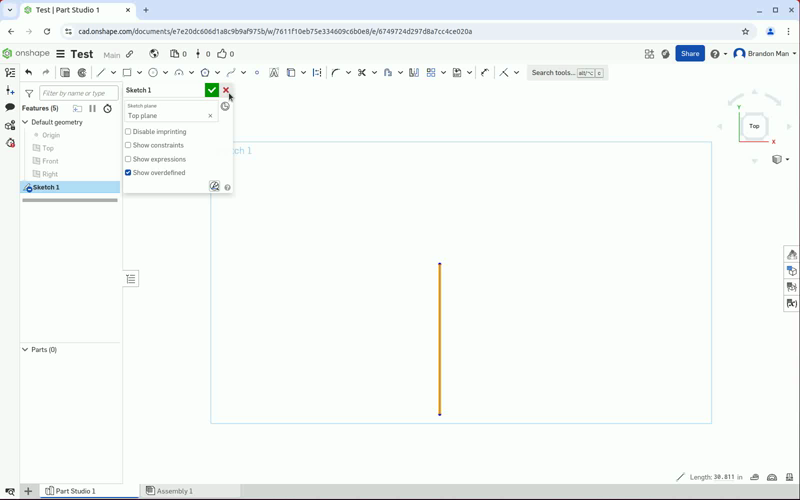
key(shift+h)
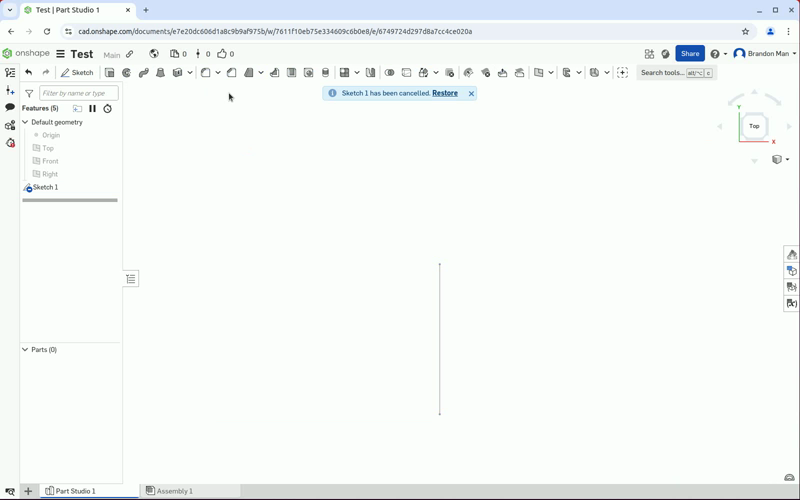
key(shift+s)
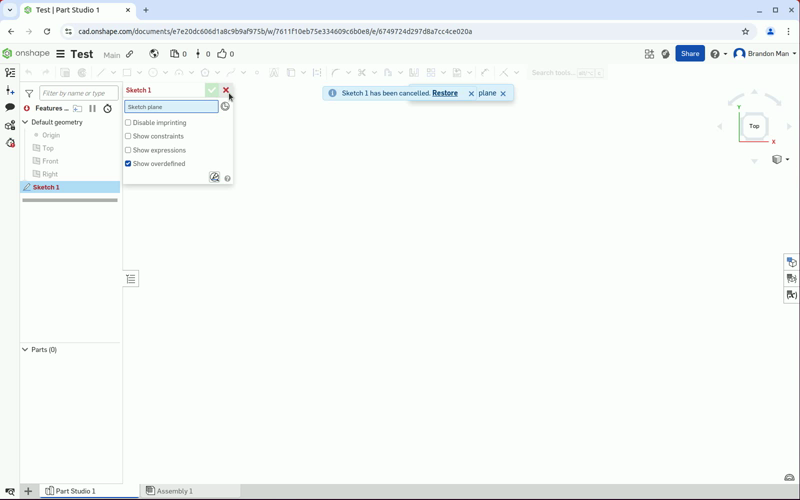
mouse_move(73, 150)
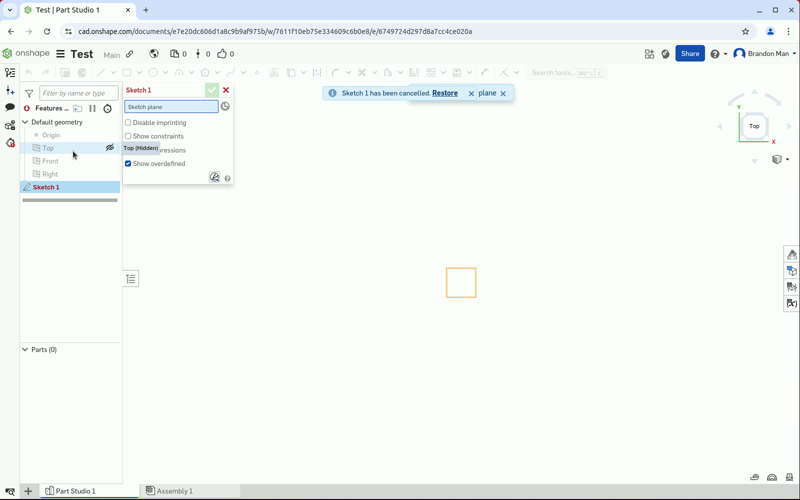
click(73, 150)
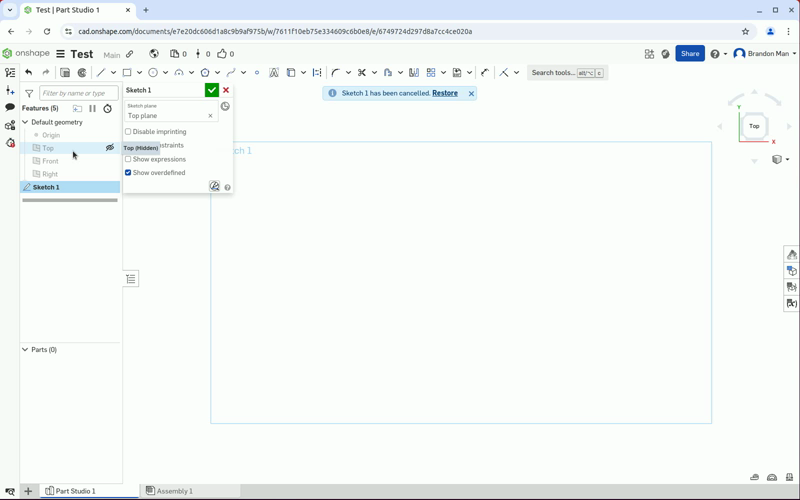
mouse_move(73, 352)
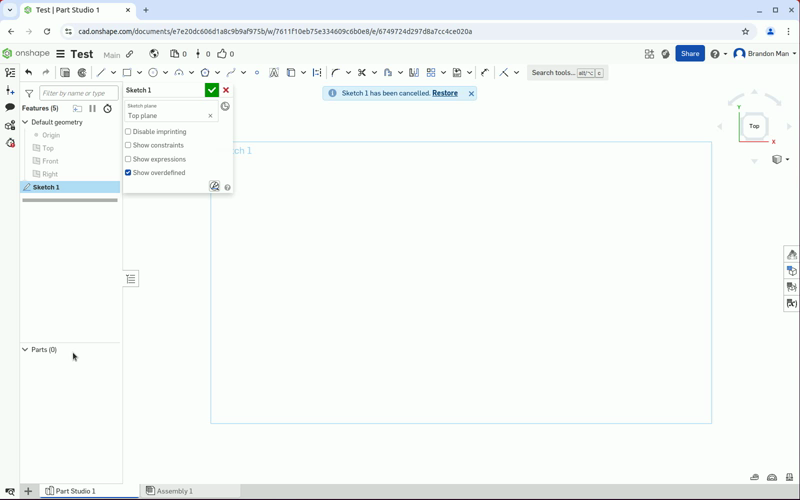
key(y)
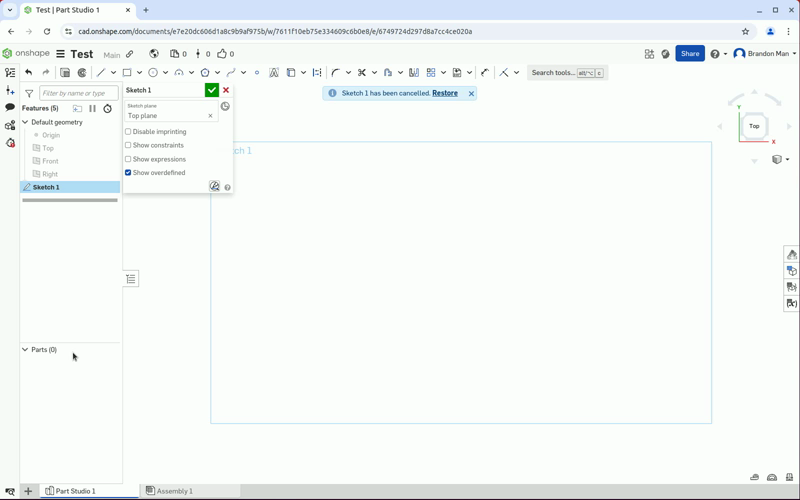
key(l)
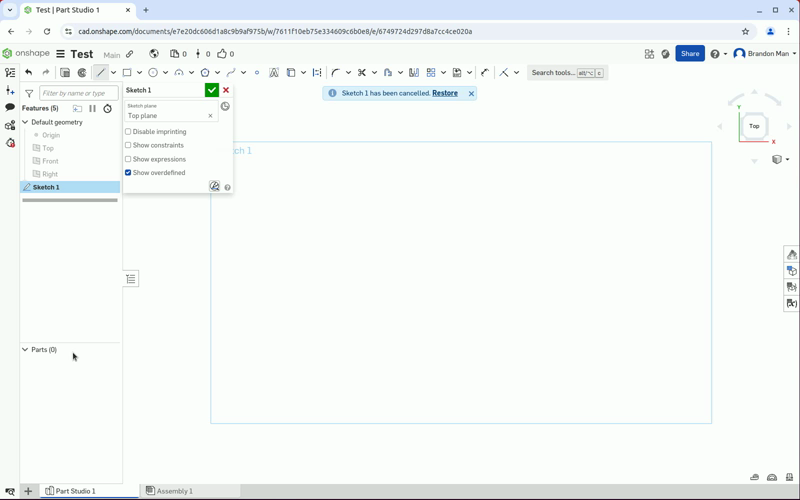
key_down(shift)
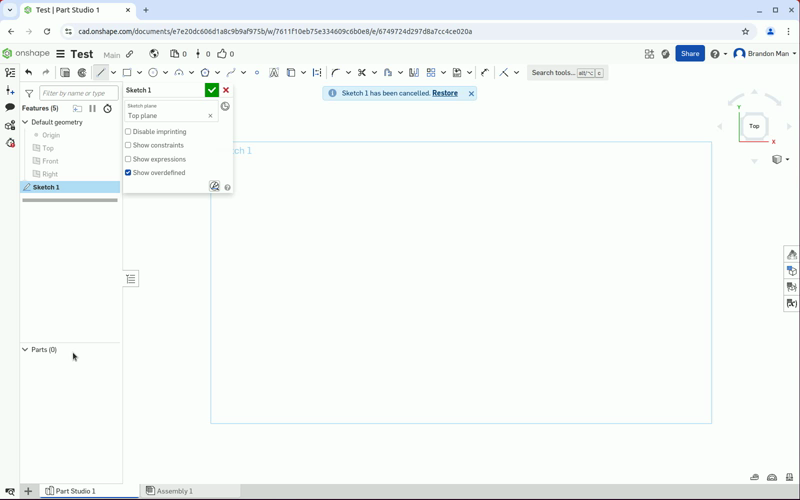
mouse_move(460, 334)
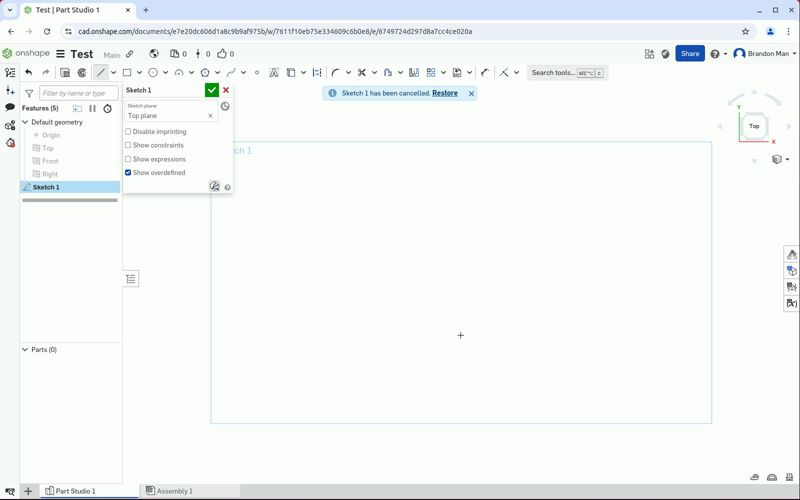
click(460, 334)
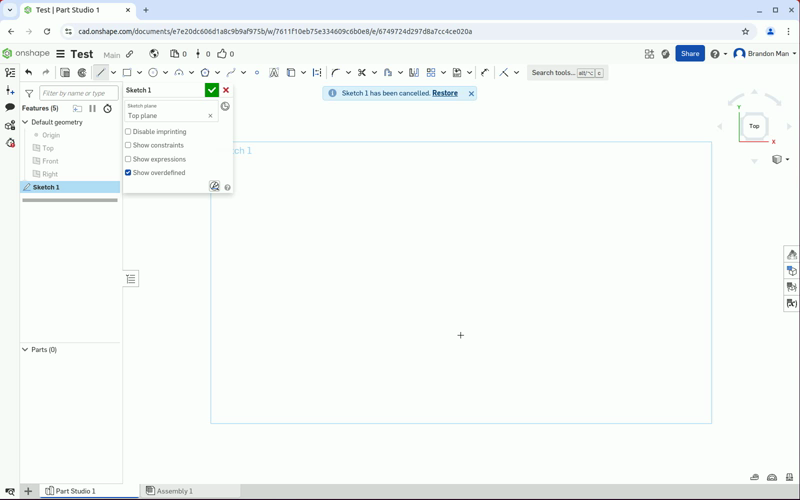
key_up(shift)
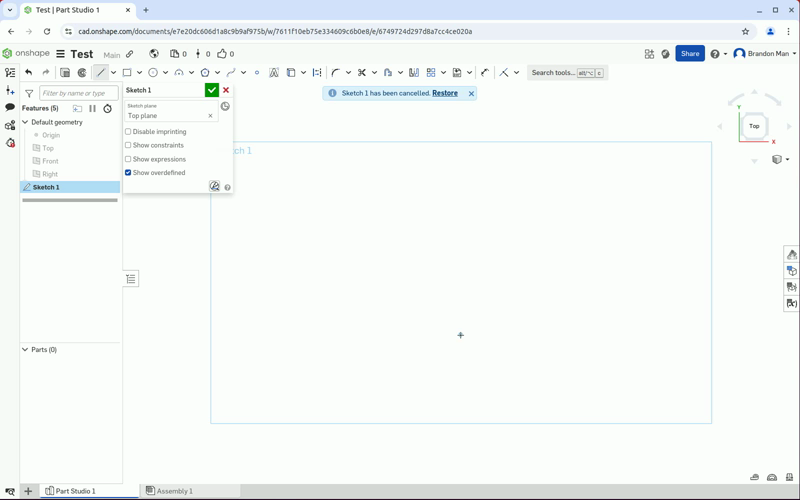
key_down(shift)
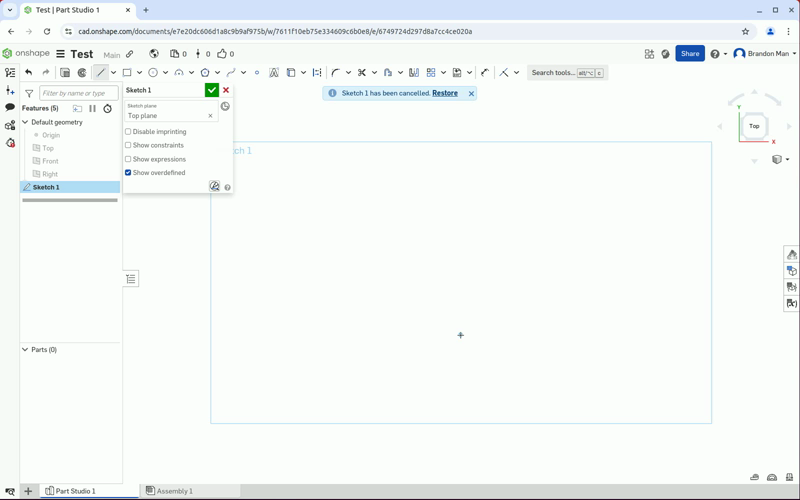
mouse_move(490, 334)
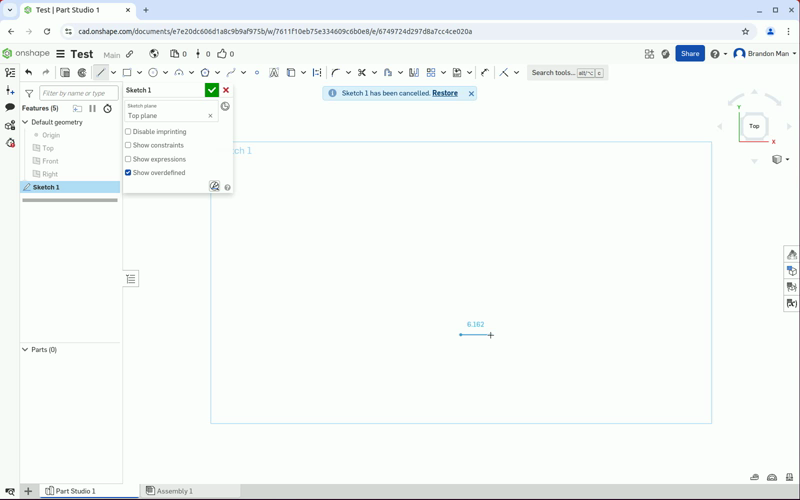
mouse_move(476, 334)
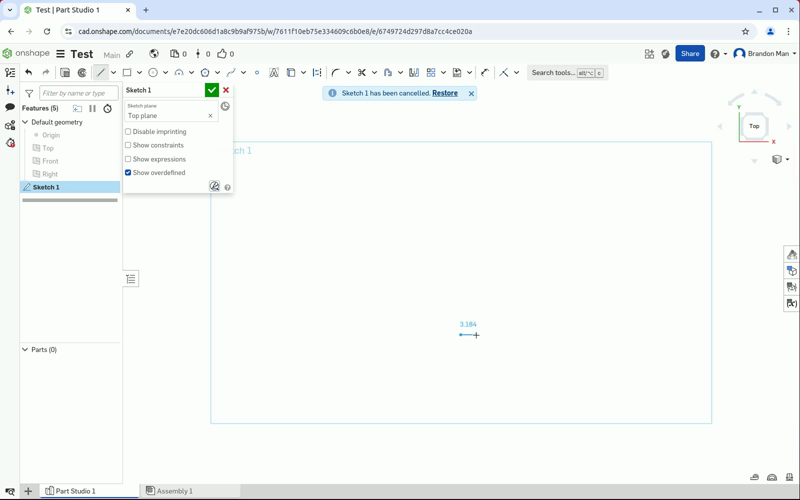
click(476, 334)
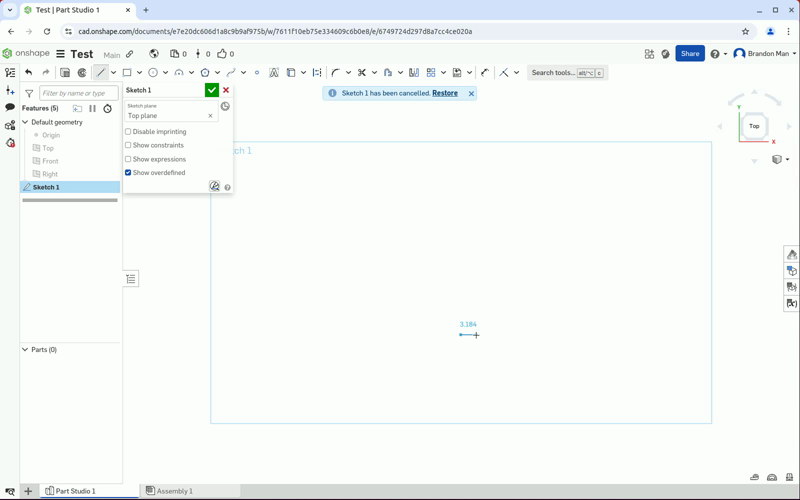
key_up(shift)
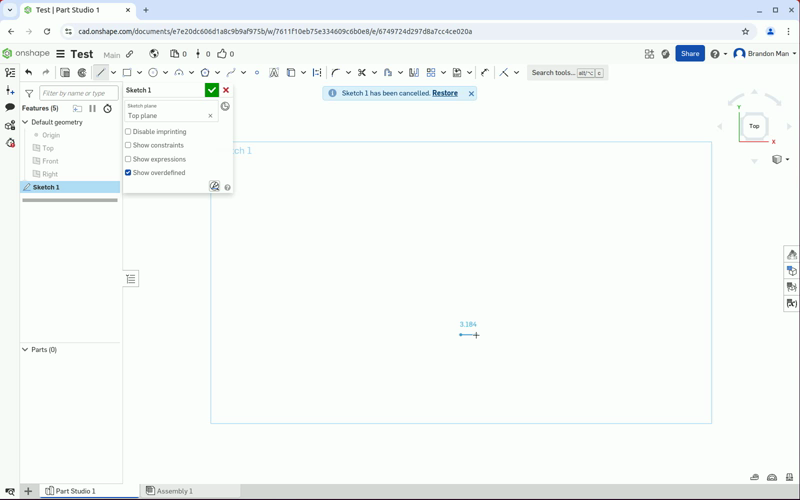
key_down(shift)
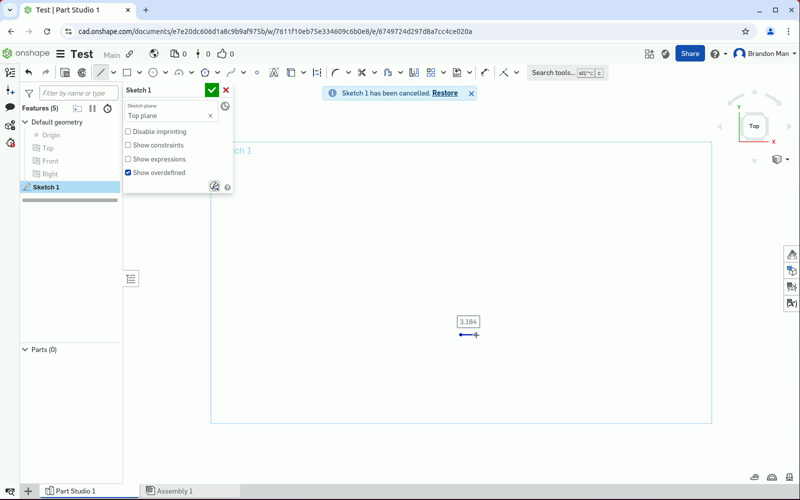
mouse_move(476, 230)
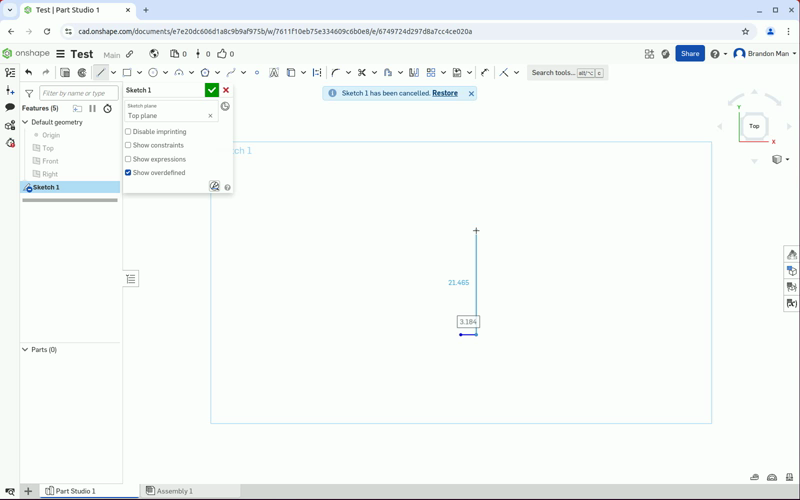
click(476, 230)
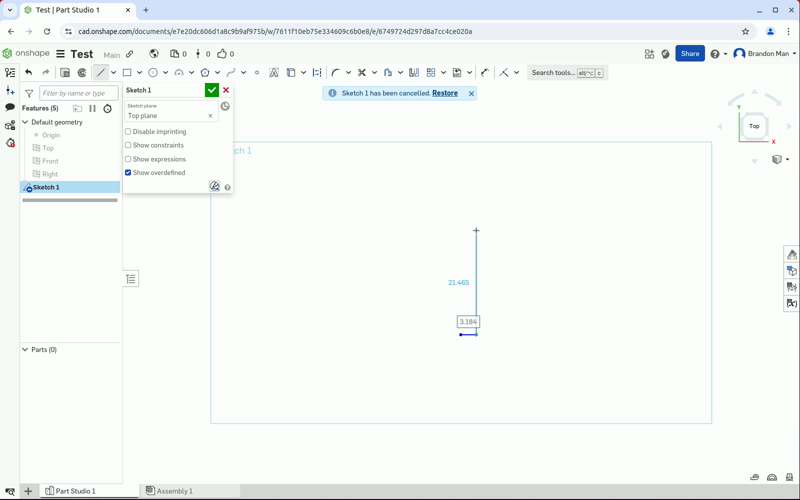
key_up(shift)
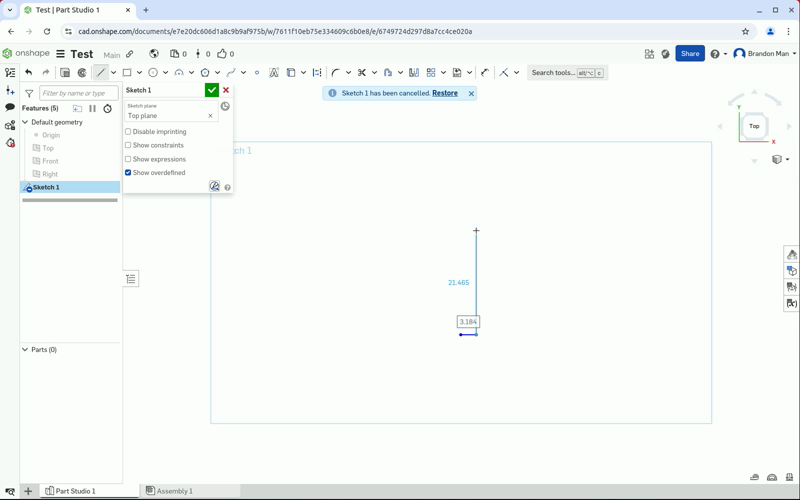
key_down(shift)
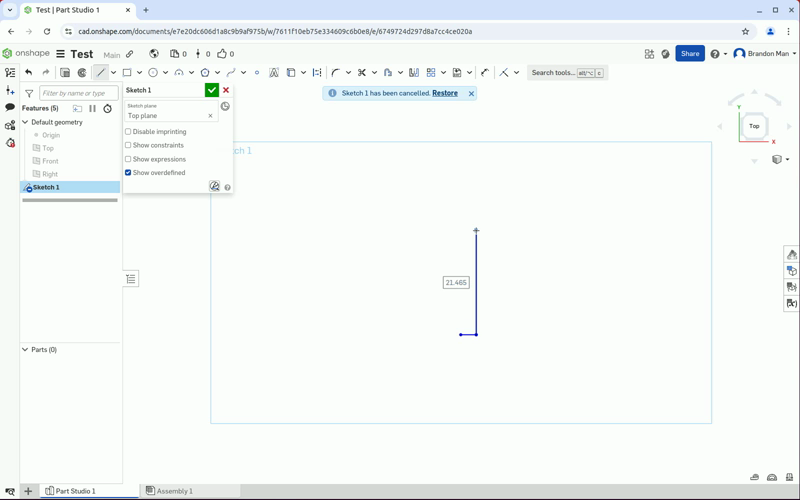
mouse_move(506, 230)
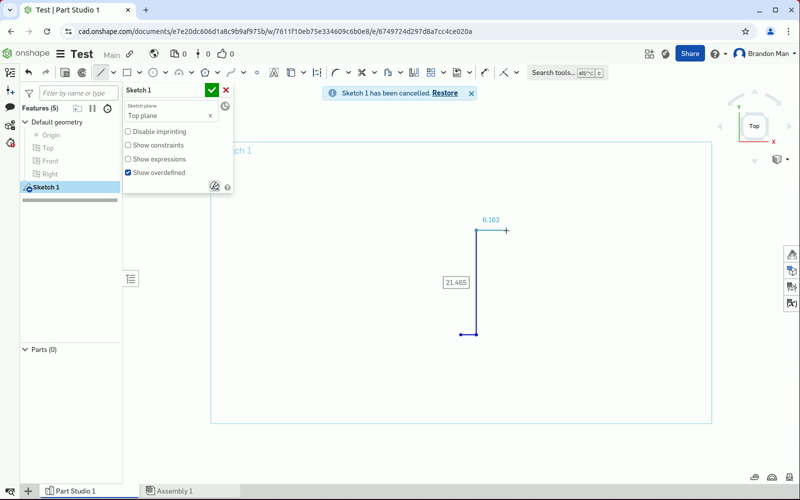
mouse_move(460, 230)
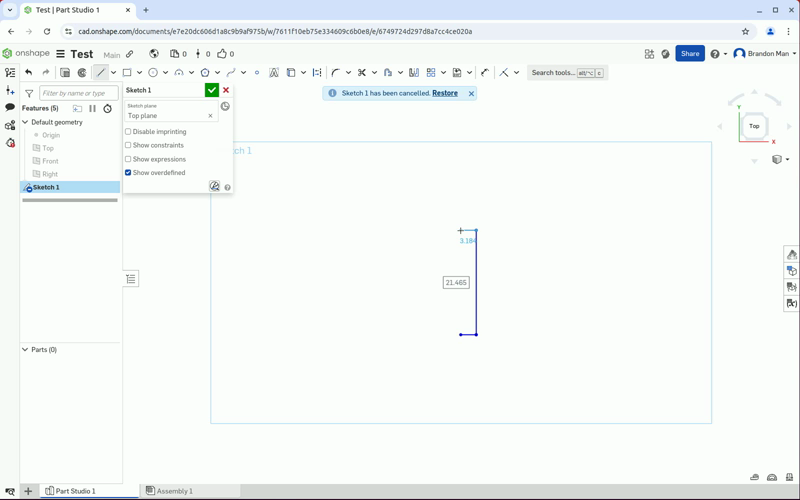
click(460, 230)
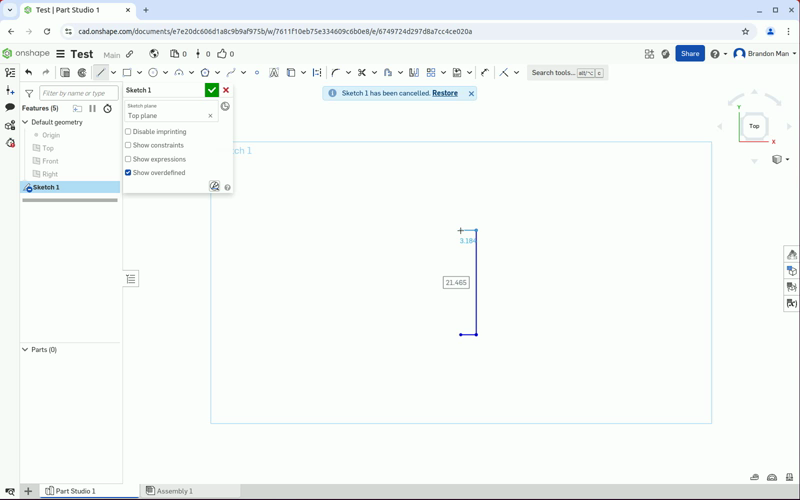
key_up(shift)
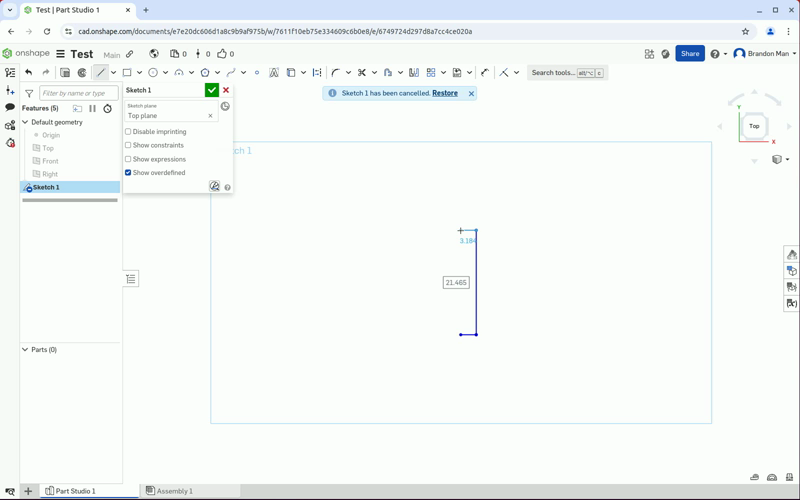
key_down(shift)
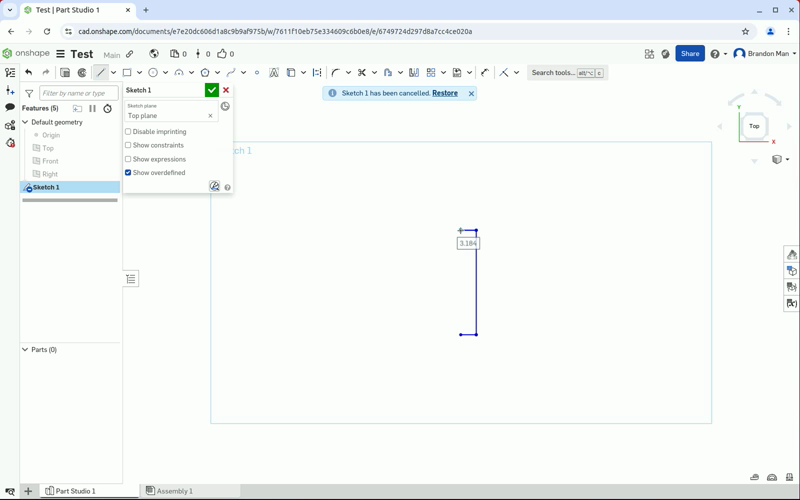
mouse_move(490, 230)
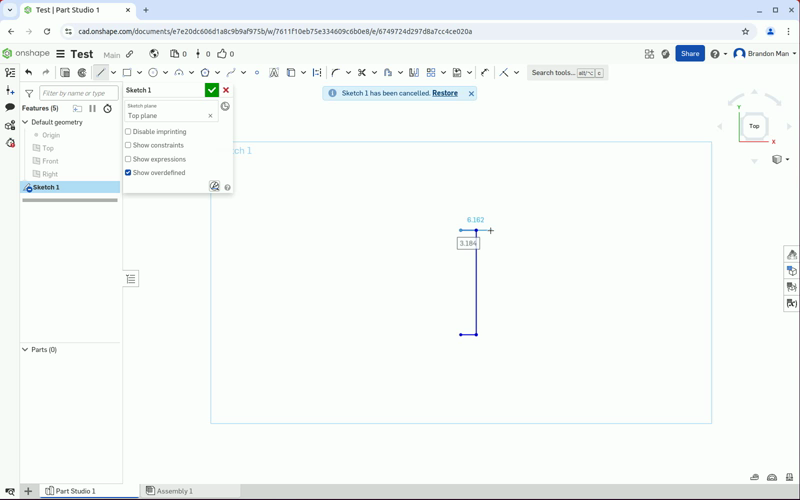
mouse_move(460, 281)
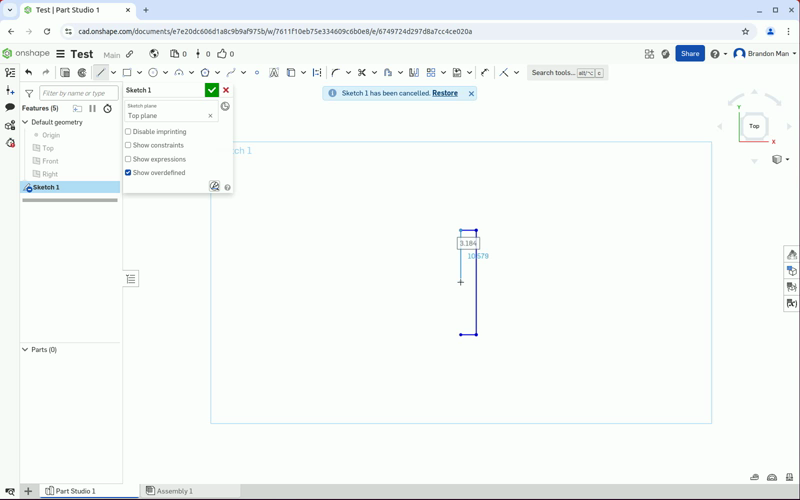
click(460, 281)
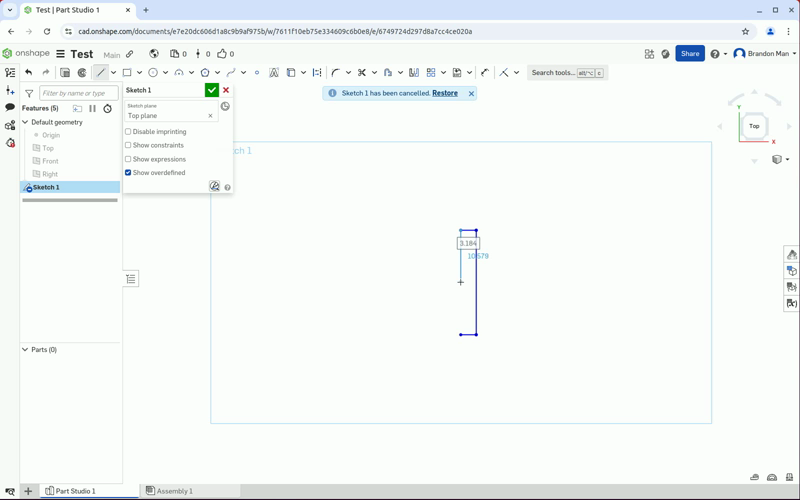
key_up(shift)
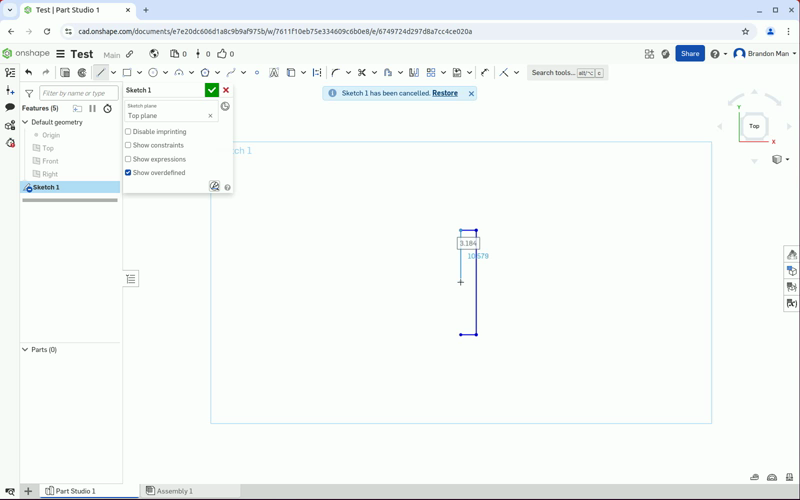
mouse_move(490, 281)
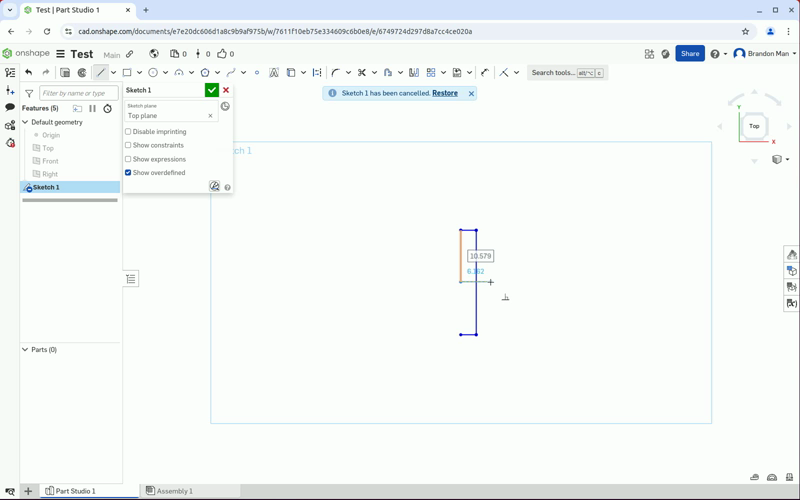
key_down(shift)
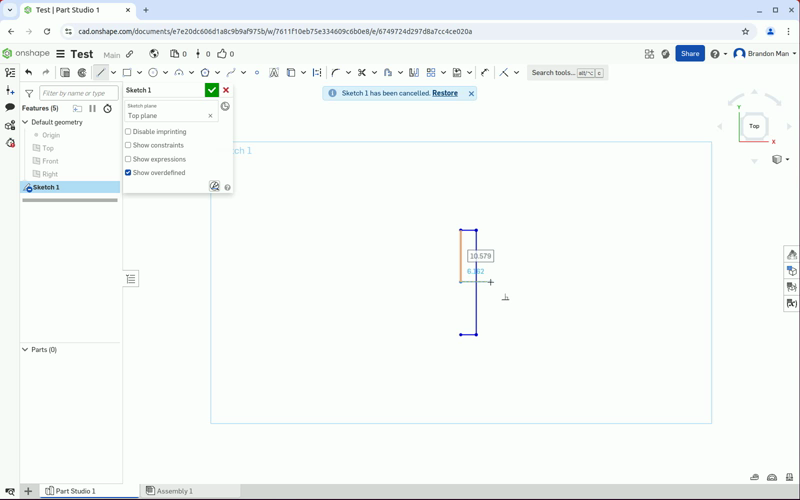
mouse_move(460, 334)
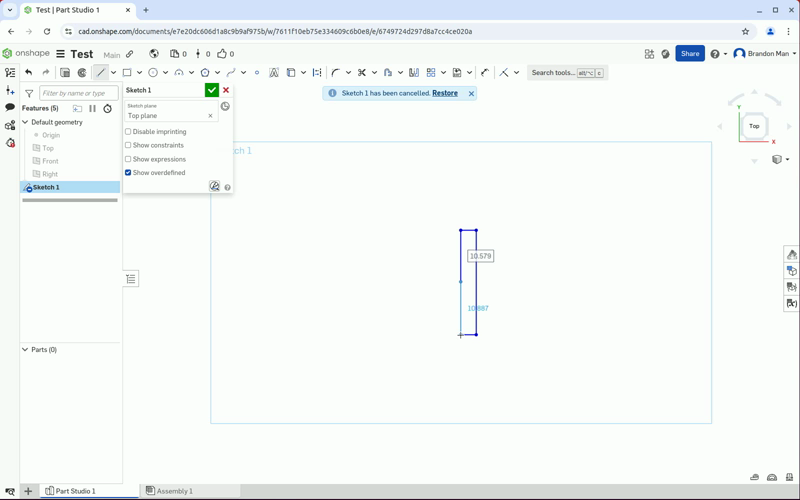
key_up(shift)
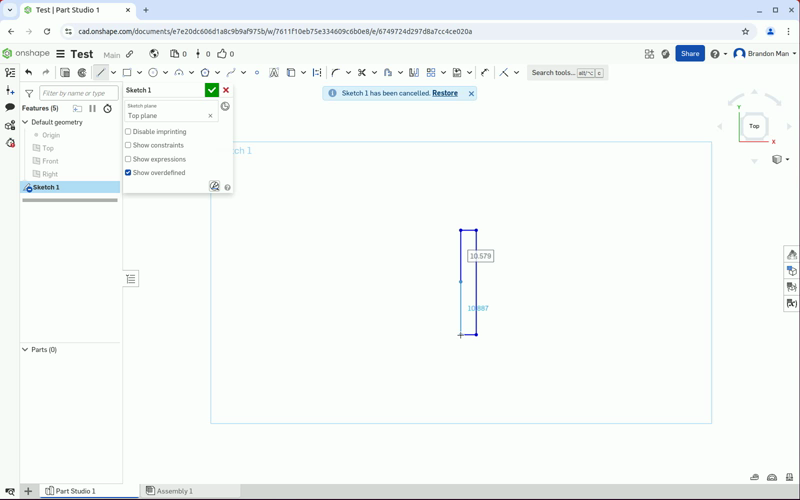
click(460, 334)
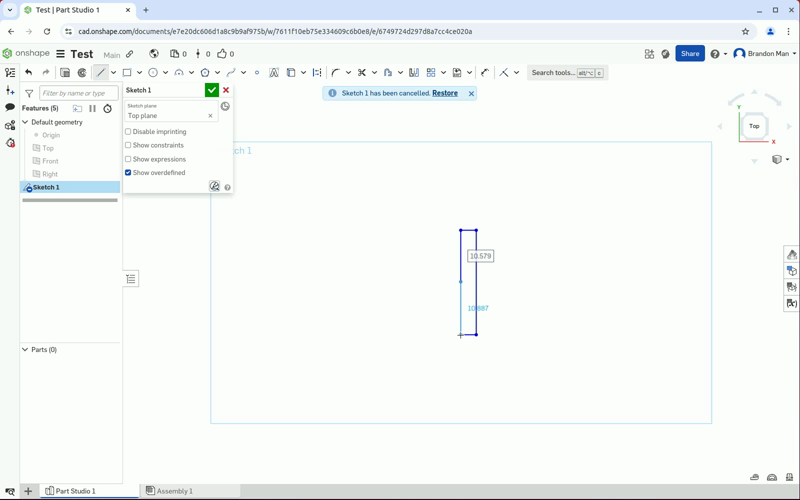
key(esc)
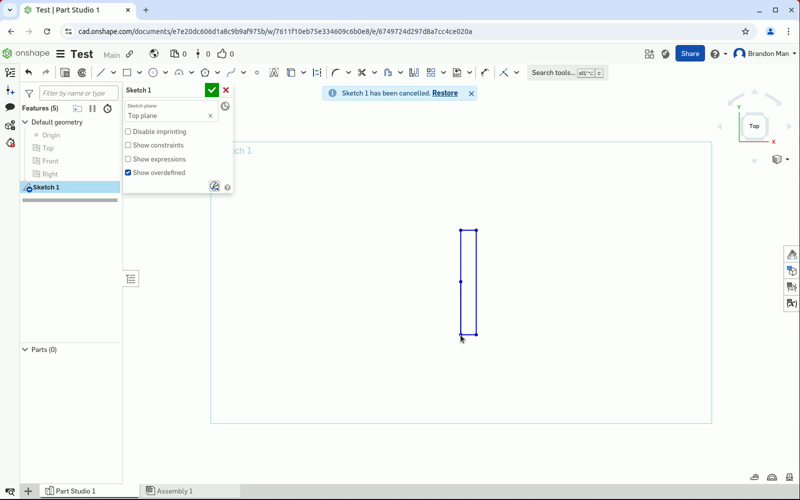
mouse_move(463, 296)
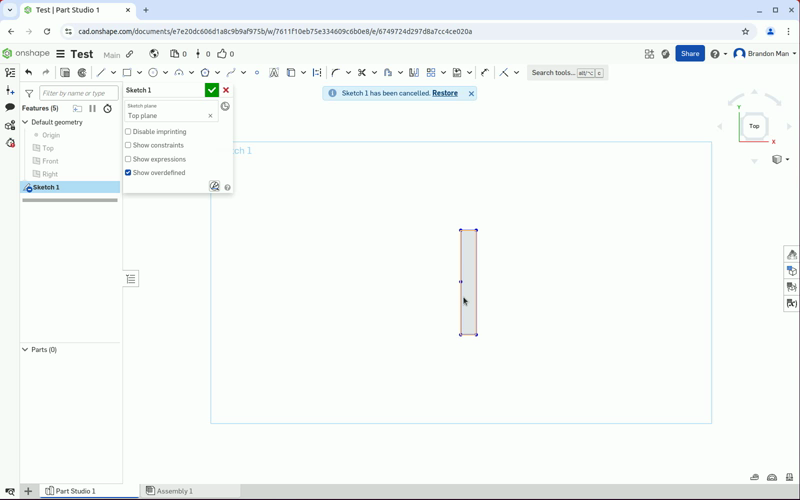
scroll(6)
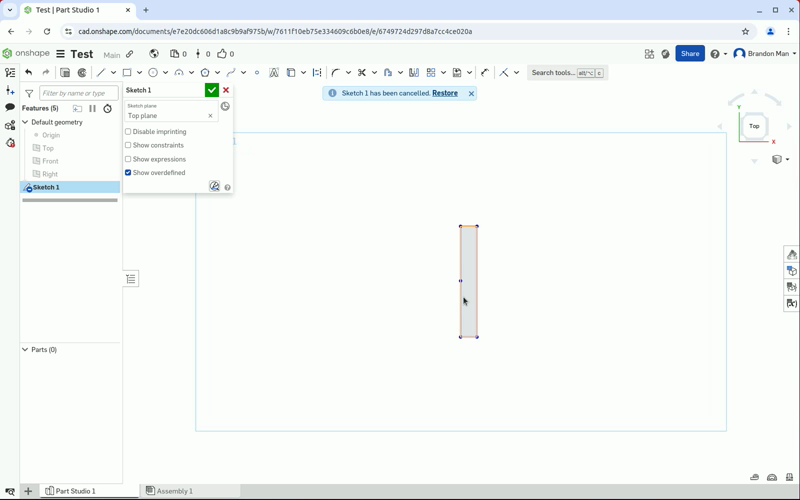
scroll(6)
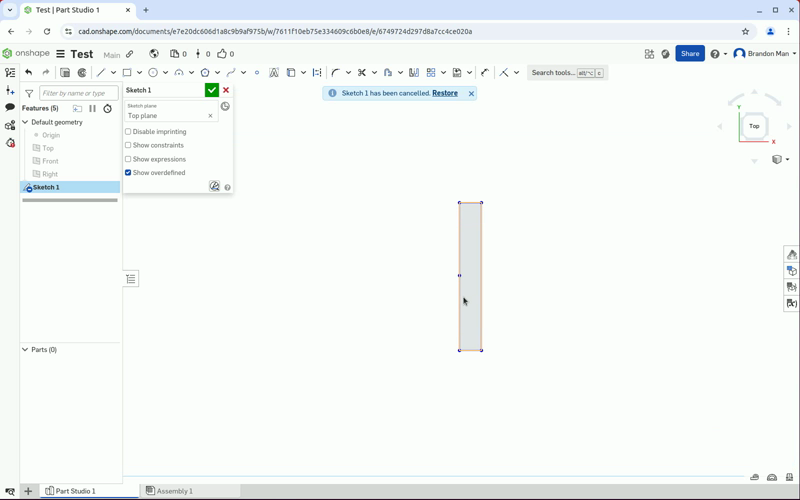
scroll(6)
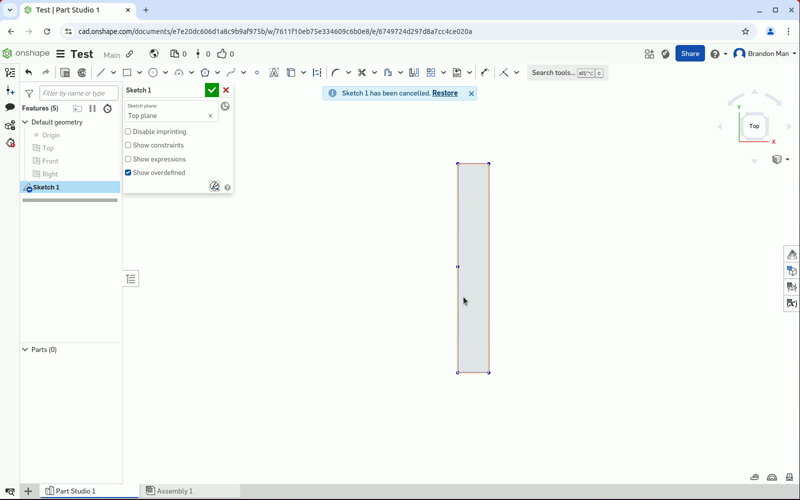
scroll(6)
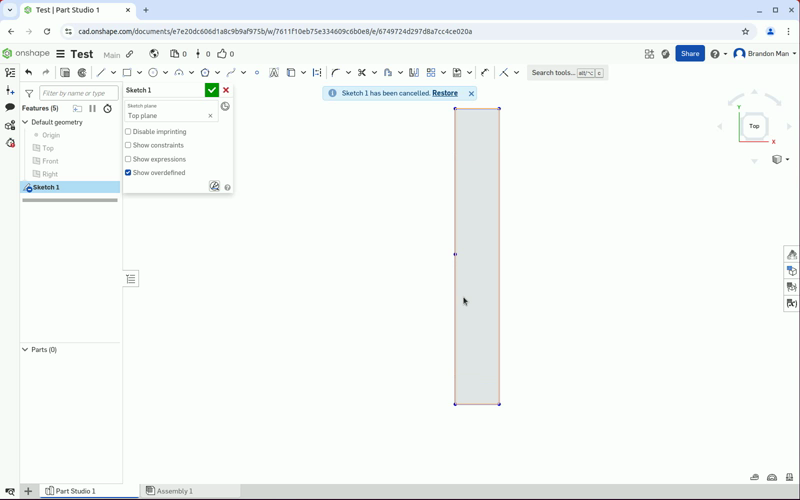
scroll(6)
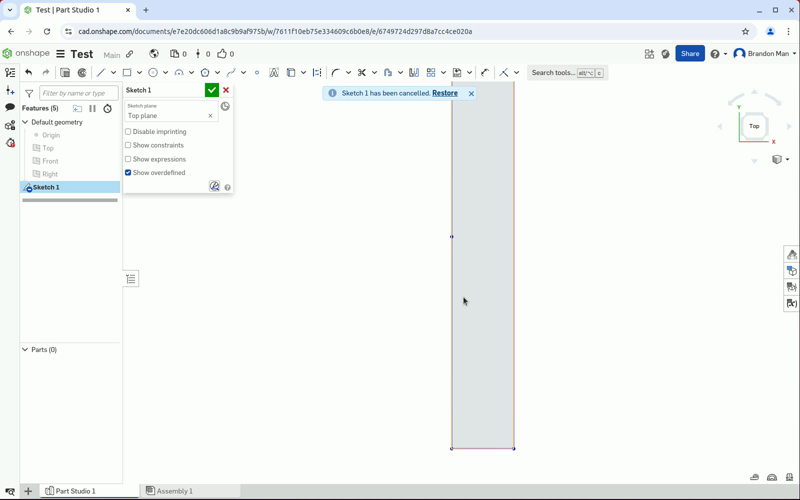
scroll(6)
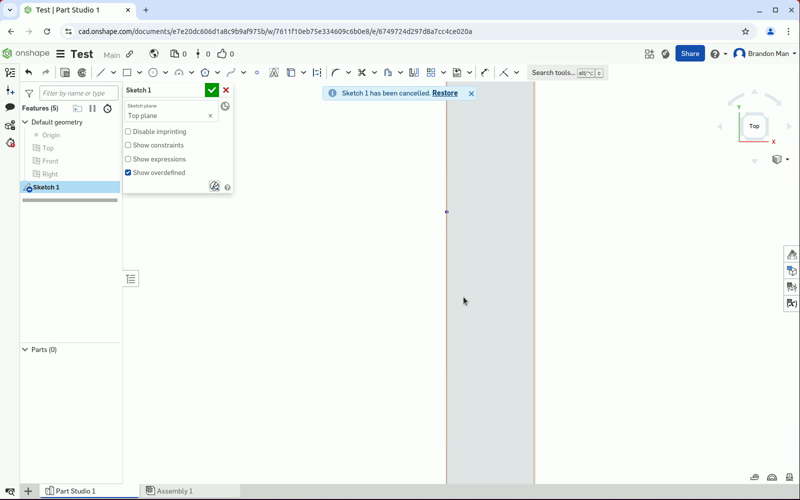
scroll(6)
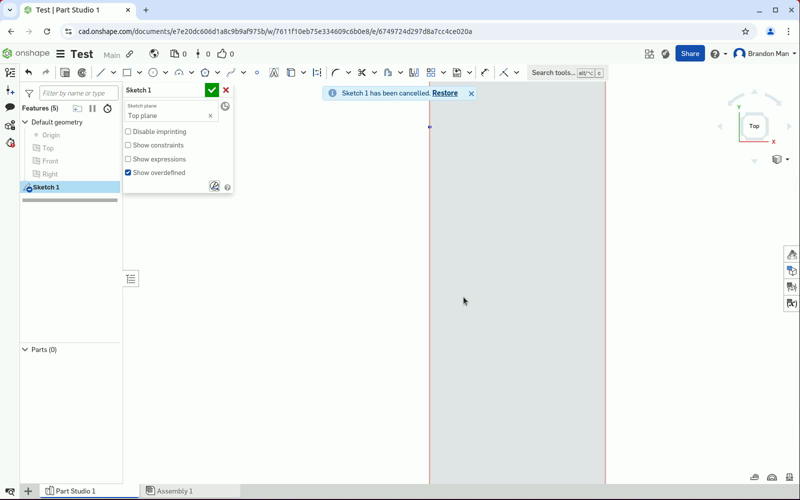
click(463, 296)
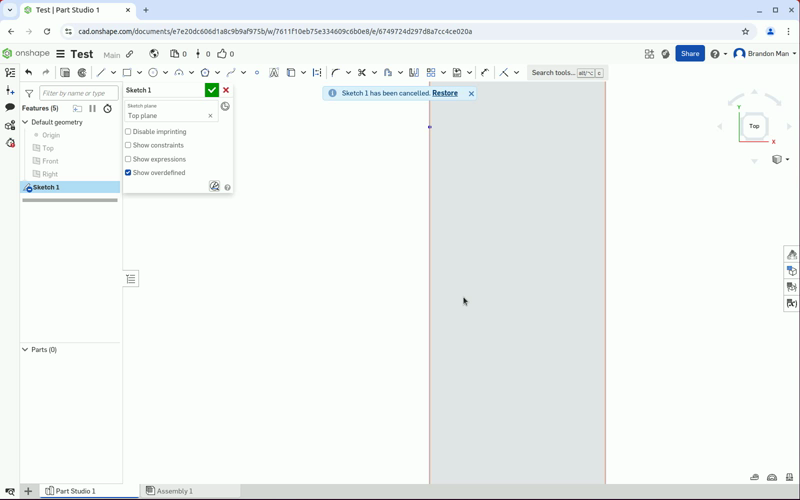
scroll(-6)
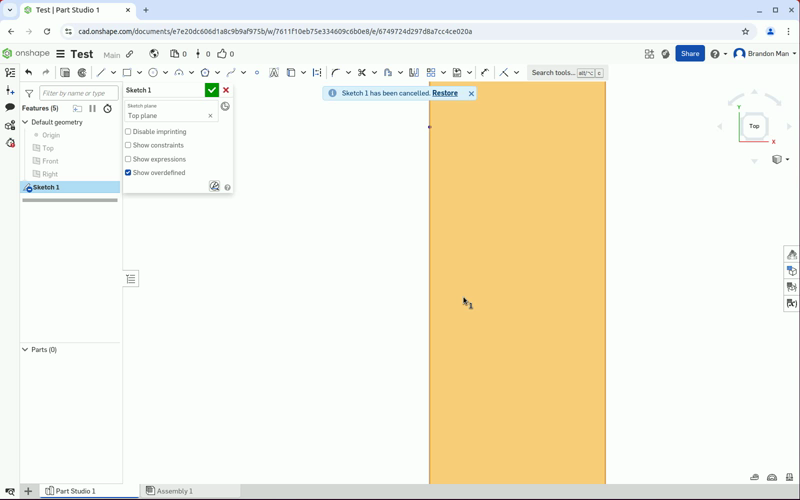
scroll(-6)
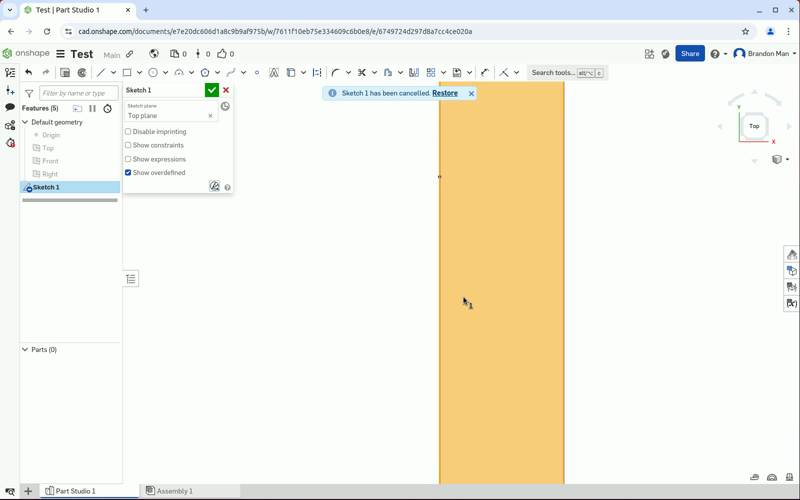
scroll(-6)
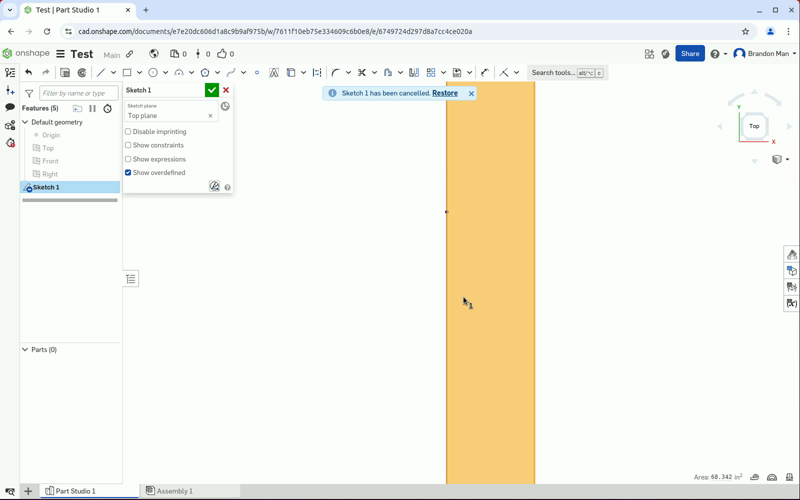
scroll(-6)
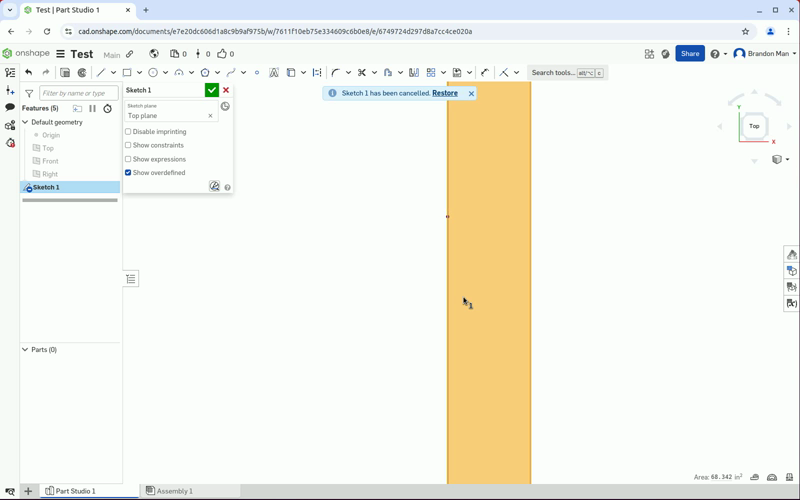
scroll(-6)
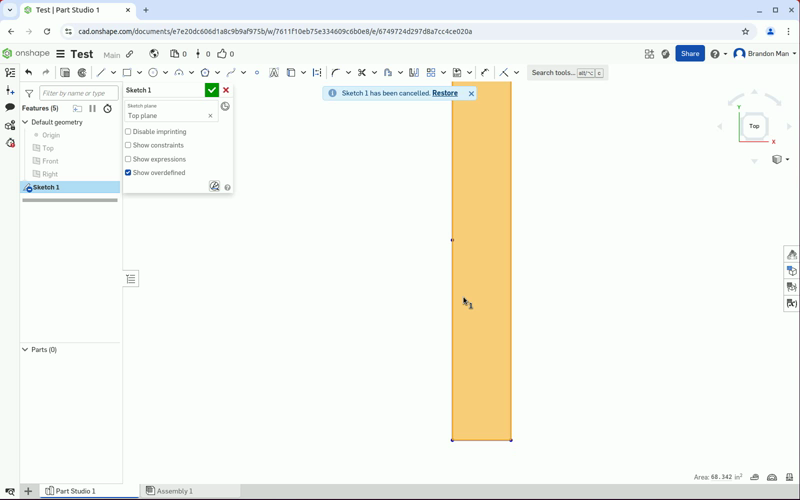
scroll(-6)
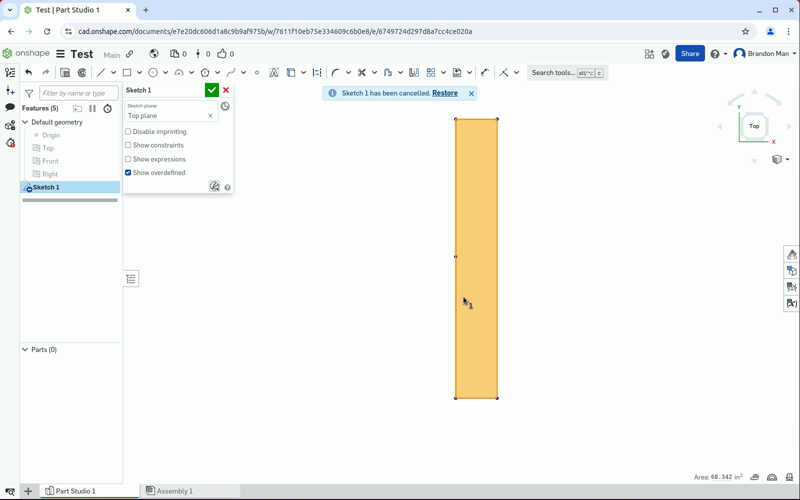
scroll(-6)
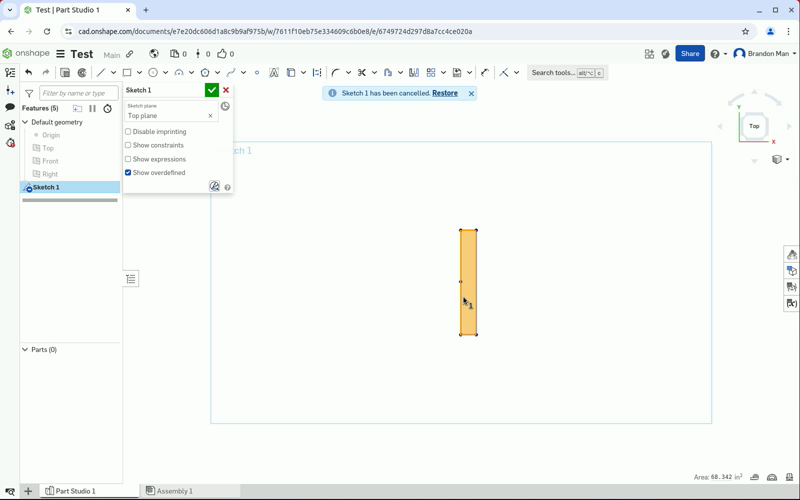
mouse_move(73, 352)
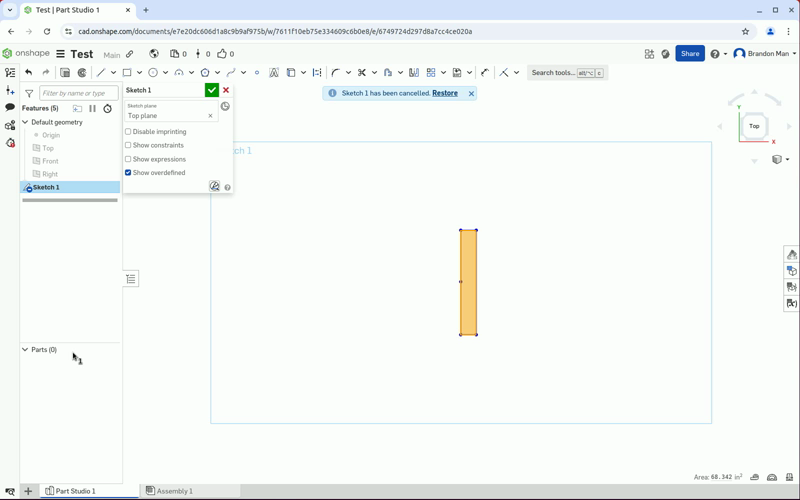
key(shift+y)
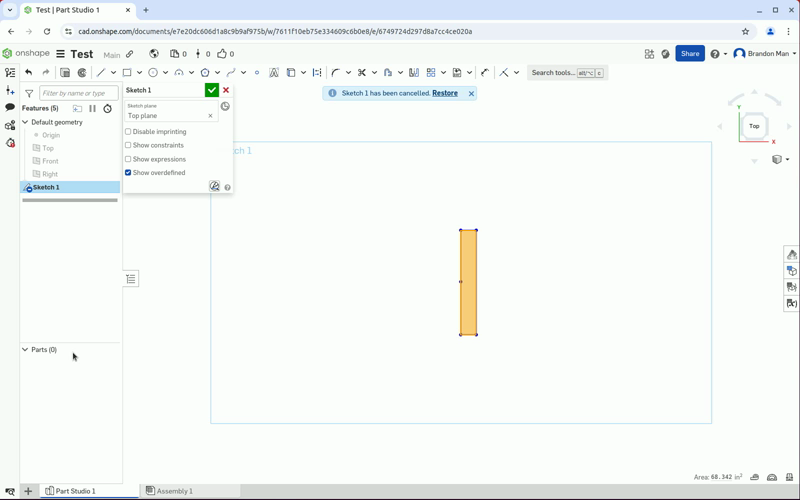
key(shift+e)
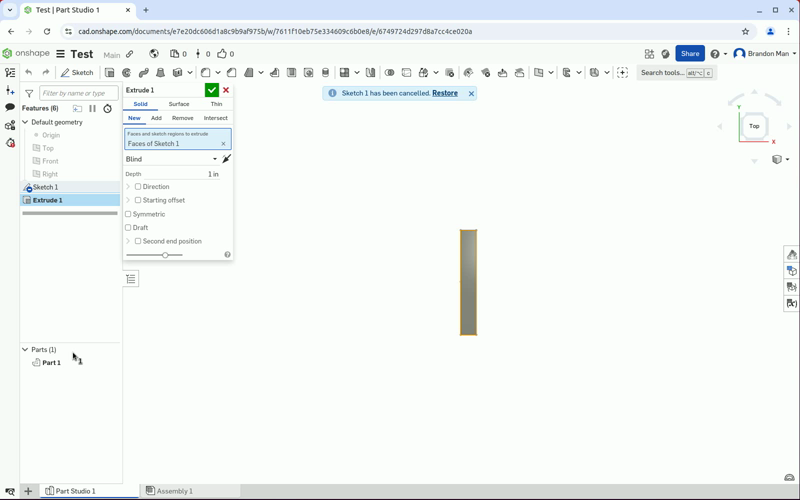
mouse_move(143, 106)
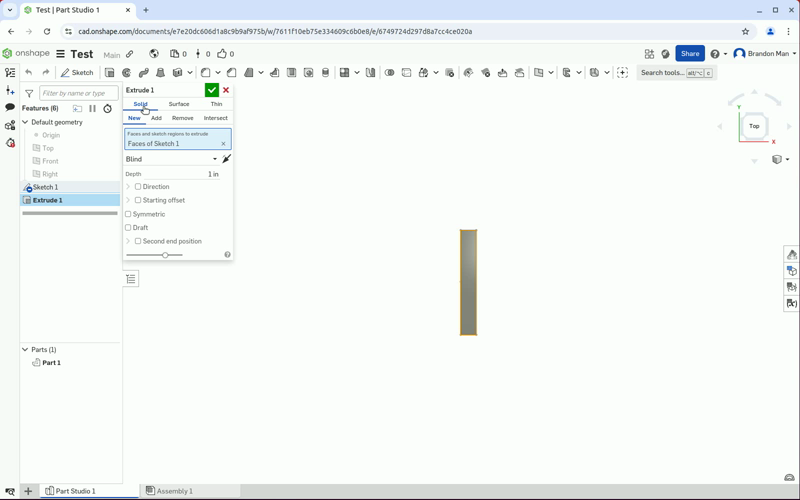
click(143, 106)
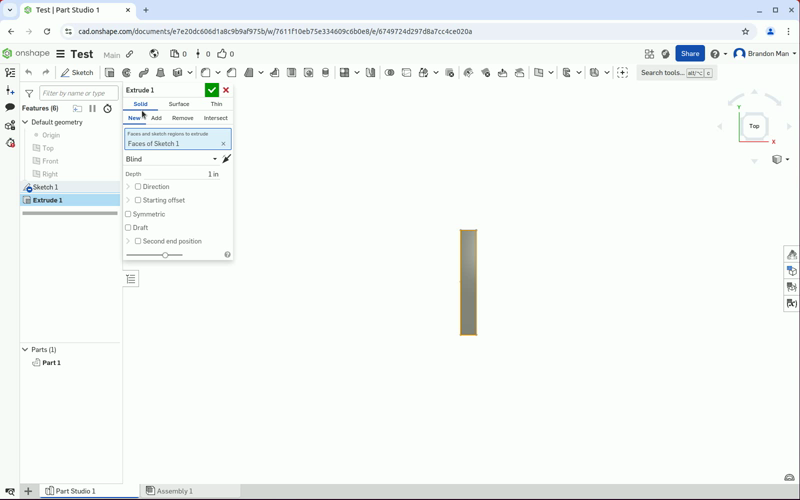
mouse_move(137, 120)
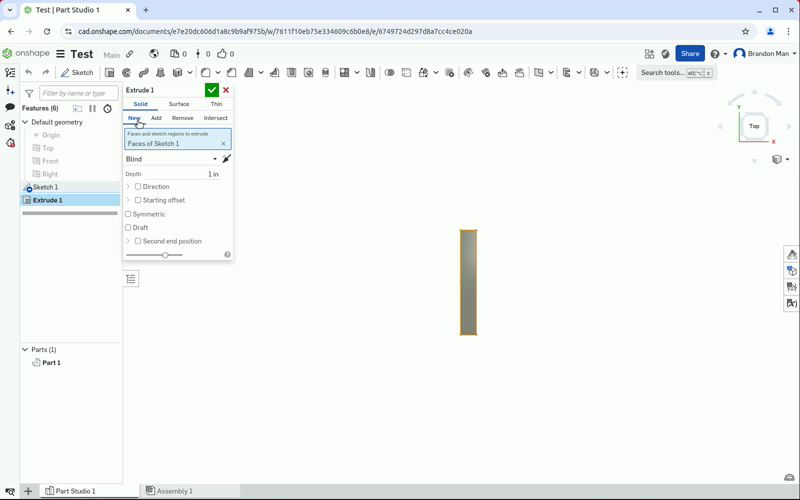
click(137, 120)
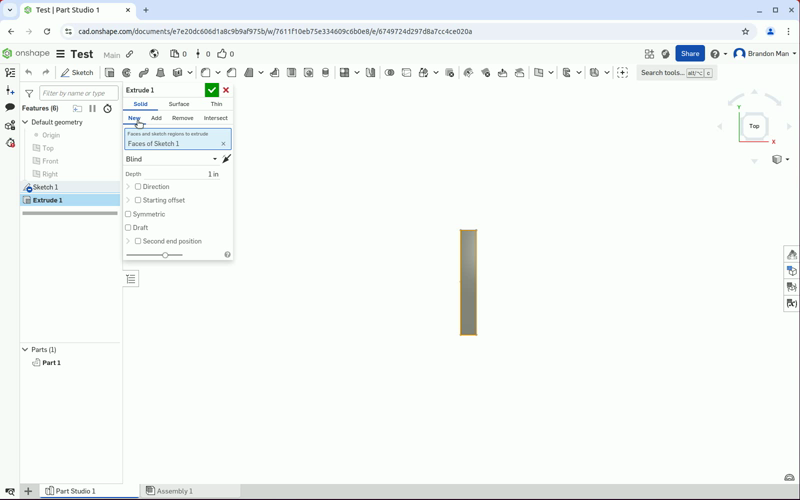
key(tab, 4)
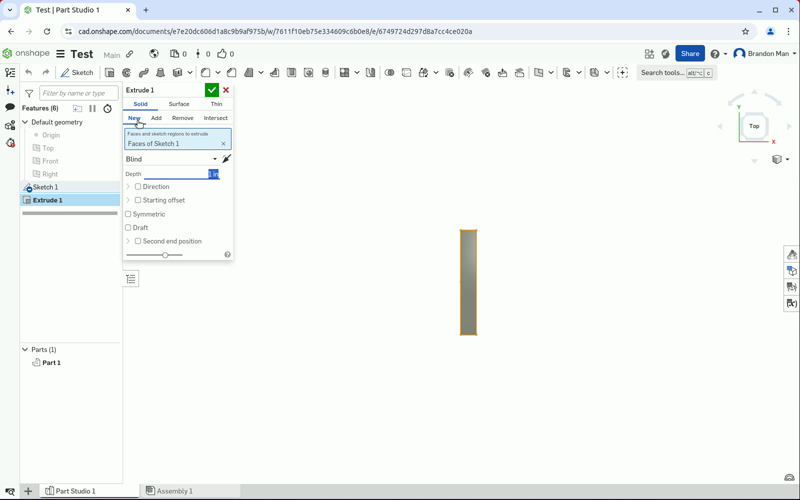
text(23.108)
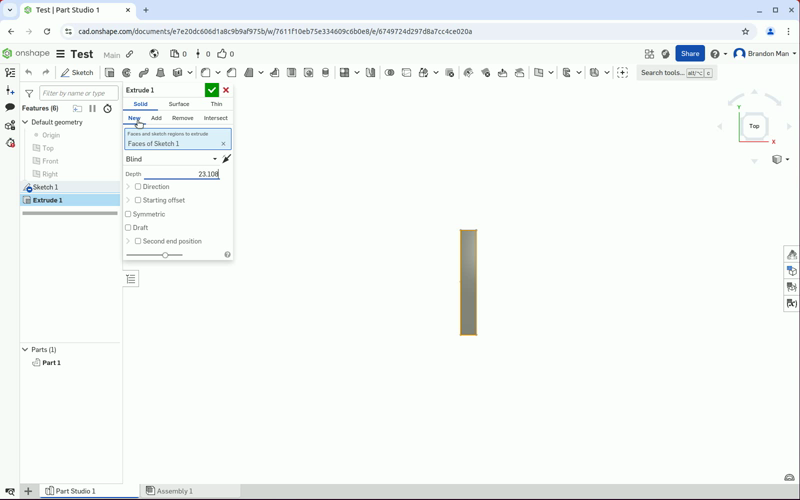
key(enter)
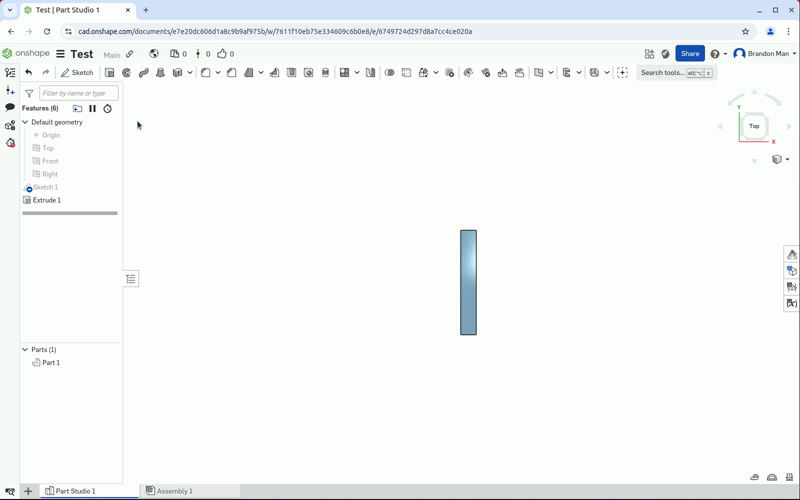
key(shift+h)
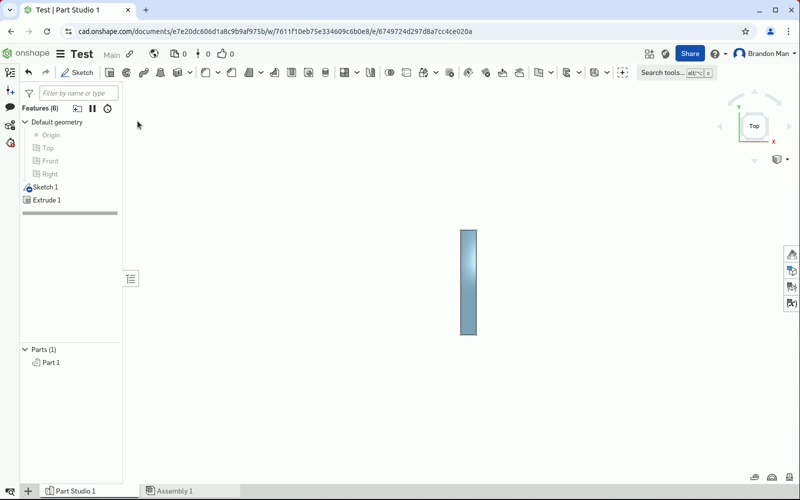
key(shift+h)
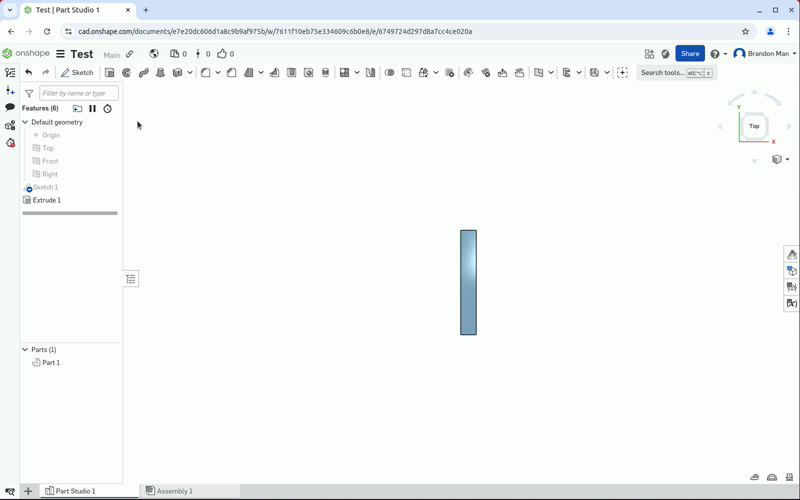
mouse_move(73, 189)
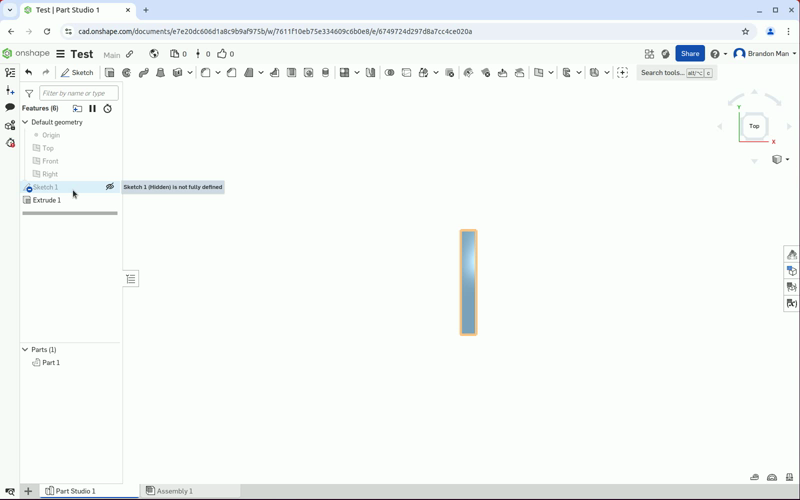
click(73, 189)
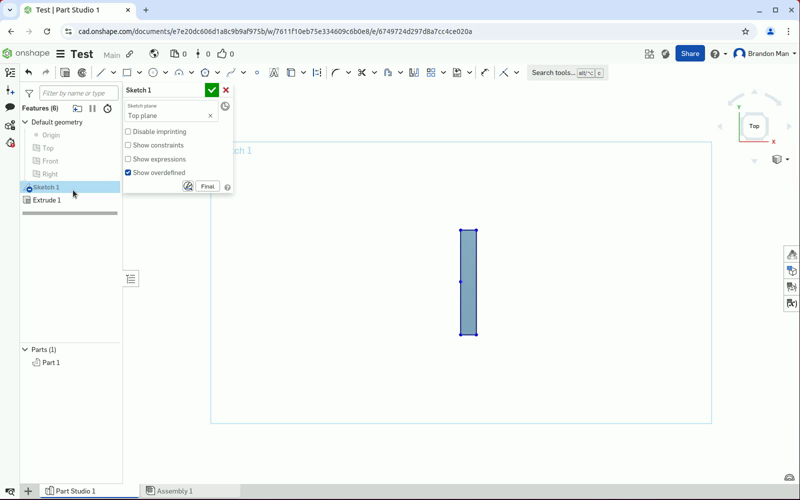
mouse_move(229, 92)
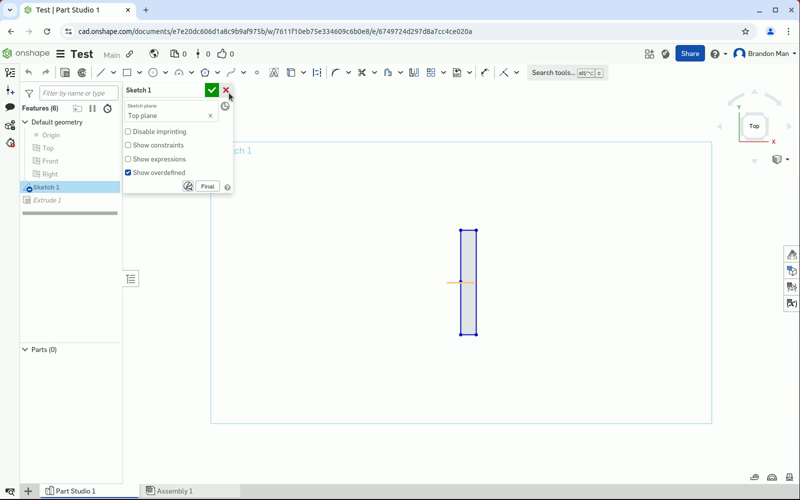
click(229, 92)
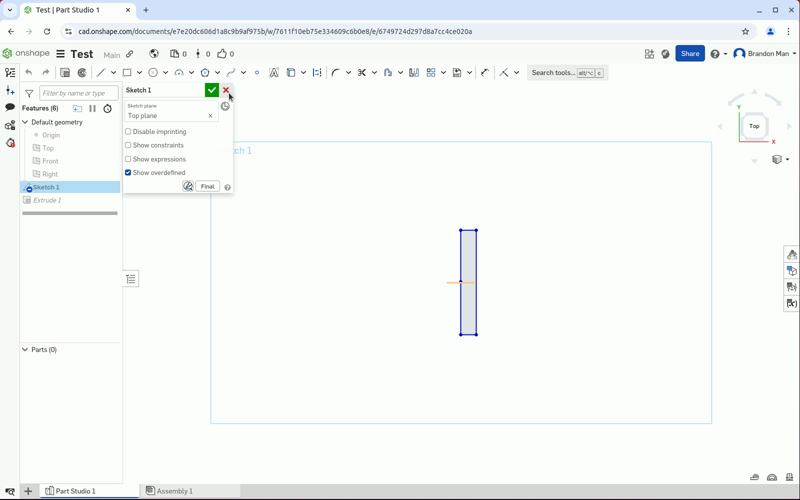
key(shift+s)
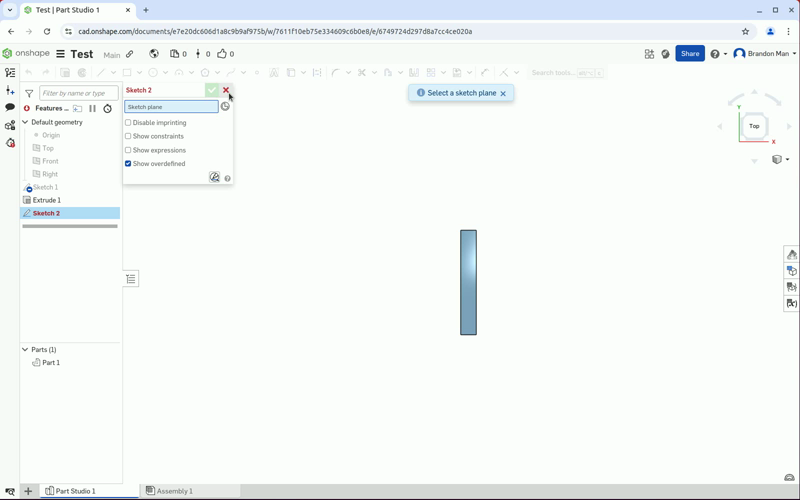
mouse_move(73, 150)
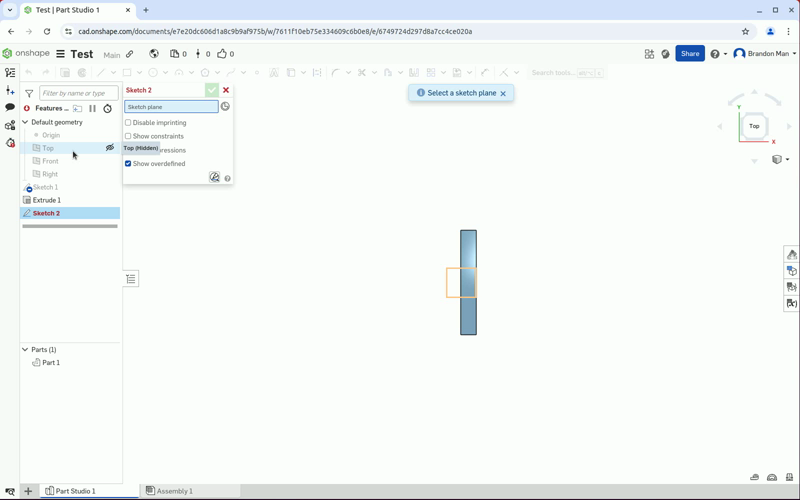
click(73, 150)
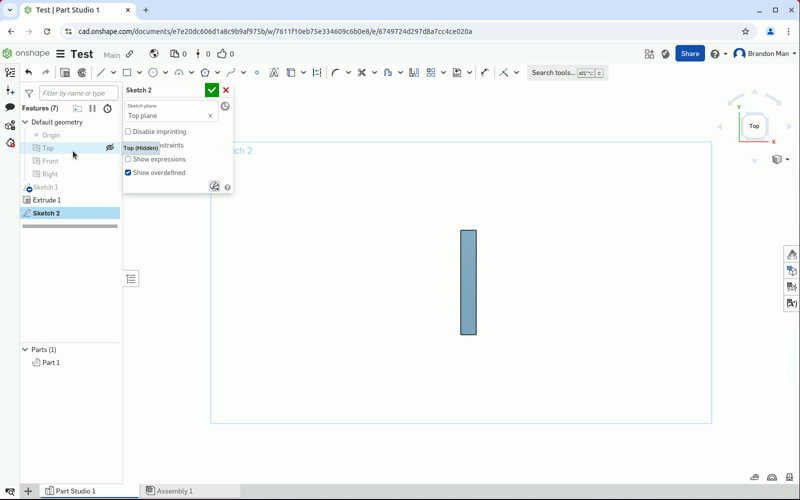
mouse_move(73, 352)
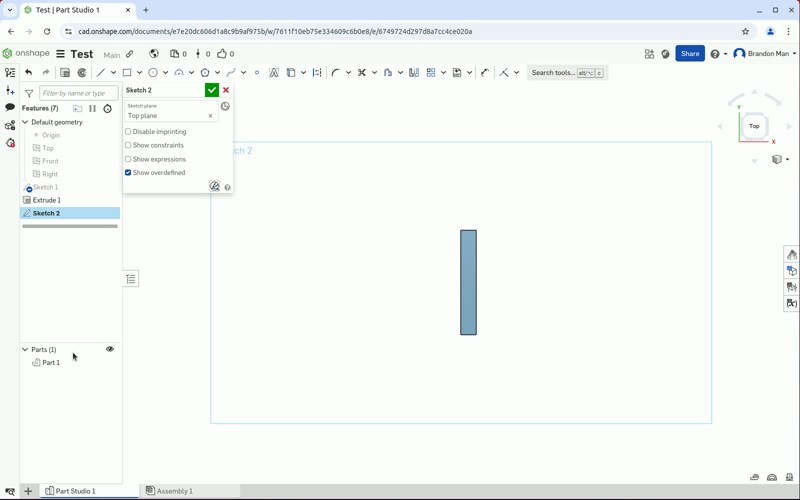
key(y)
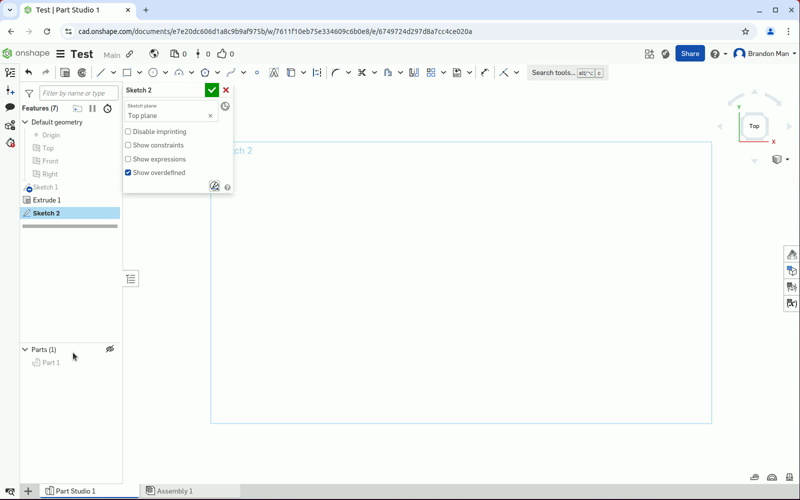
key(l)
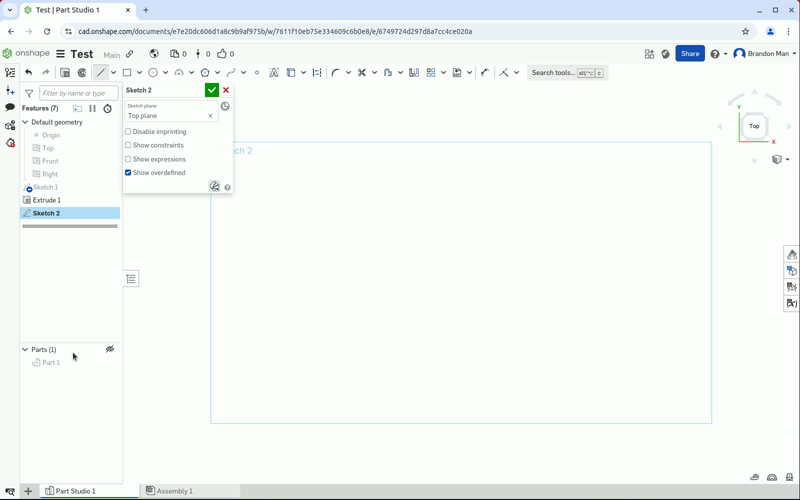
key_down(shift)
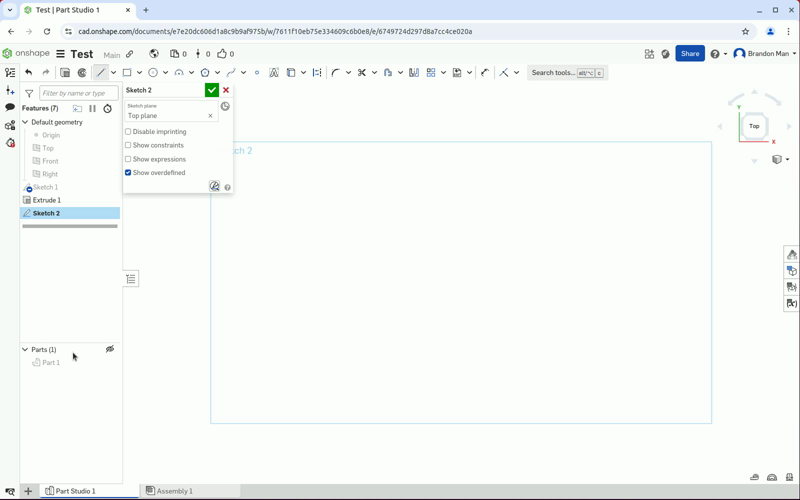
mouse_move(429, 282)
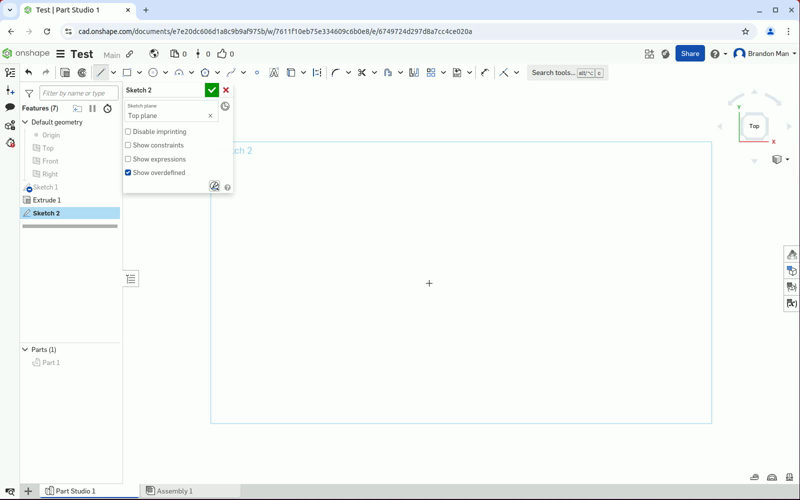
click(429, 282)
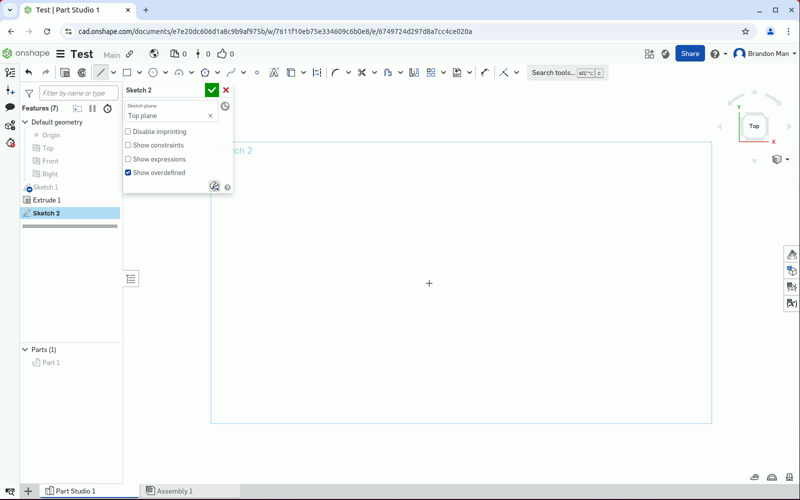
key_up(shift)
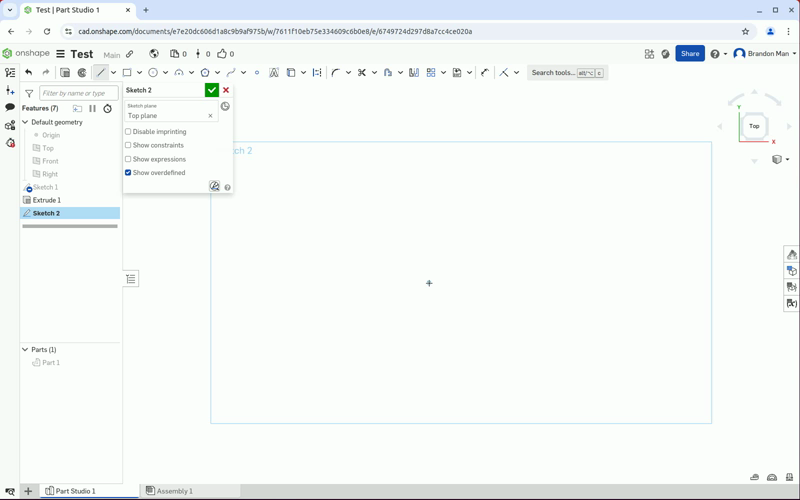
key_down(shift)
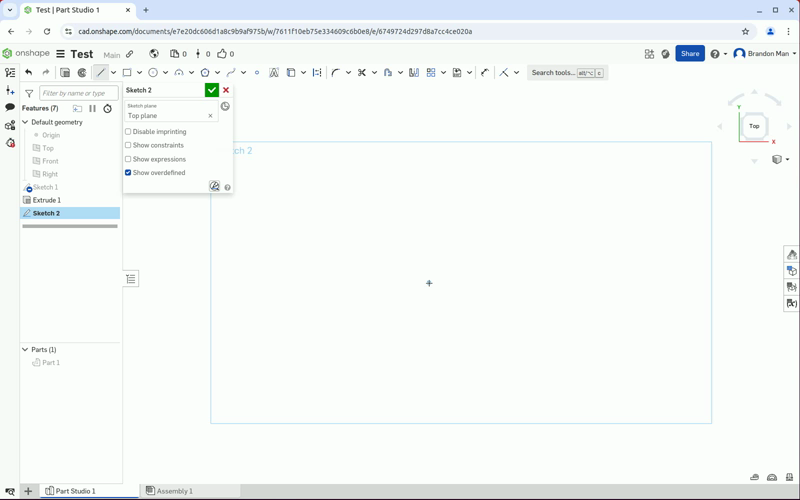
mouse_move(459, 282)
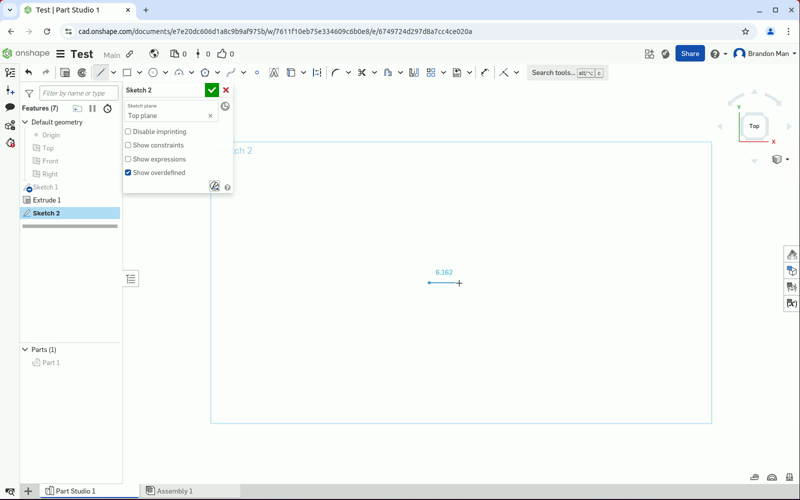
mouse_move(461, 282)
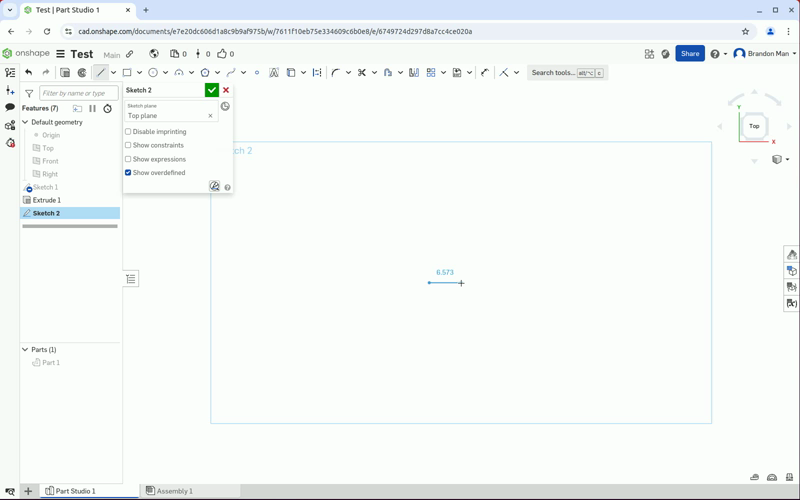
click(461, 282)
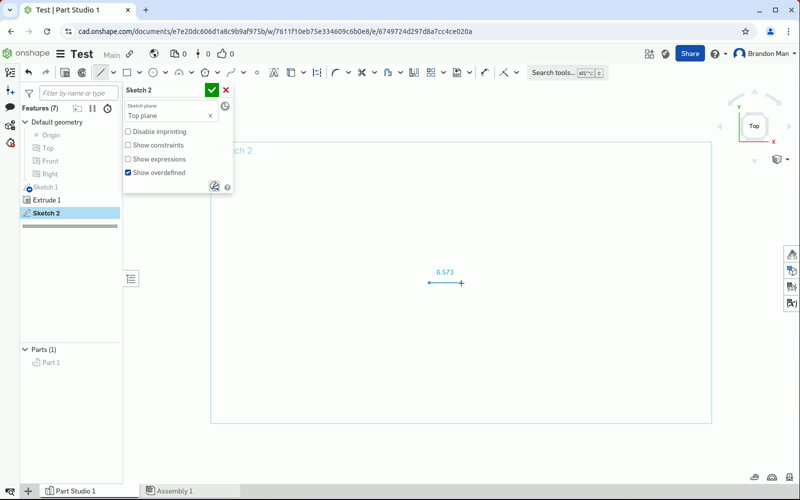
key_up(shift)
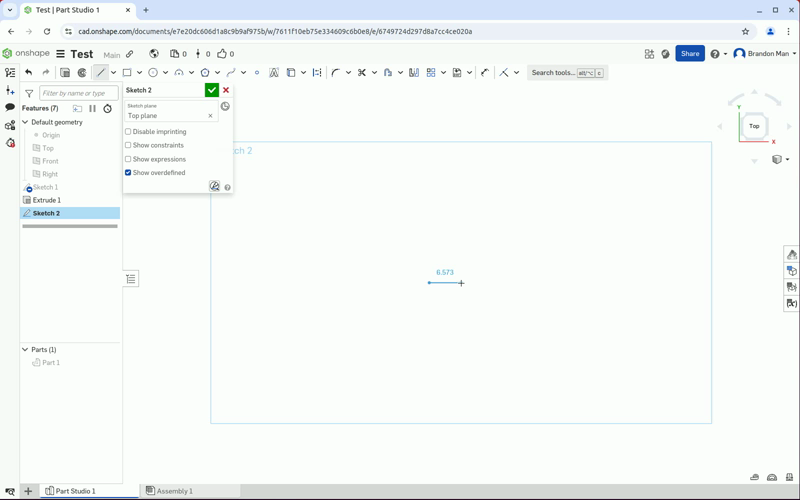
key_down(shift)
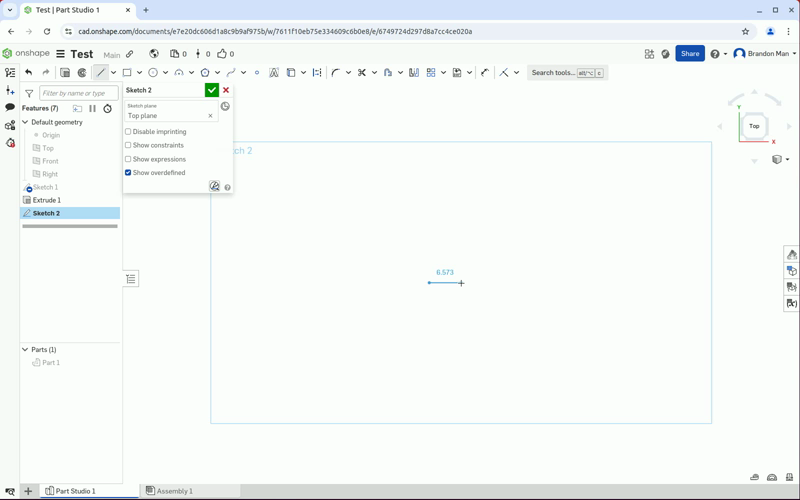
mouse_move(491, 282)
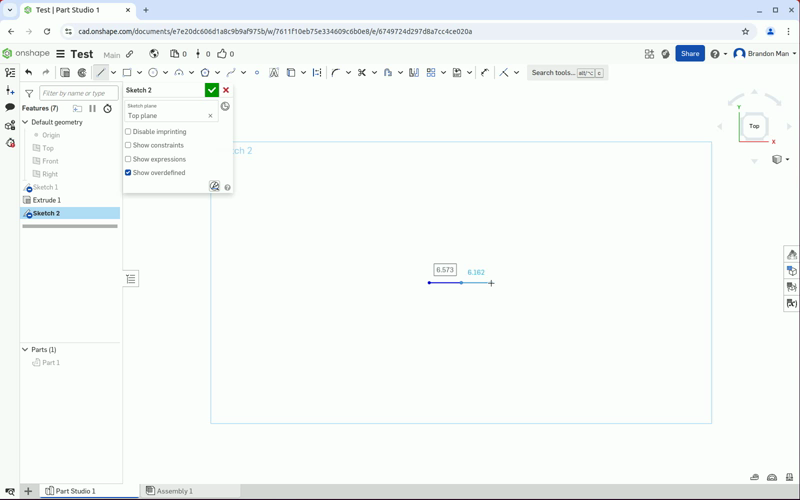
mouse_move(461, 230)
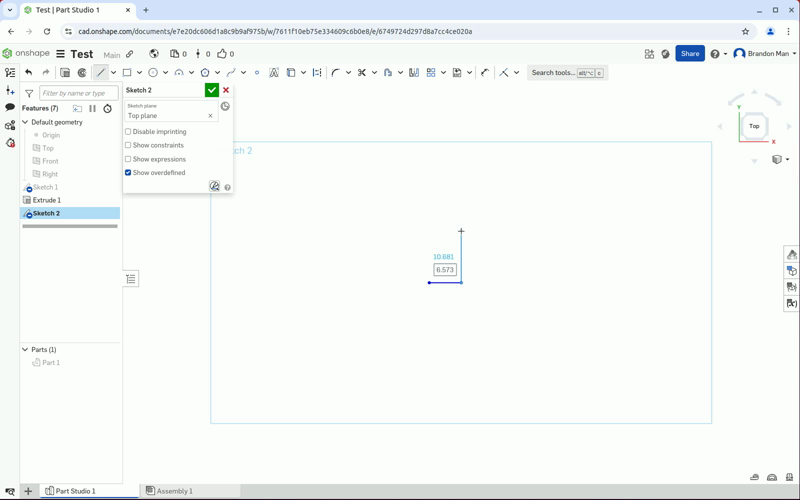
click(461, 230)
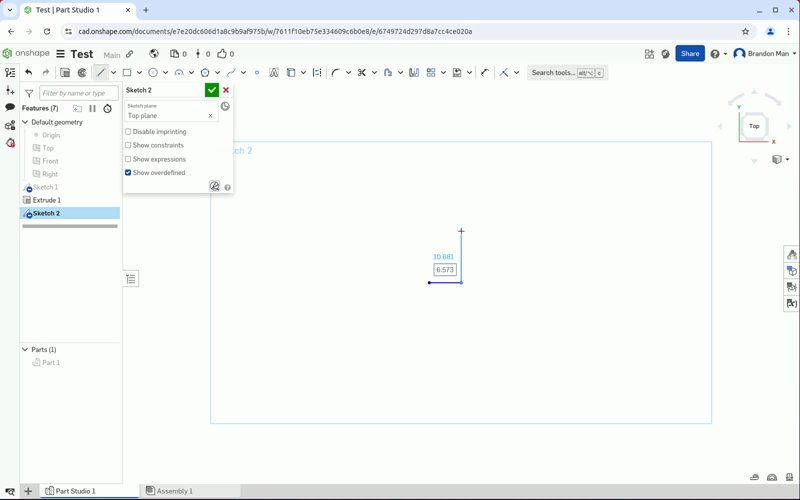
key_up(shift)
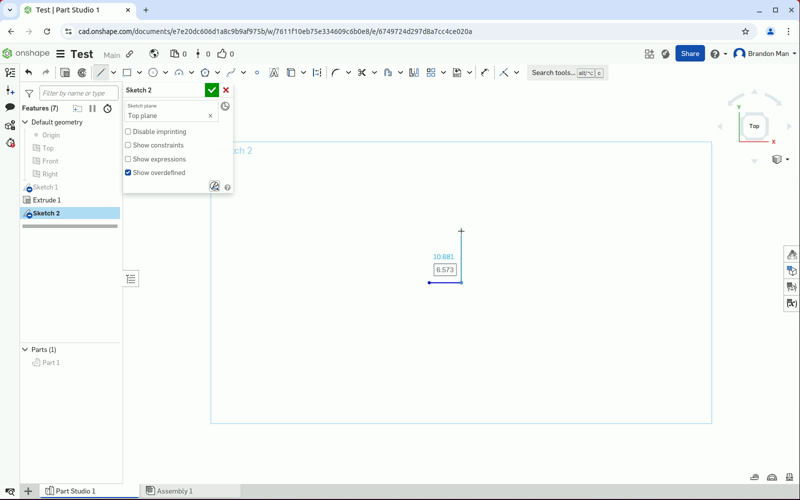
key_down(shift)
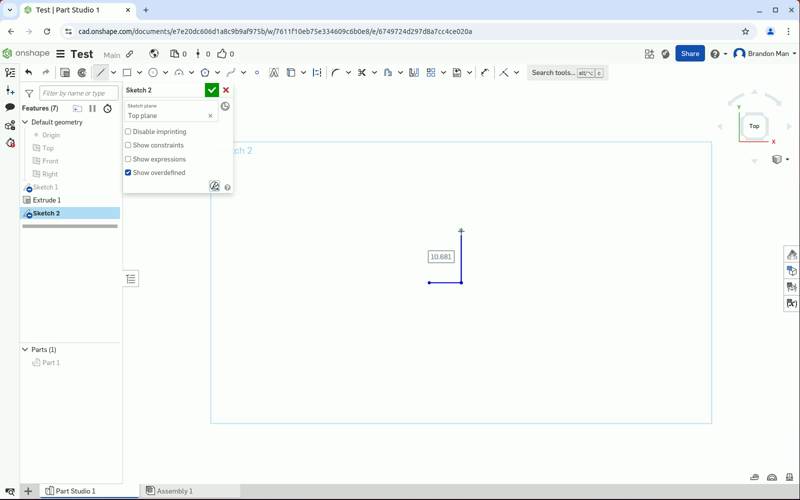
mouse_move(491, 230)
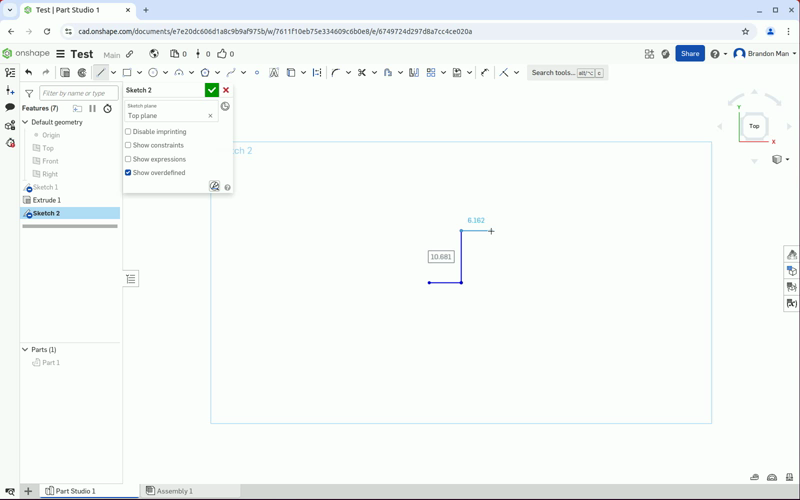
mouse_move(429, 230)
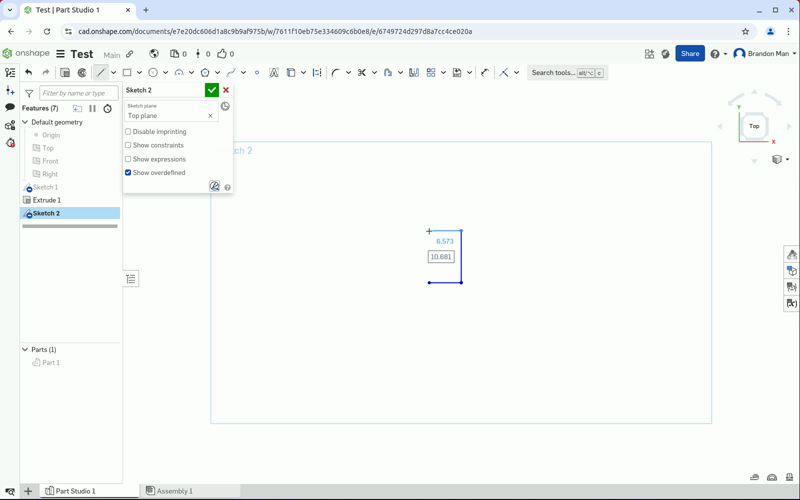
click(429, 230)
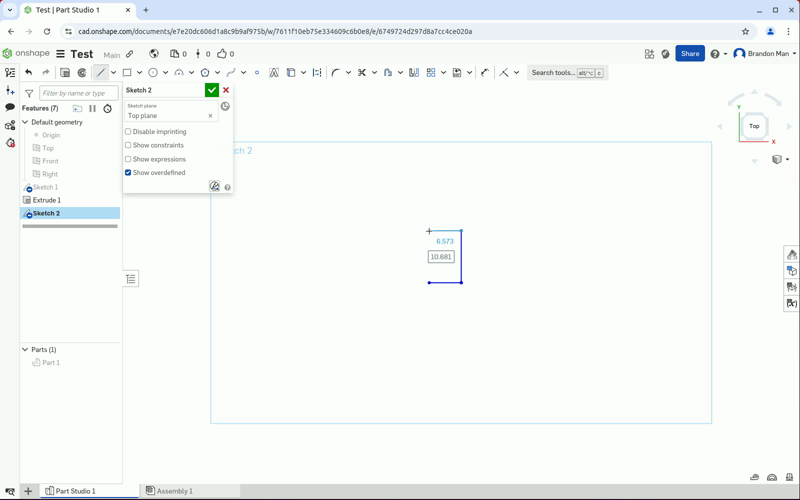
key_up(shift)
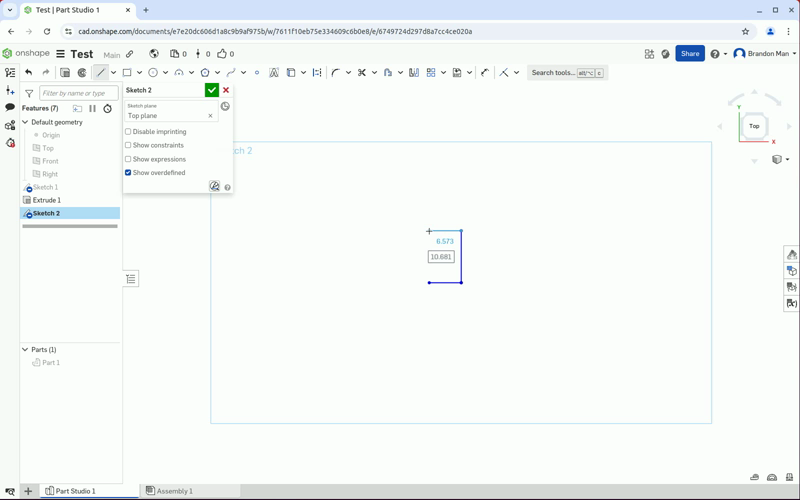
mouse_move(459, 230)
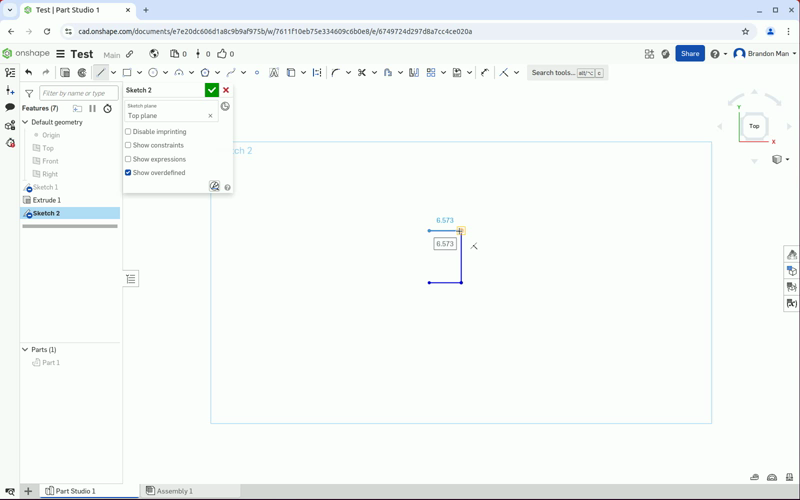
key_down(shift)
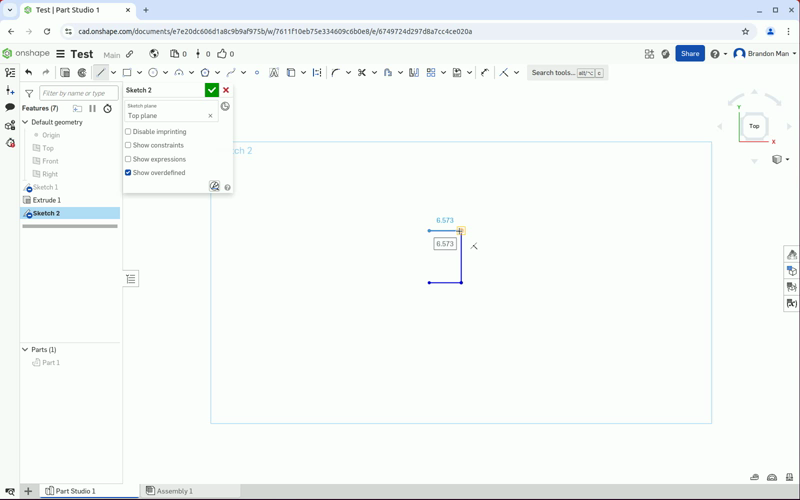
mouse_move(429, 282)
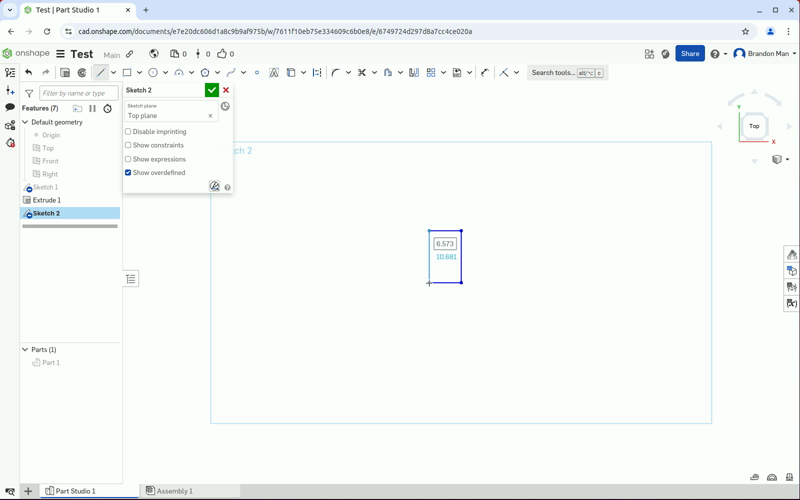
key_up(shift)
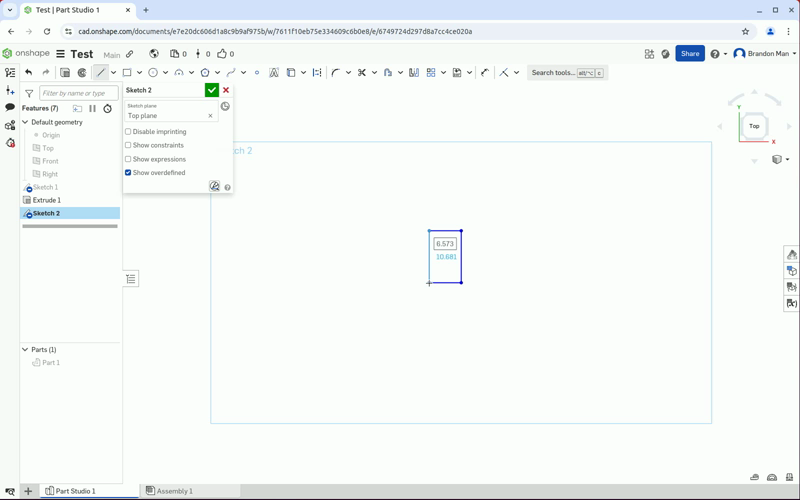
click(429, 282)
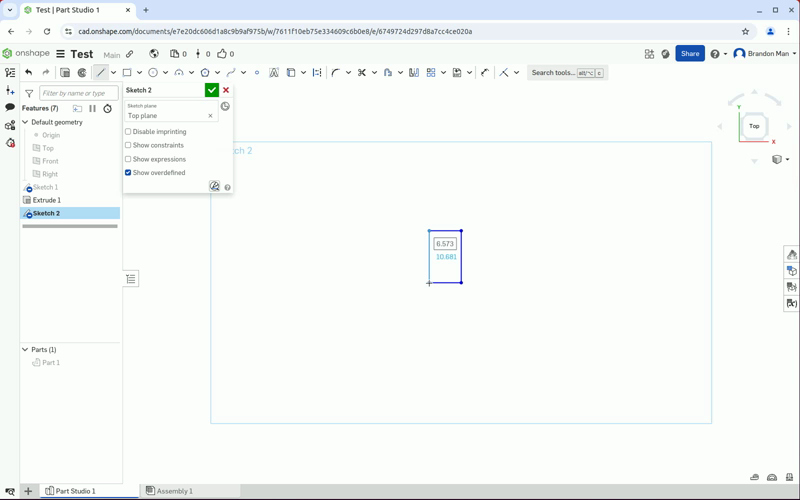
key(esc)
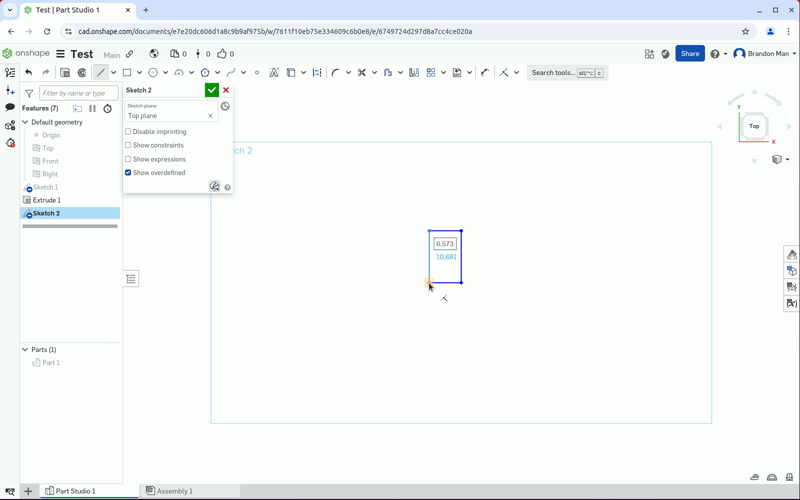
mouse_move(435, 258)
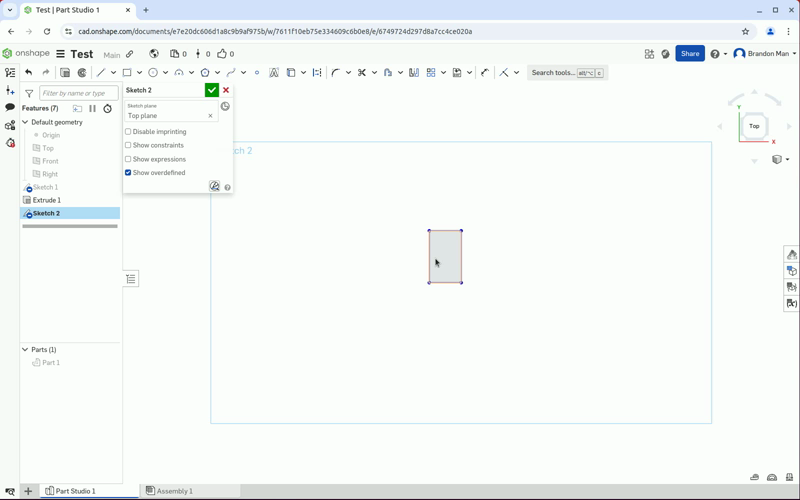
scroll(6)
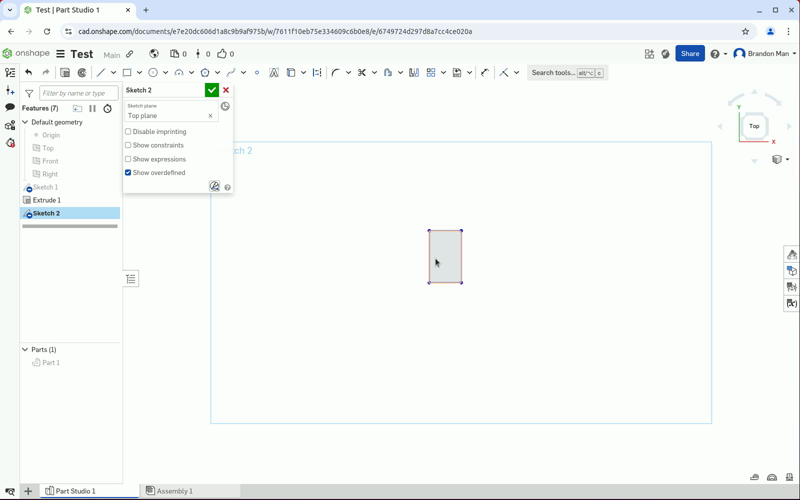
scroll(6)
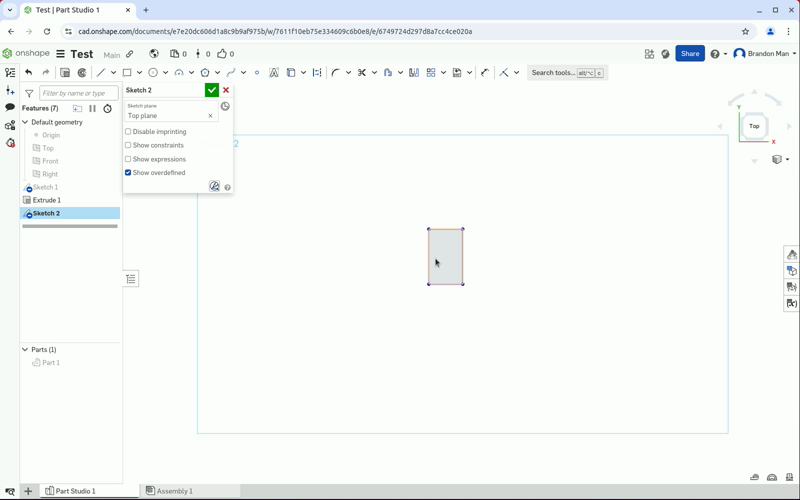
scroll(6)
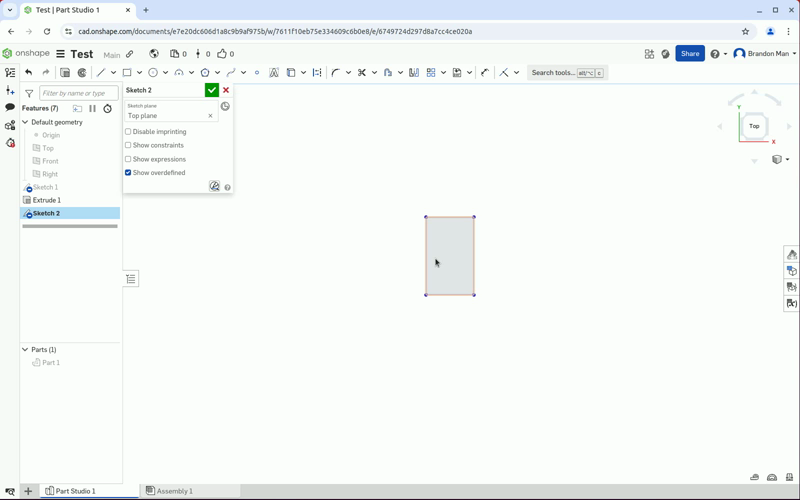
scroll(6)
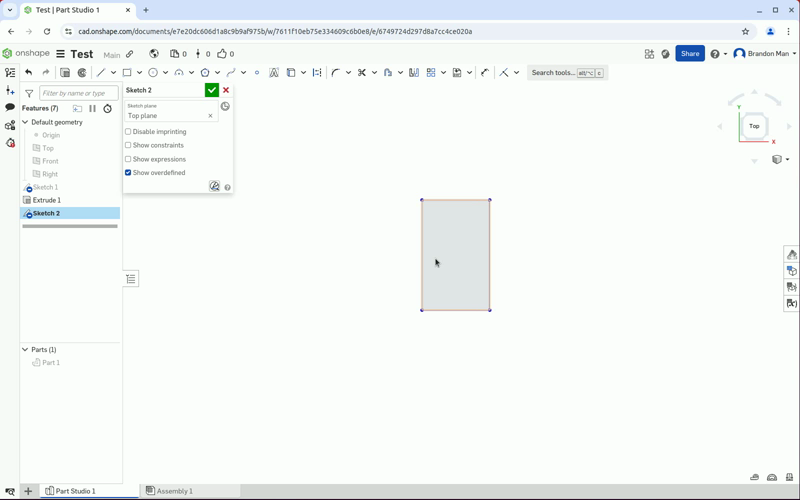
scroll(6)
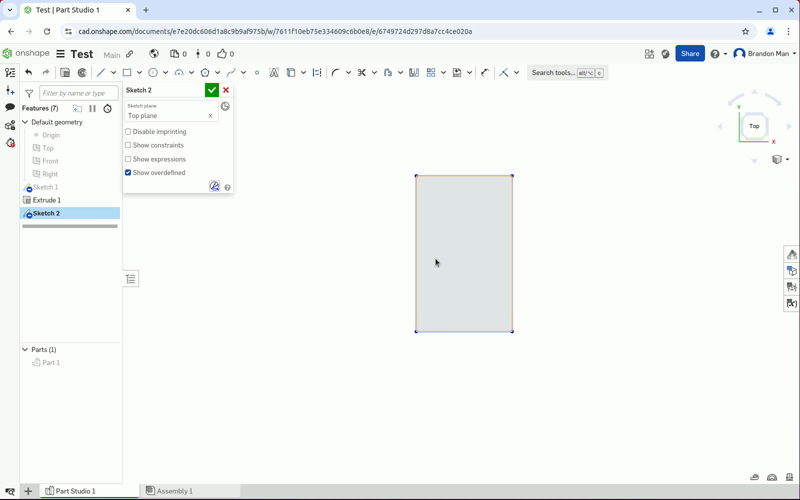
scroll(6)
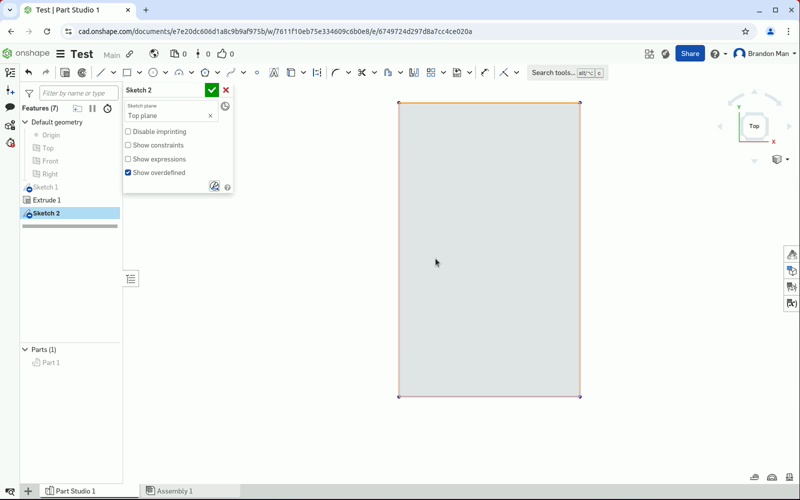
scroll(6)
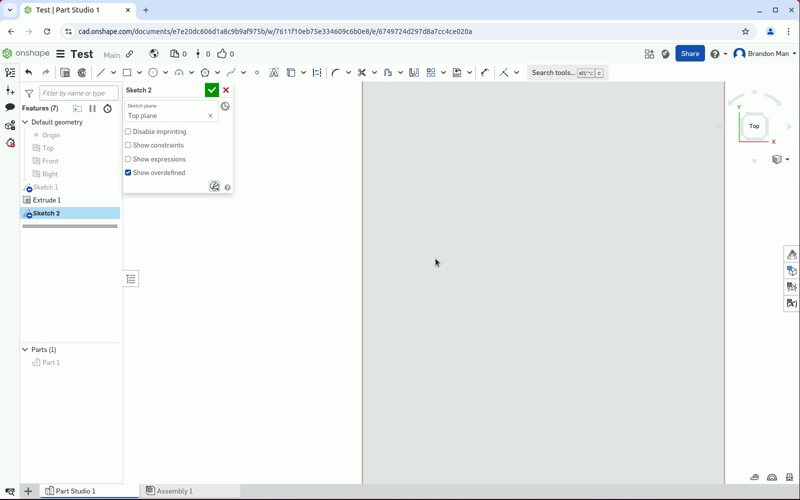
click(435, 258)
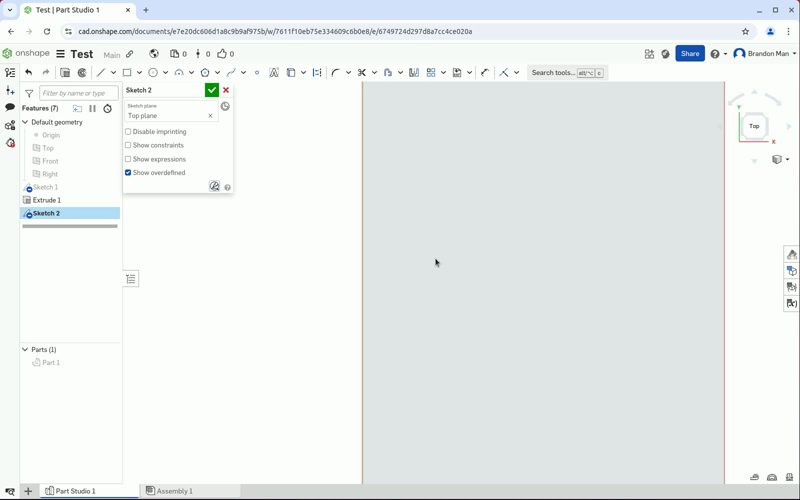
scroll(-6)
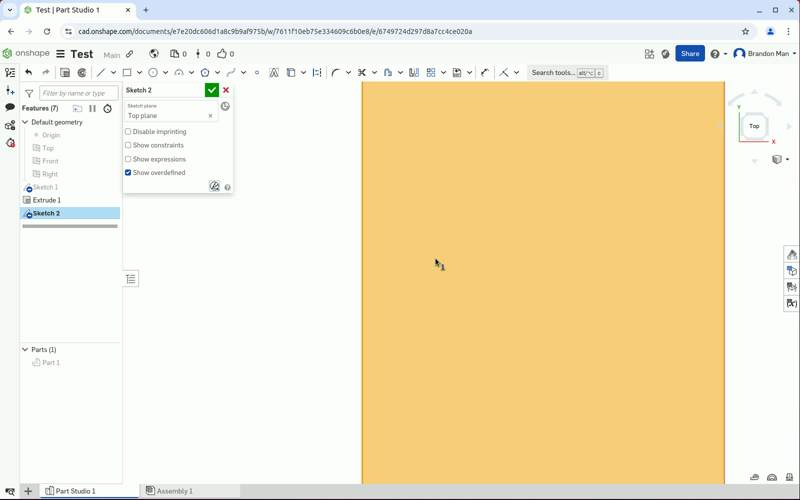
scroll(-6)
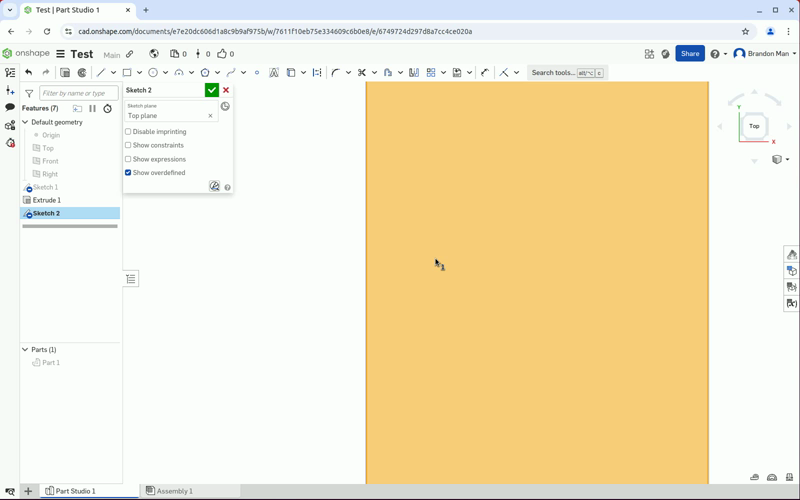
scroll(-6)
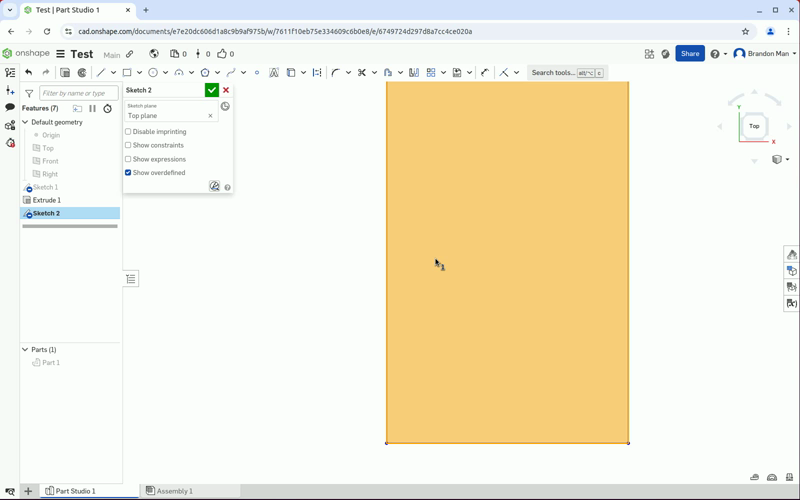
scroll(-6)
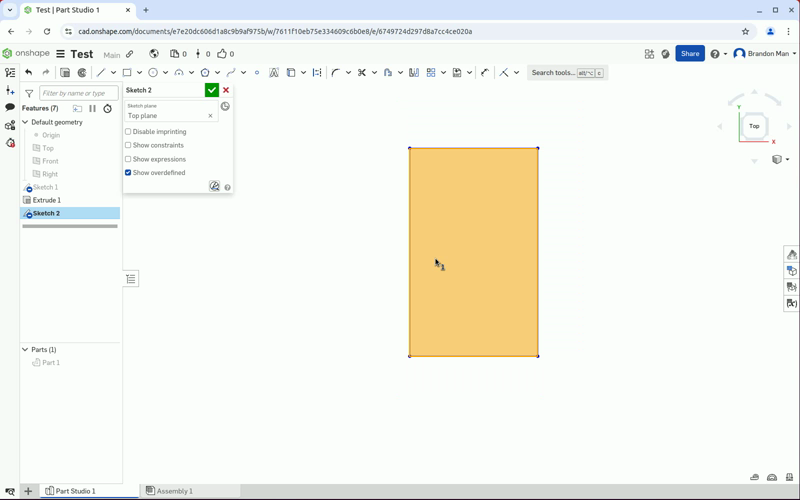
scroll(-6)
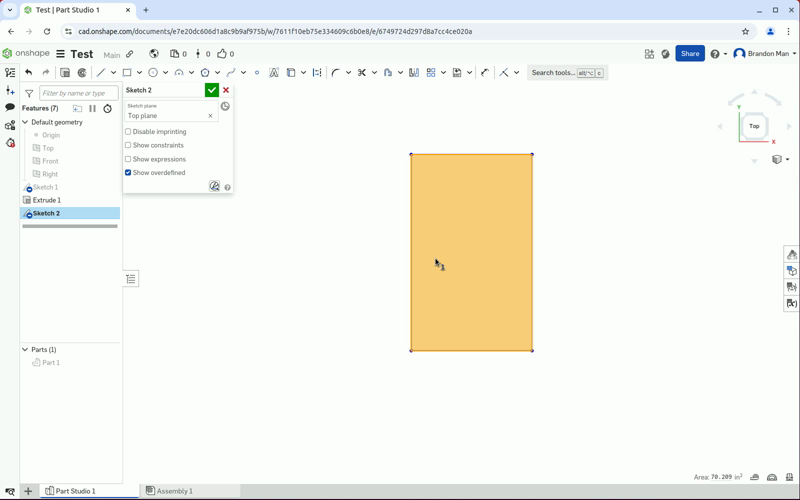
scroll(-6)
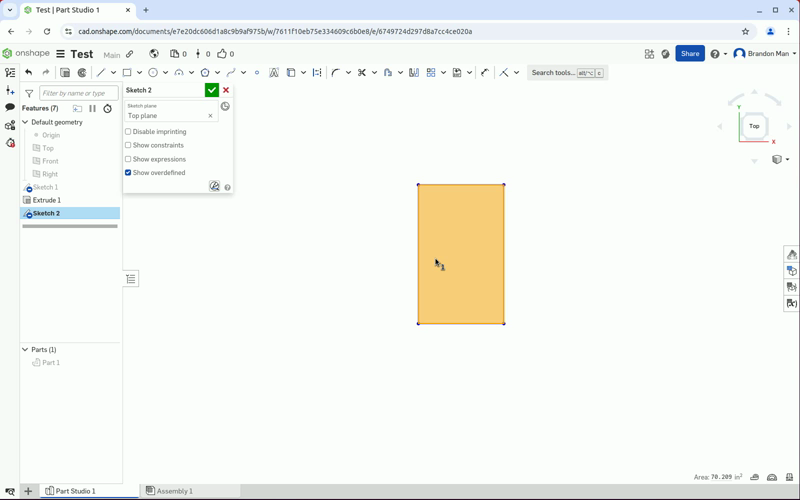
scroll(-6)
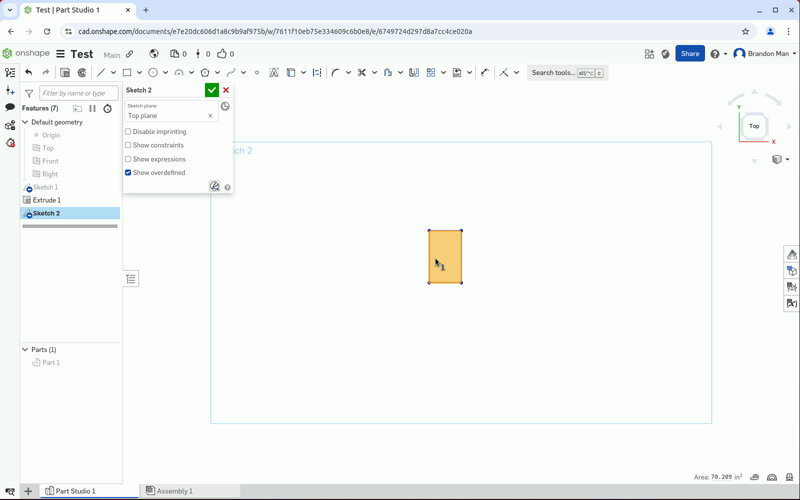
mouse_move(73, 352)
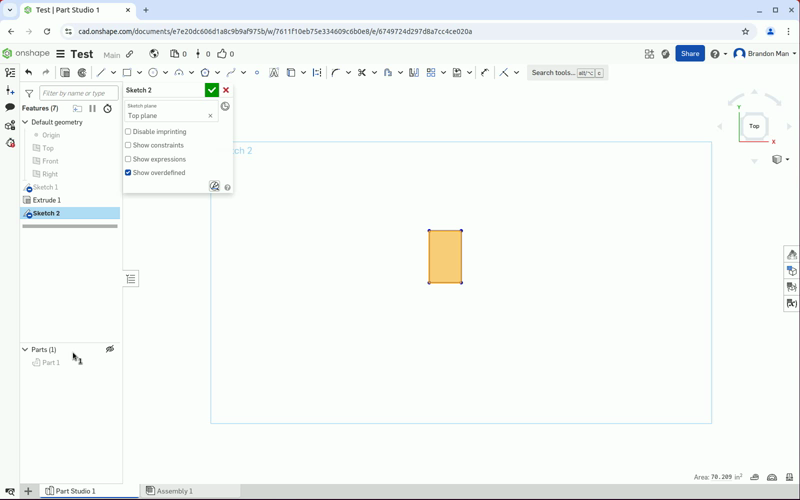
key(shift+y)
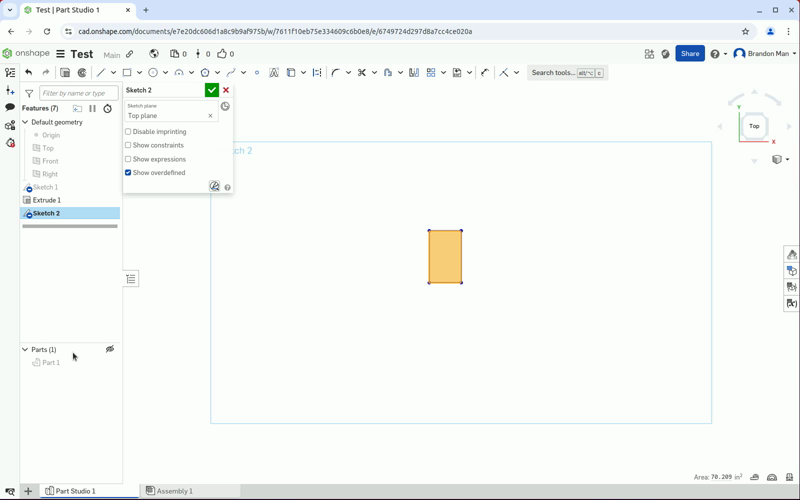
key(shift+e)
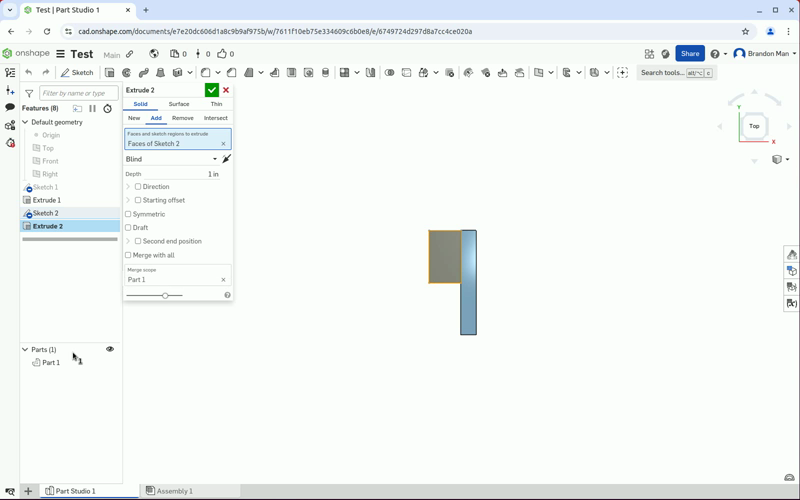
mouse_move(143, 106)
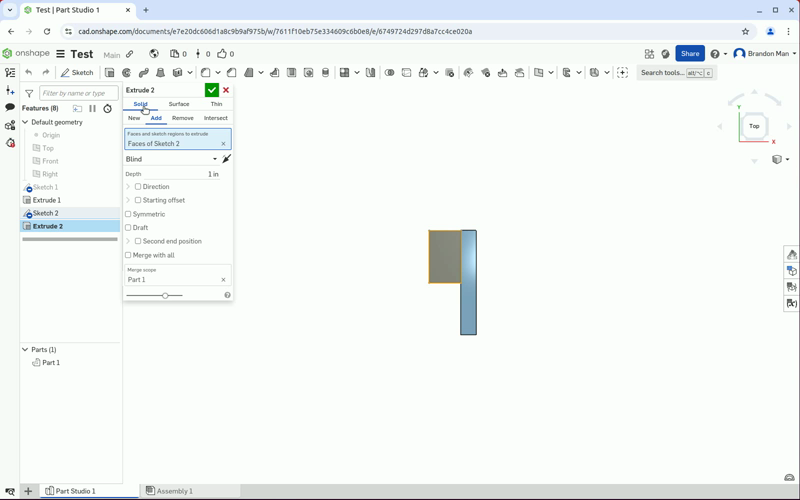
click(143, 106)
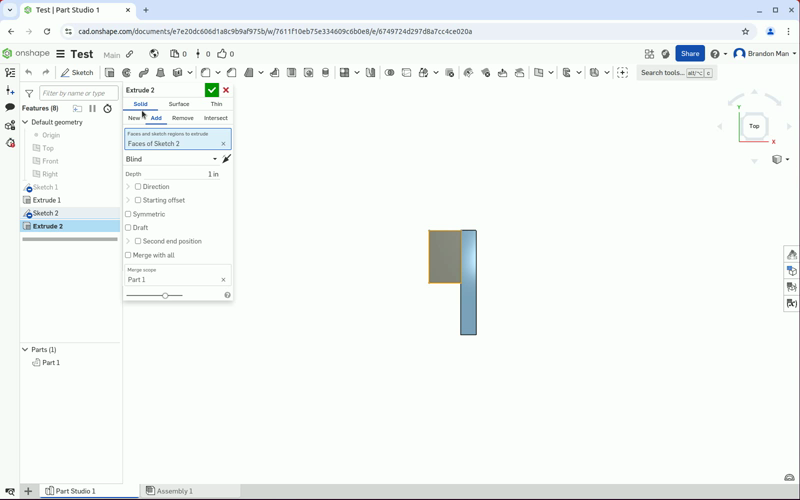
mouse_move(137, 120)
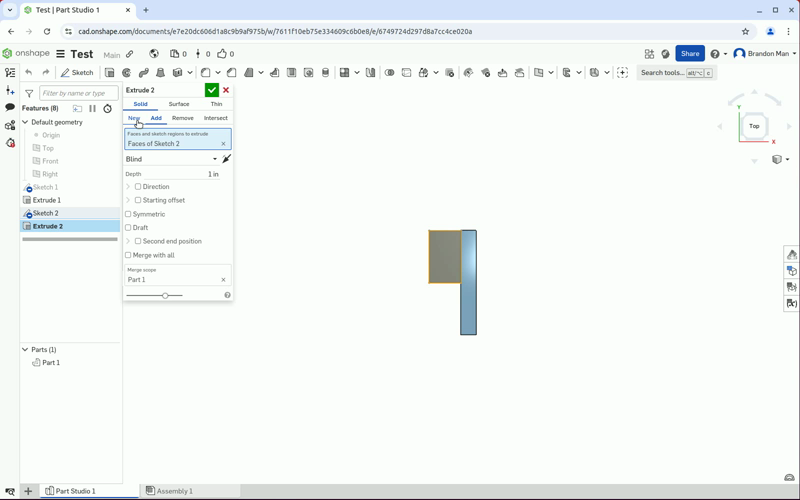
click(137, 120)
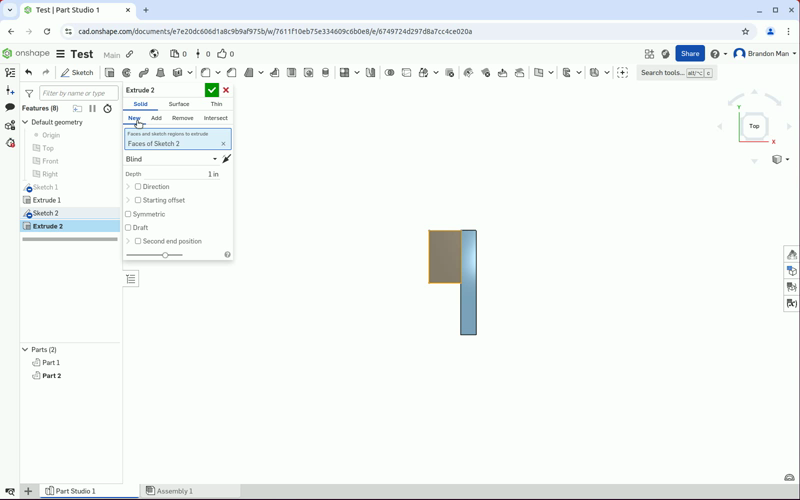
key(tab, 4)
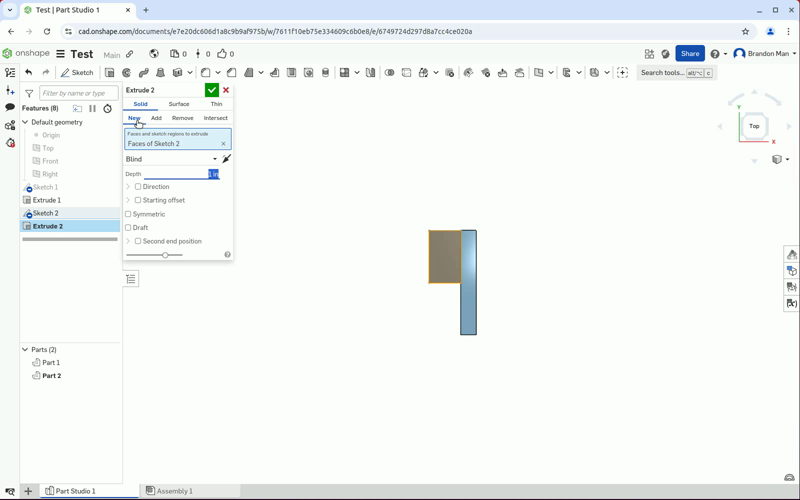
text(3.611)
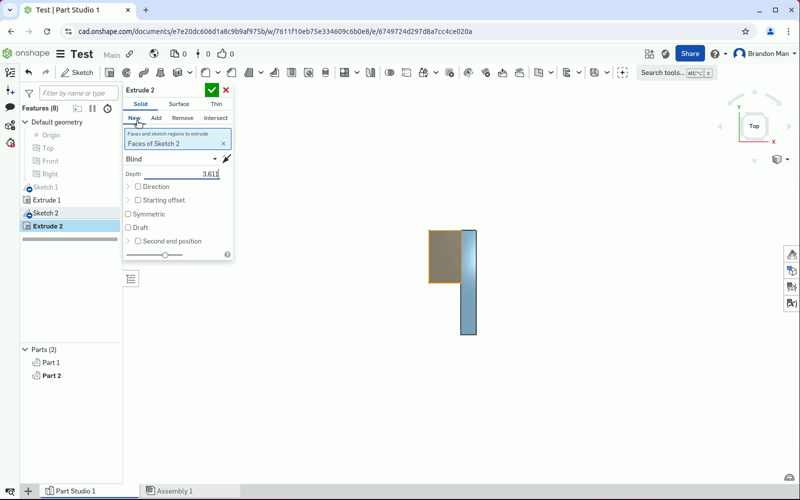
key(enter)
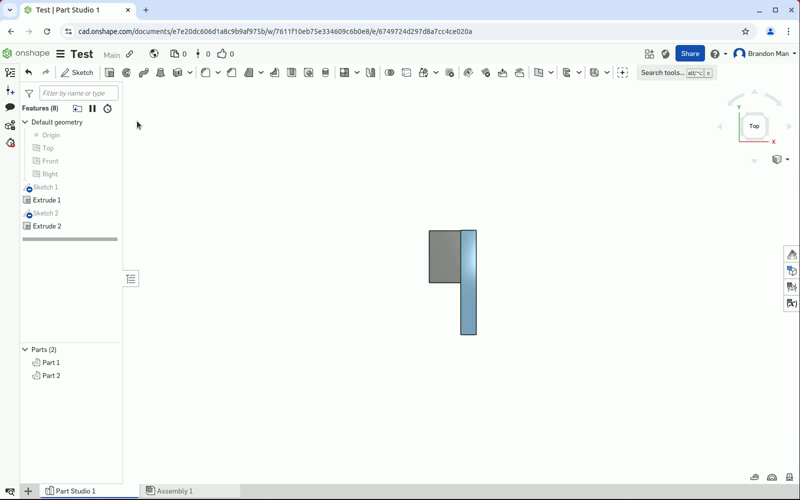
key(shift+h)
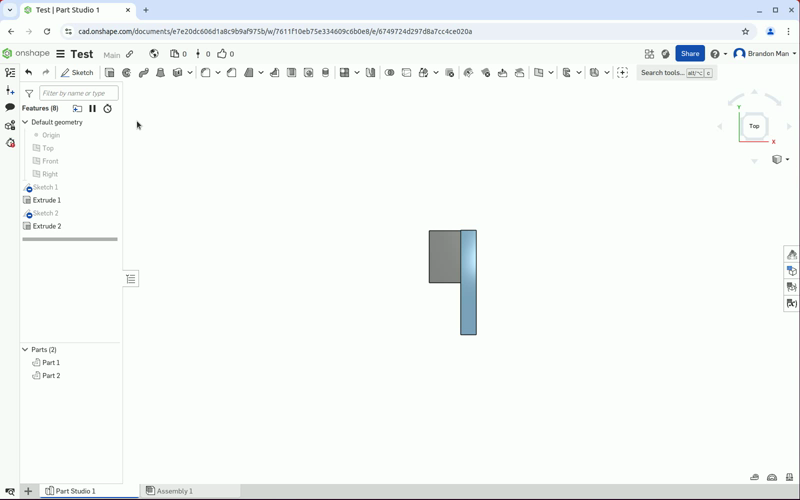
key(shift+h)
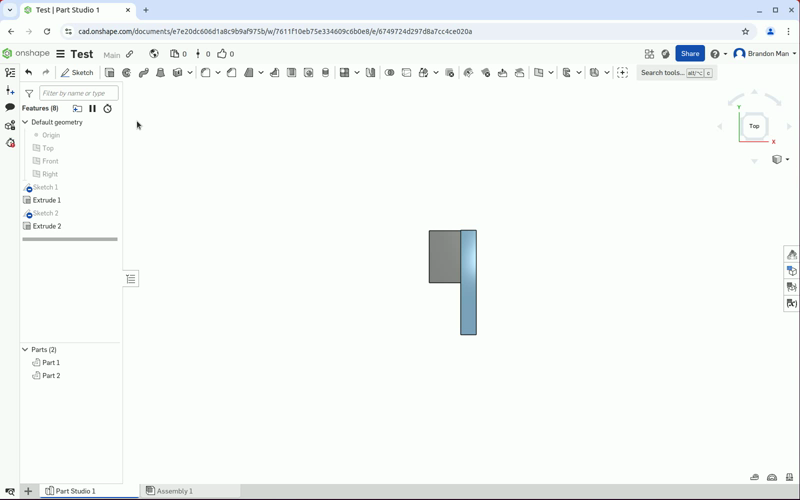
mouse_move(73, 189)
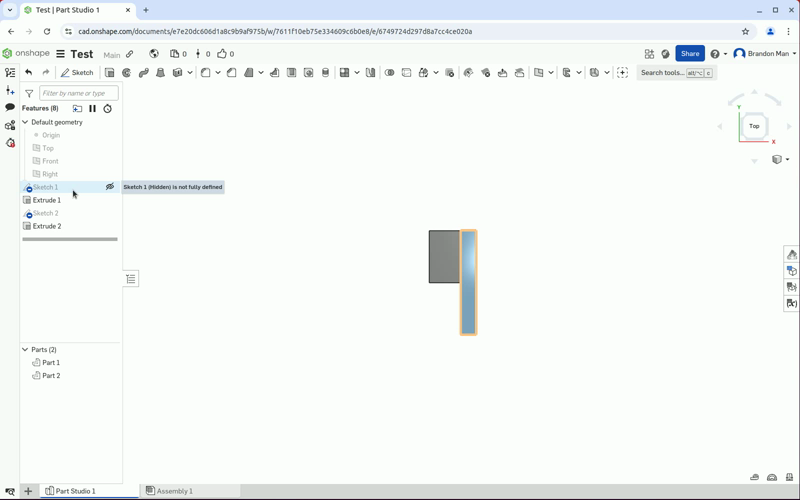
click(73, 189)
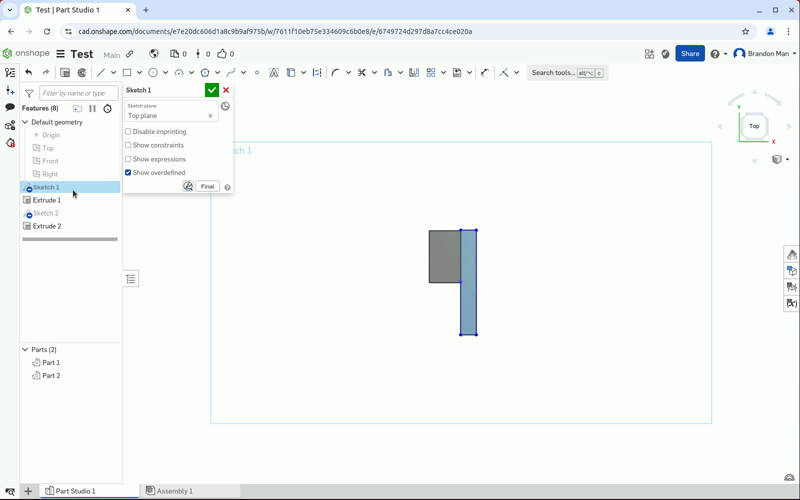
mouse_move(229, 92)
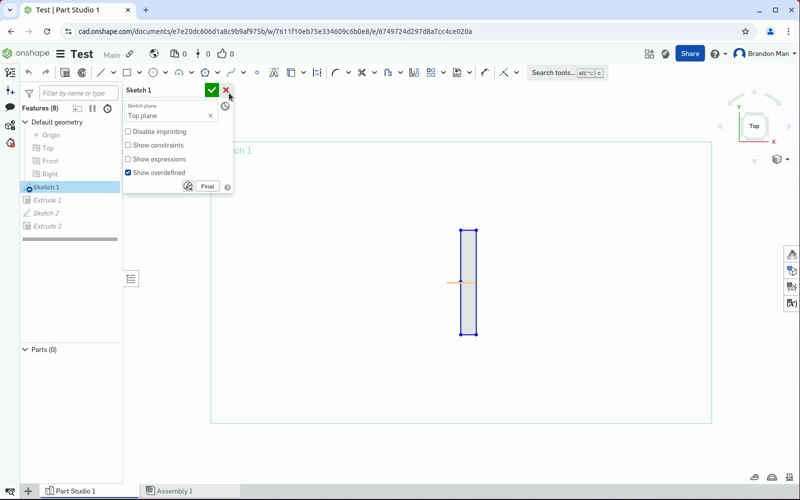
click(229, 92)
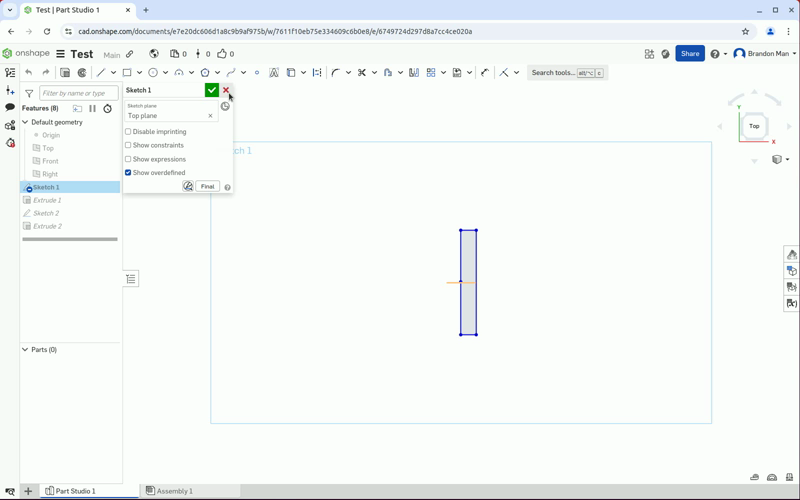
key(shift+s)
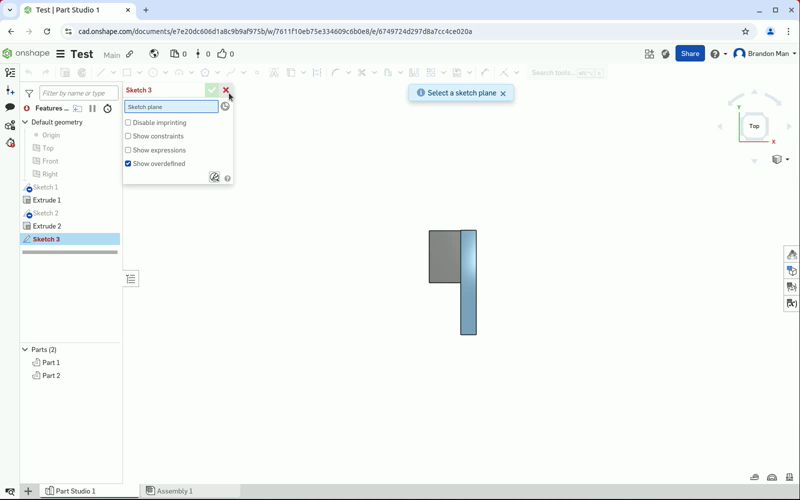
mouse_move(73, 150)
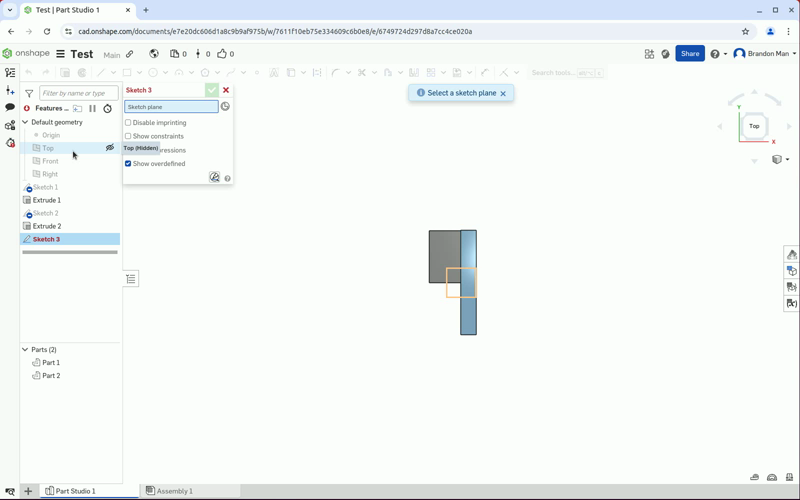
click(73, 150)
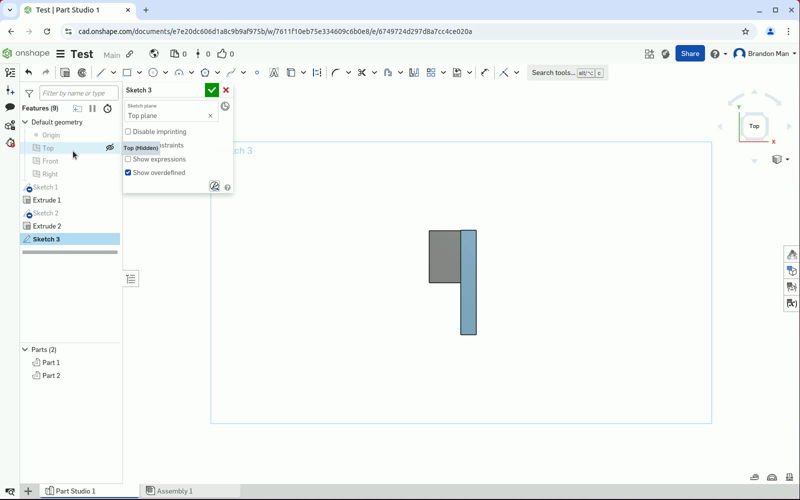
mouse_move(73, 352)
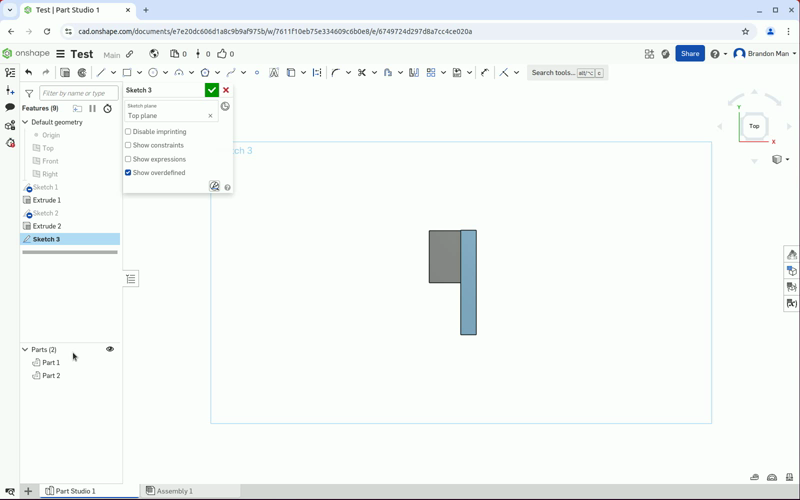
key(y)
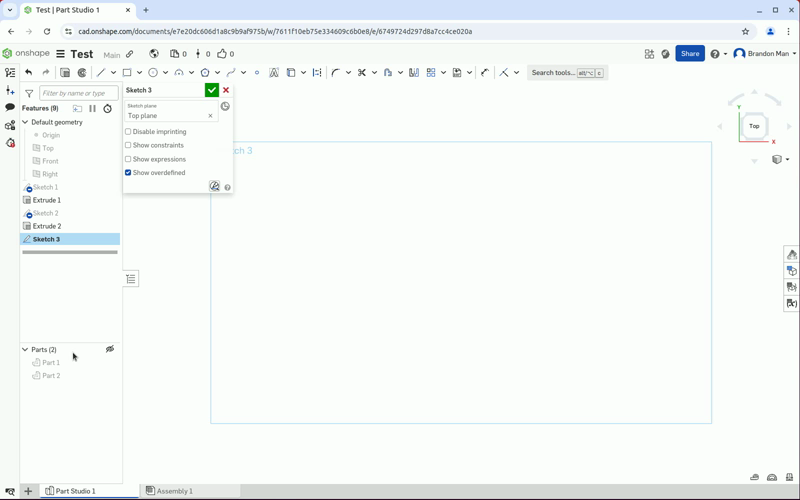
key(l)
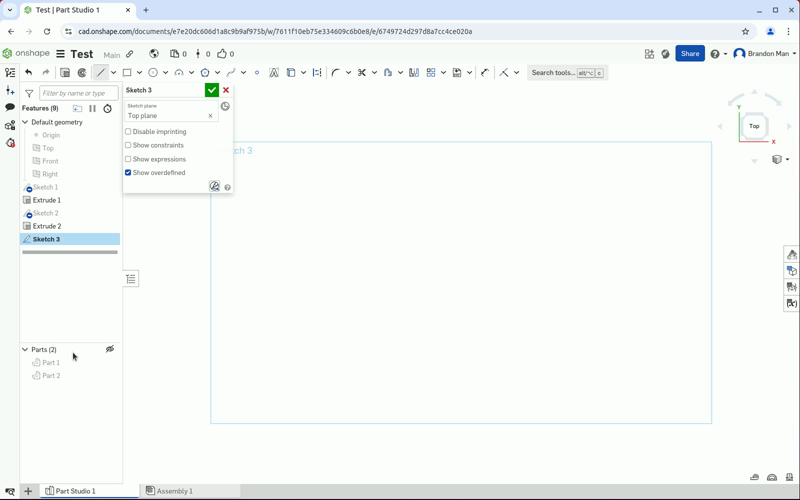
key_down(shift)
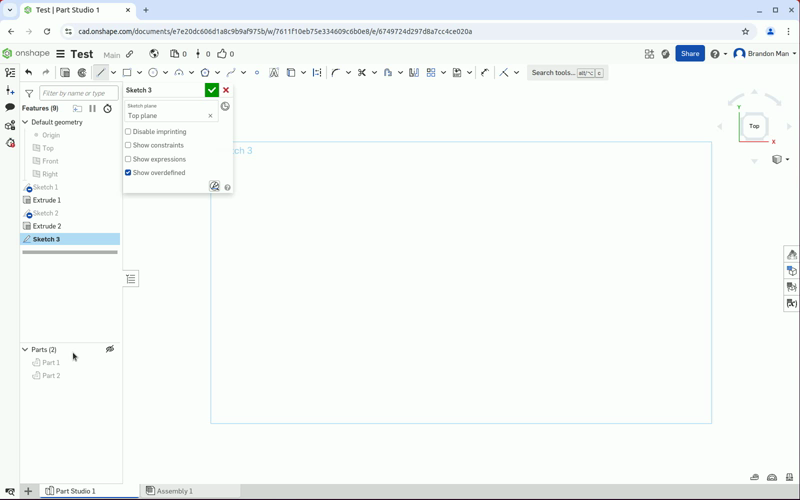
mouse_move(429, 334)
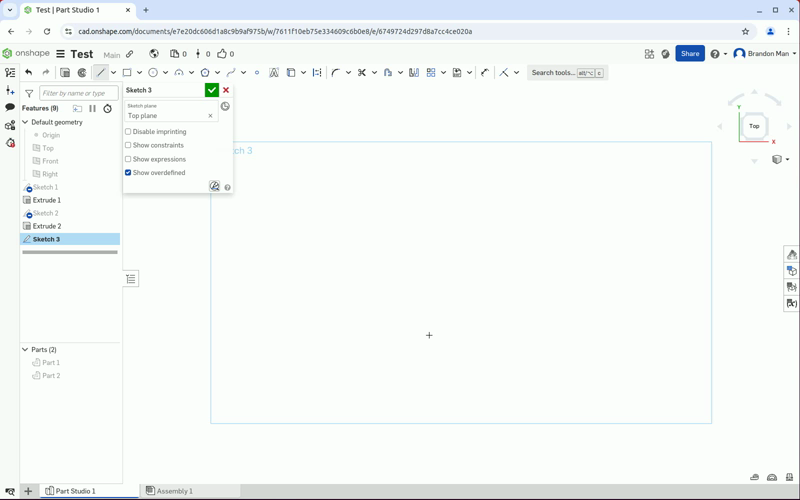
click(429, 334)
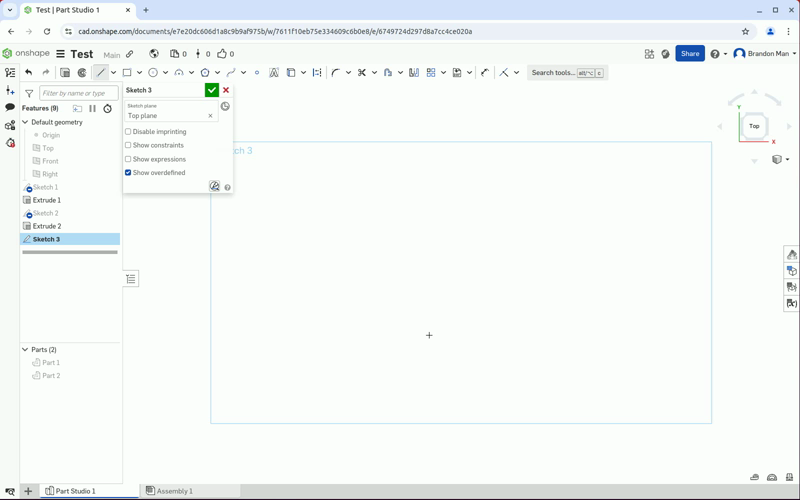
key_up(shift)
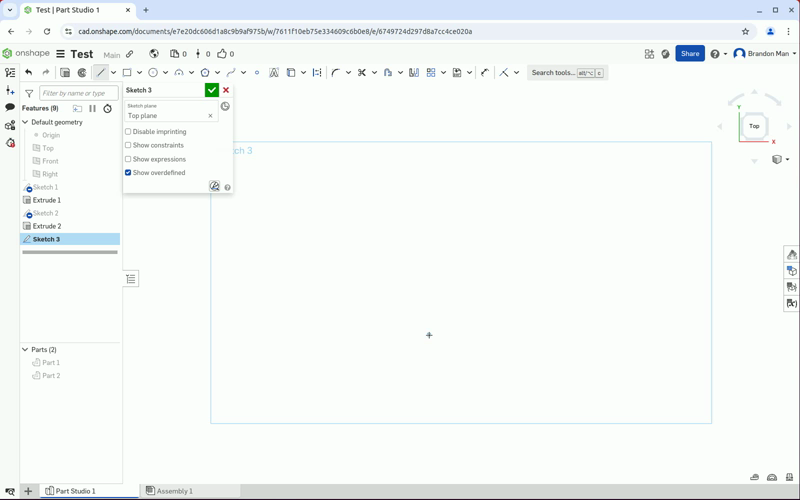
key_down(shift)
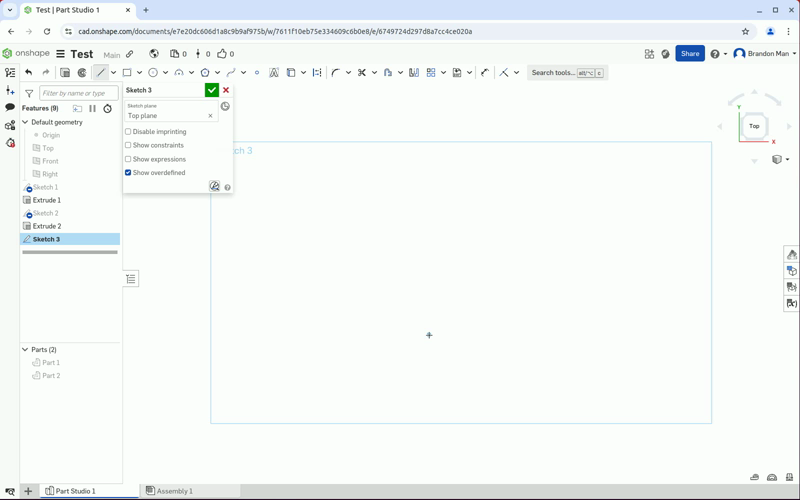
mouse_move(459, 334)
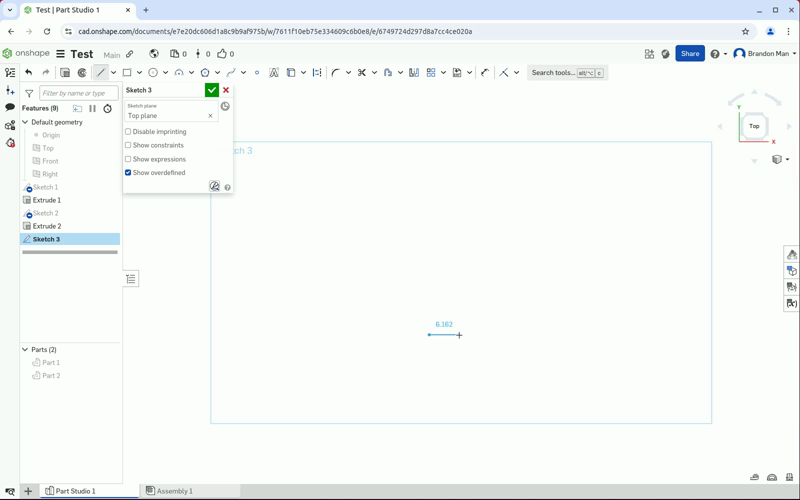
mouse_move(461, 334)
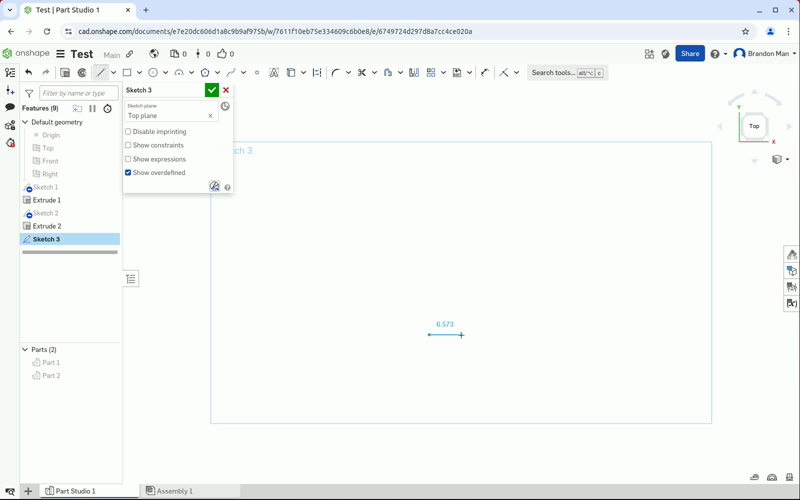
click(461, 334)
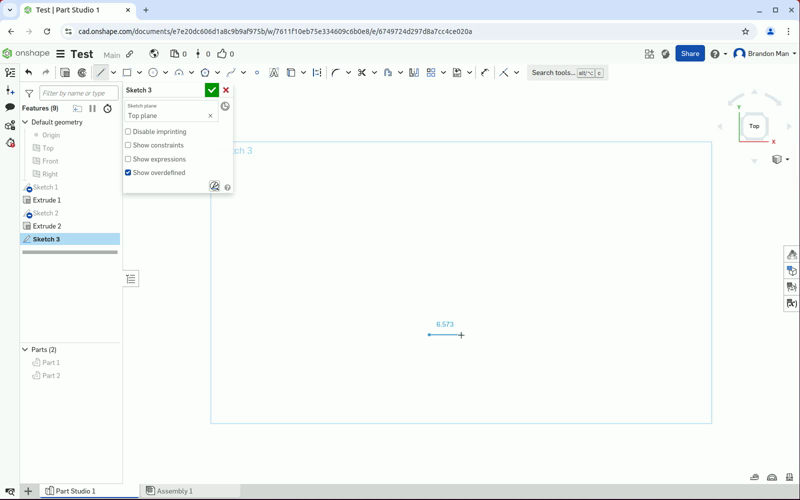
key_up(shift)
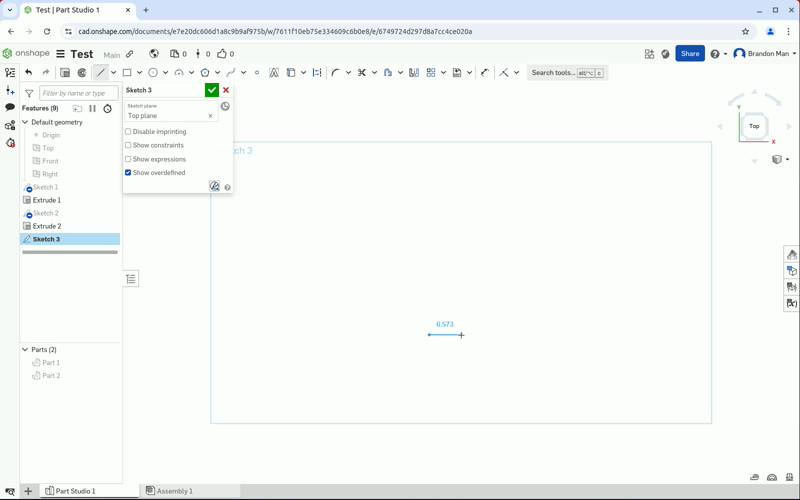
key_down(shift)
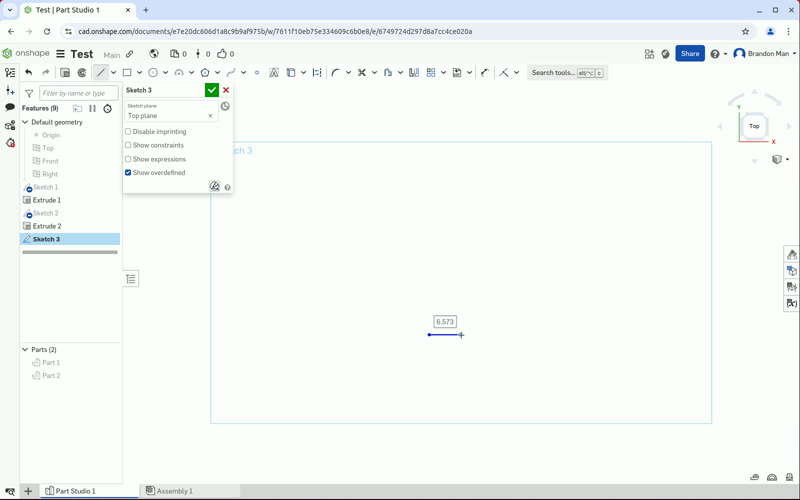
mouse_move(491, 334)
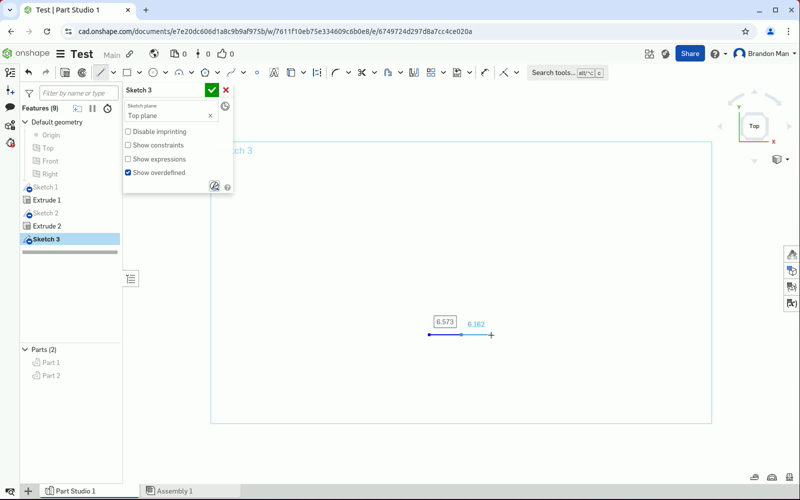
mouse_move(461, 282)
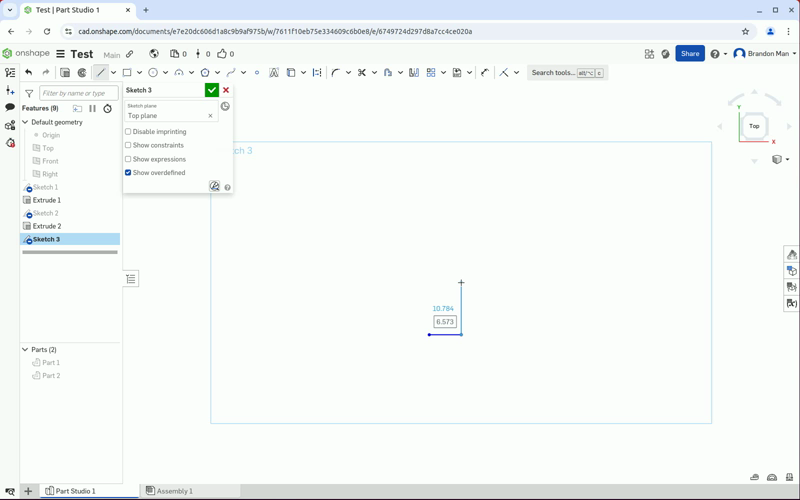
click(461, 282)
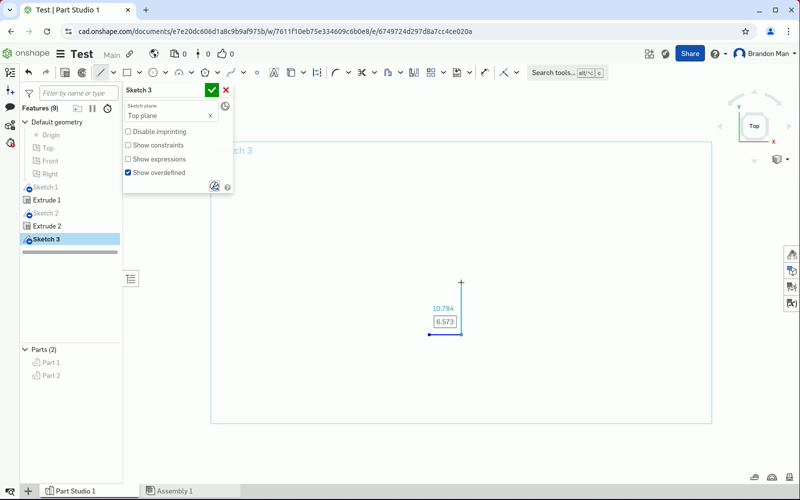
key_up(shift)
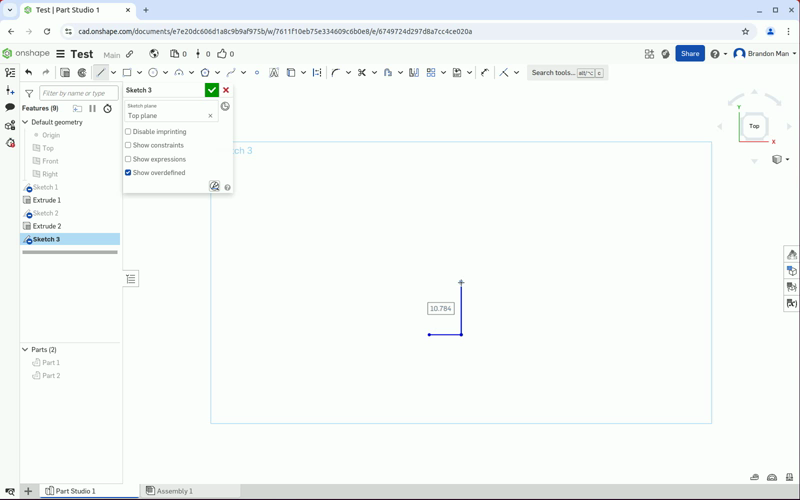
key_down(shift)
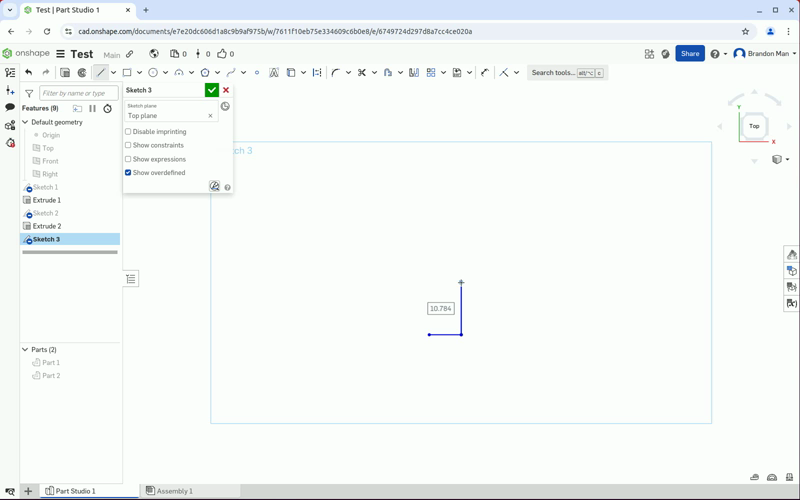
mouse_move(491, 282)
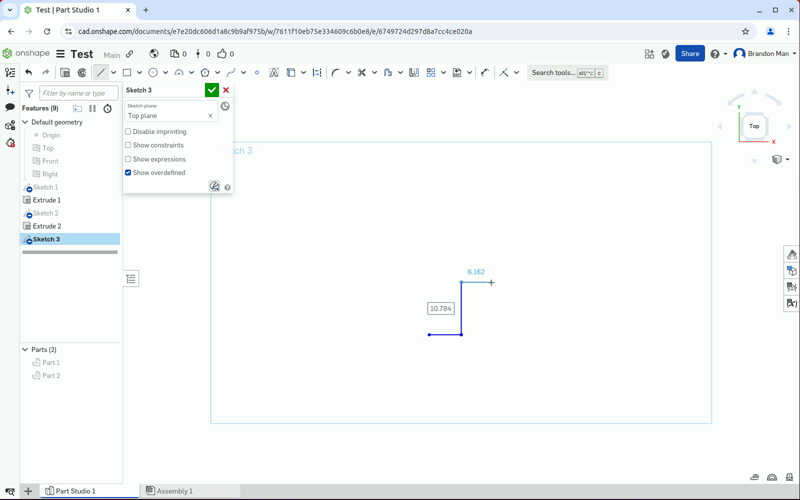
mouse_move(429, 282)
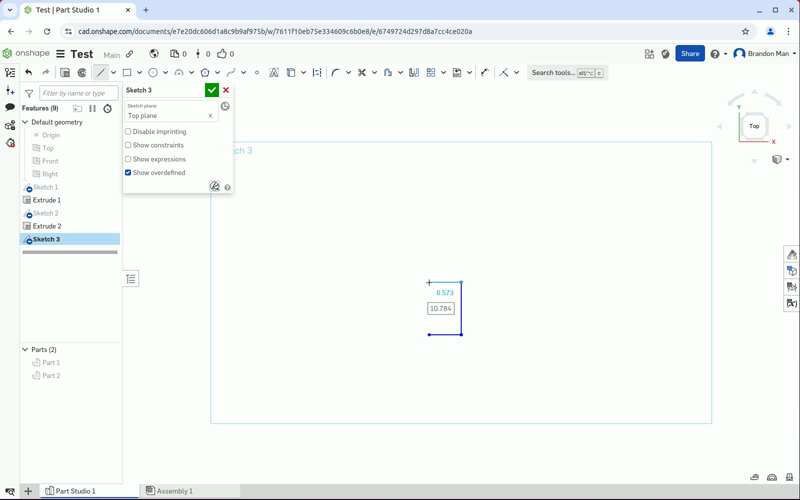
click(429, 282)
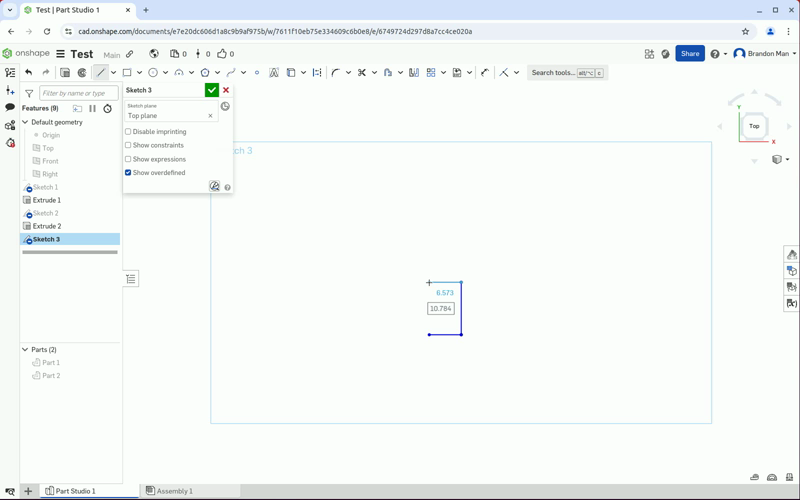
key_up(shift)
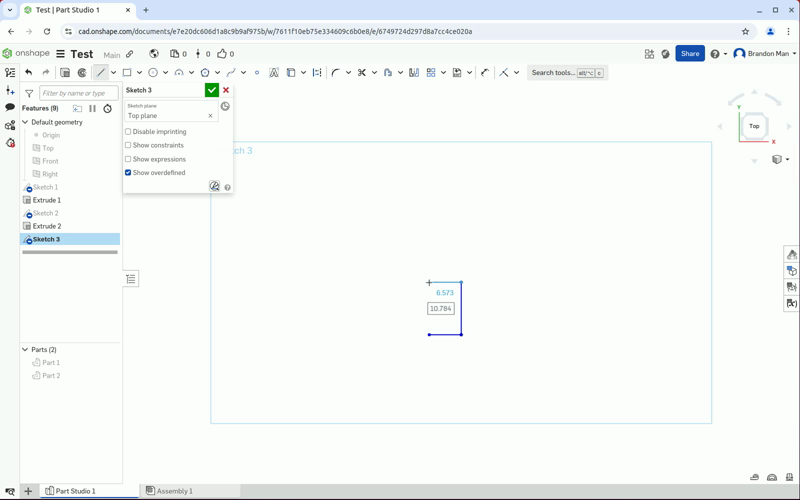
mouse_move(459, 282)
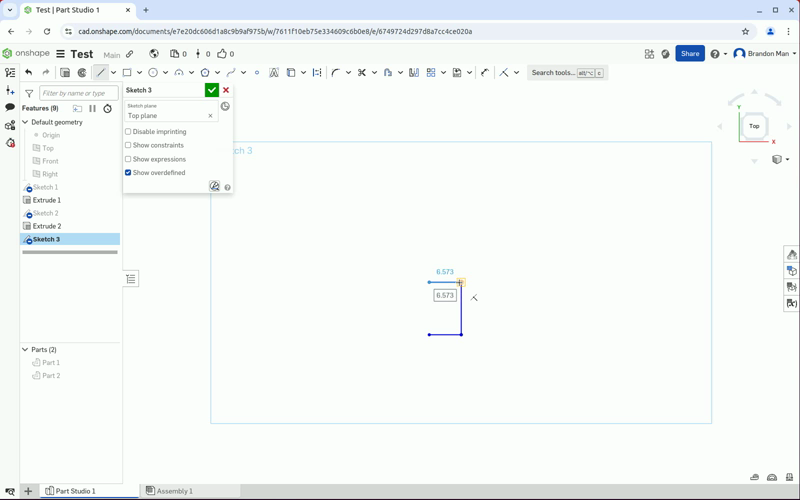
key_down(shift)
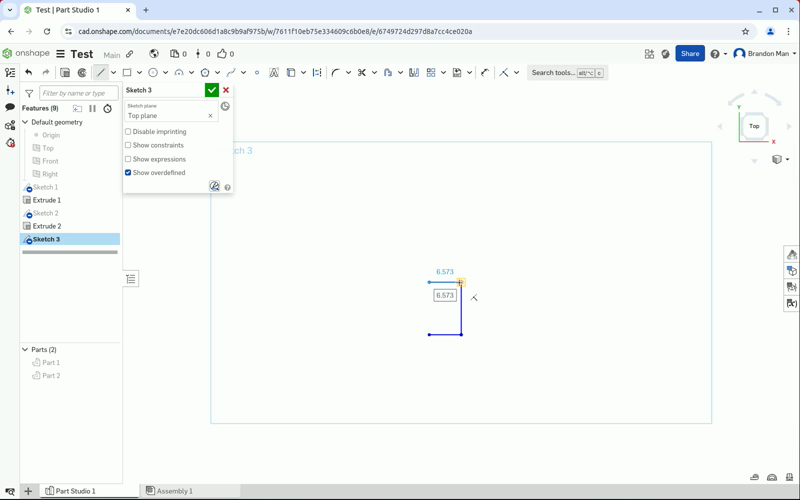
mouse_move(429, 334)
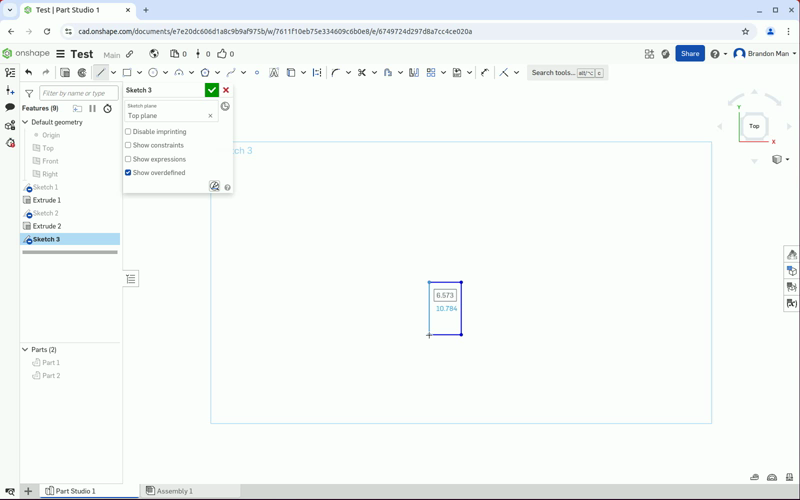
key_up(shift)
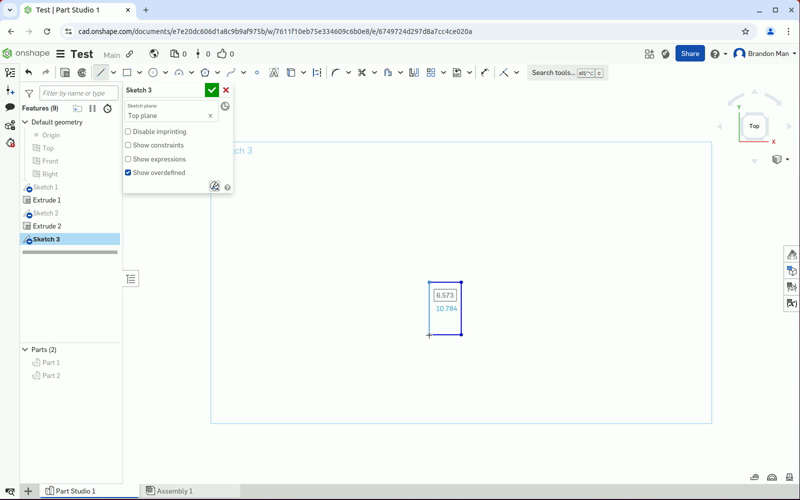
click(429, 334)
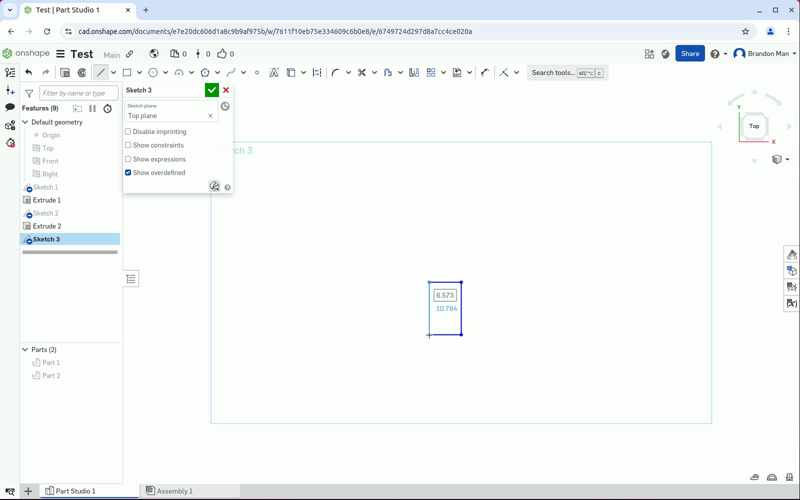
key(esc)
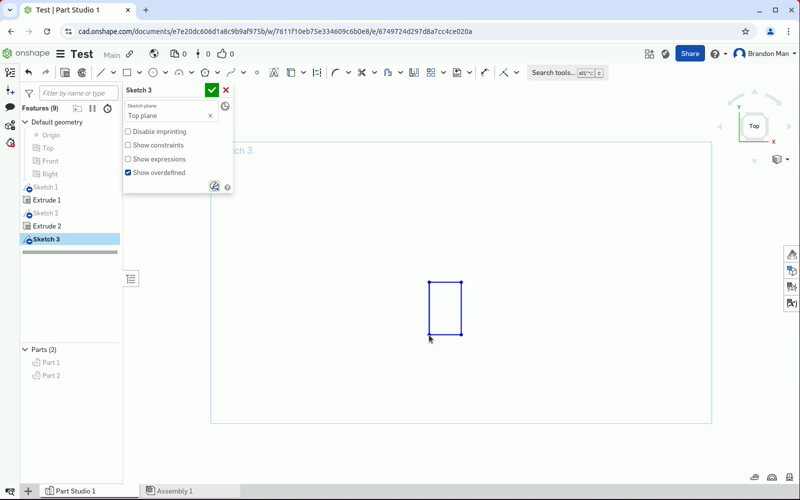
mouse_move(446, 331)
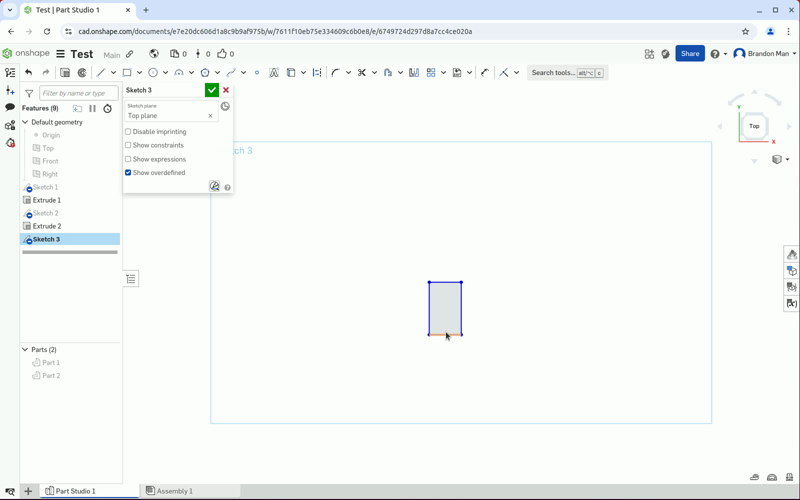
scroll(6)
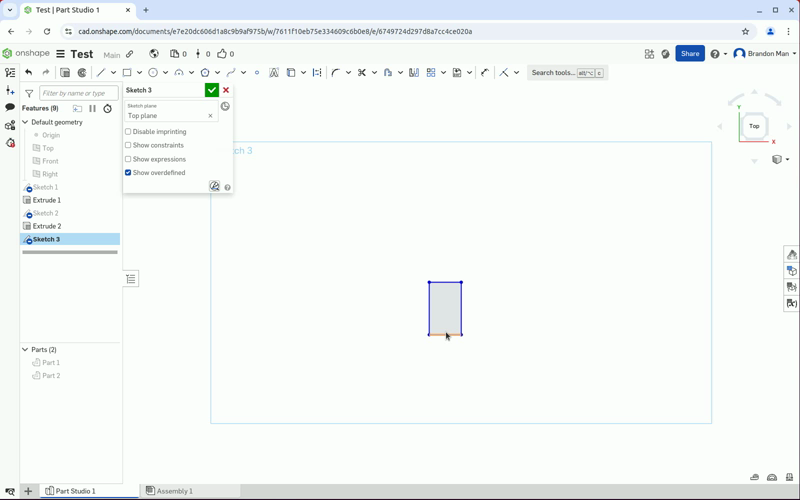
scroll(6)
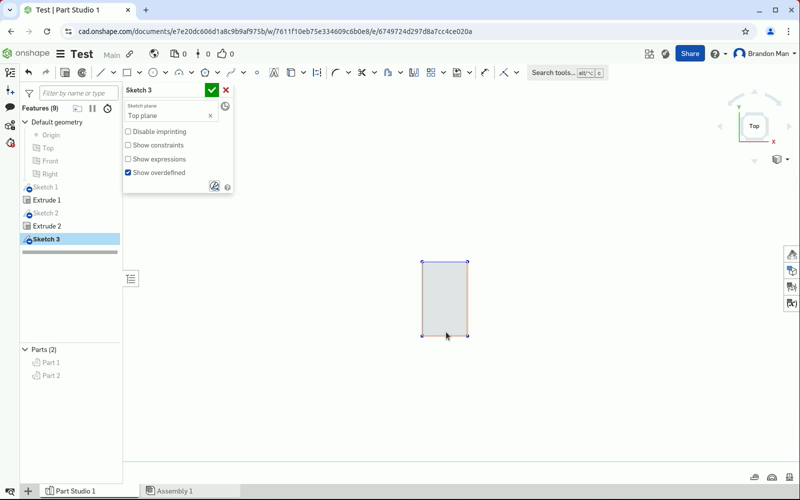
scroll(6)
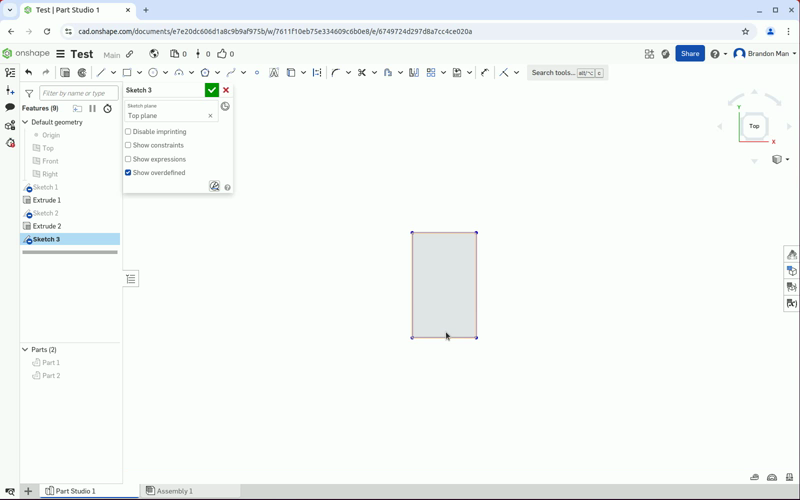
scroll(6)
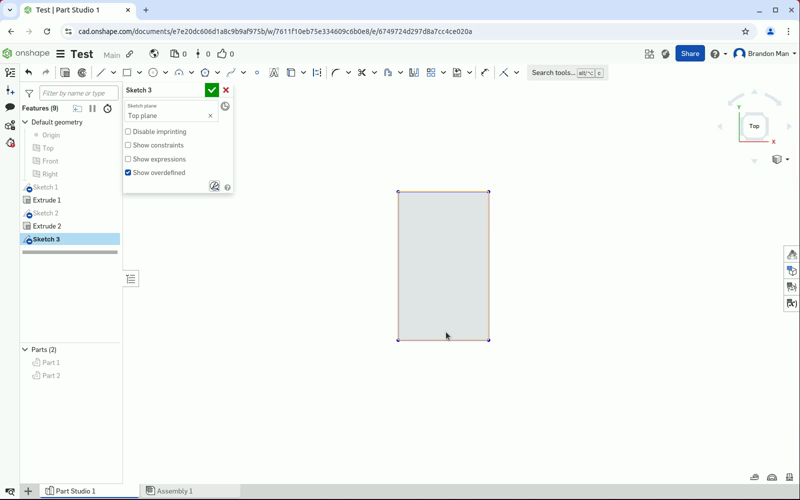
scroll(6)
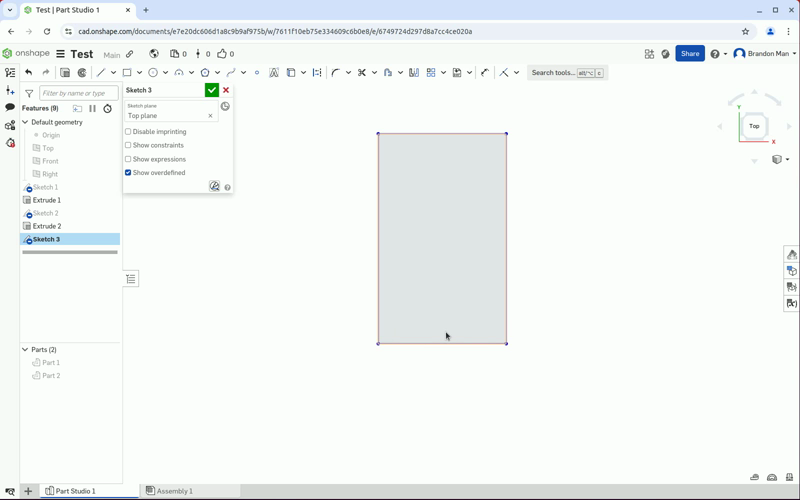
scroll(6)
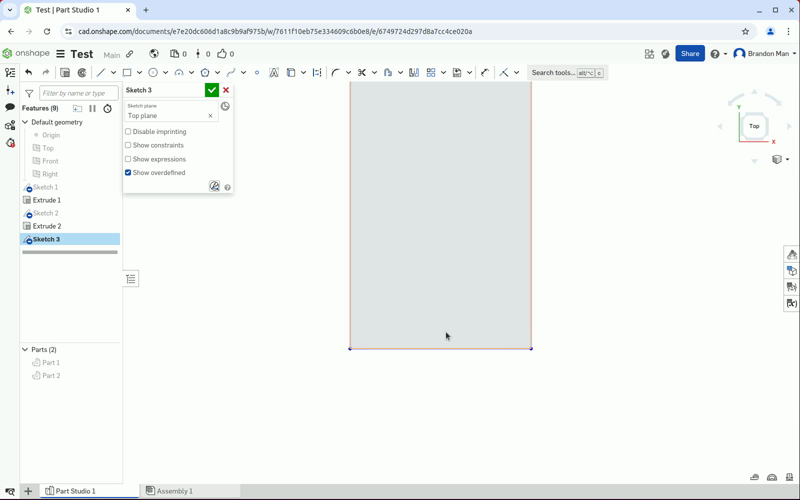
scroll(6)
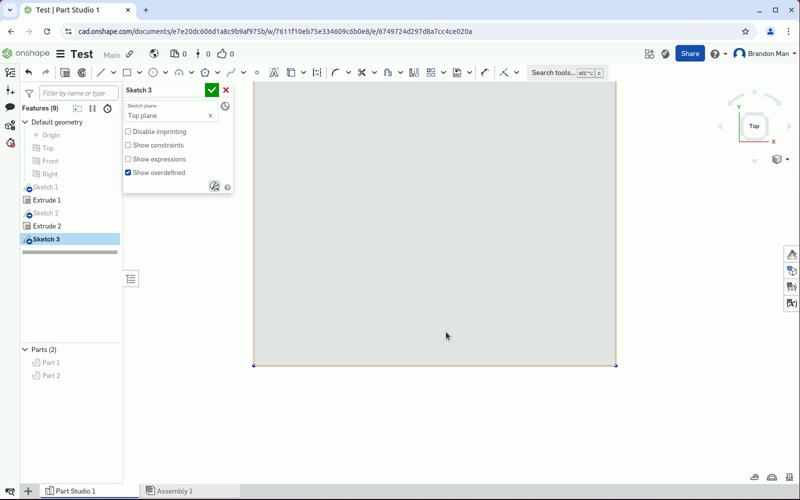
click(446, 331)
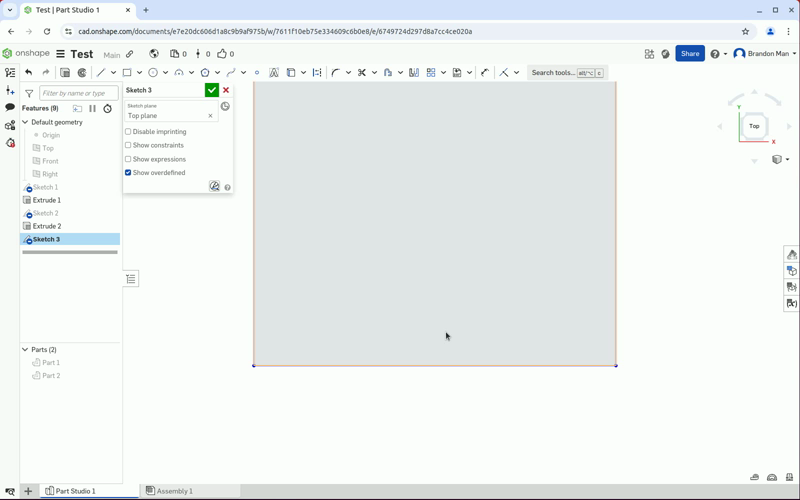
scroll(-6)
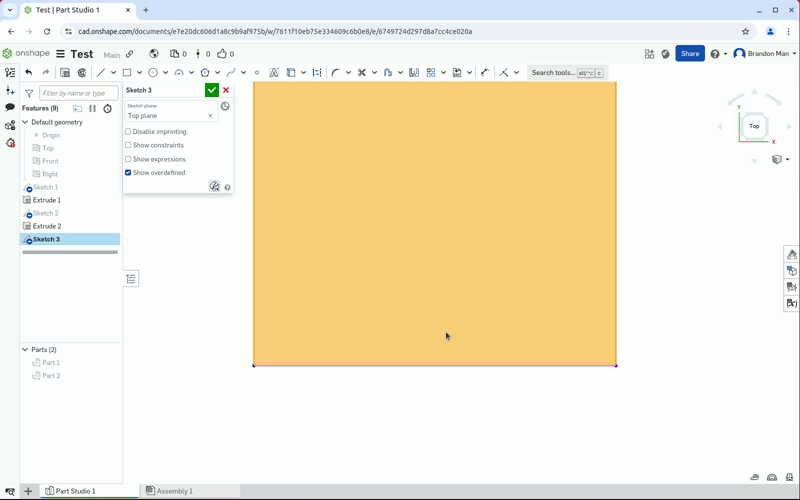
scroll(-6)
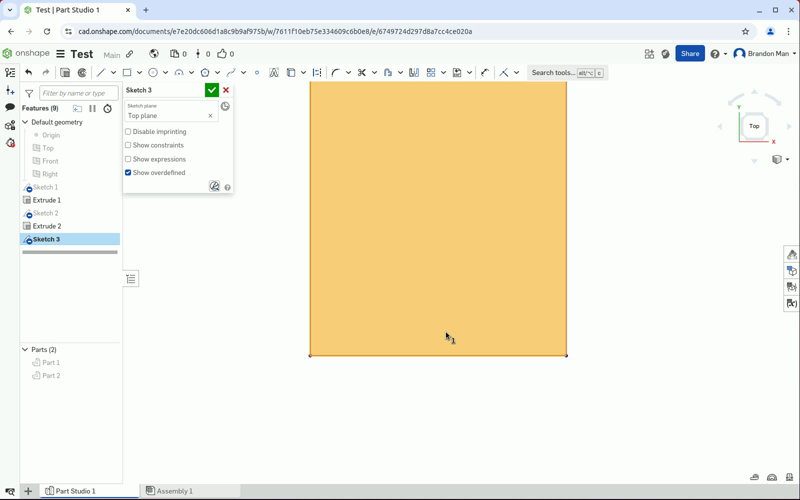
scroll(-6)
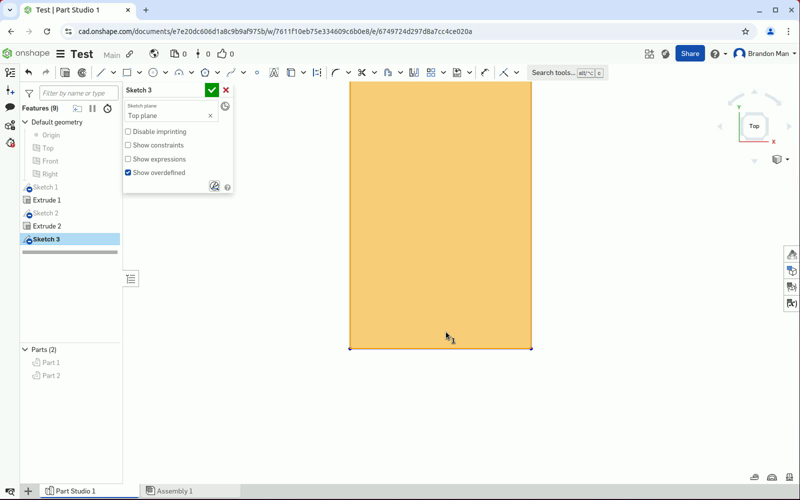
scroll(-6)
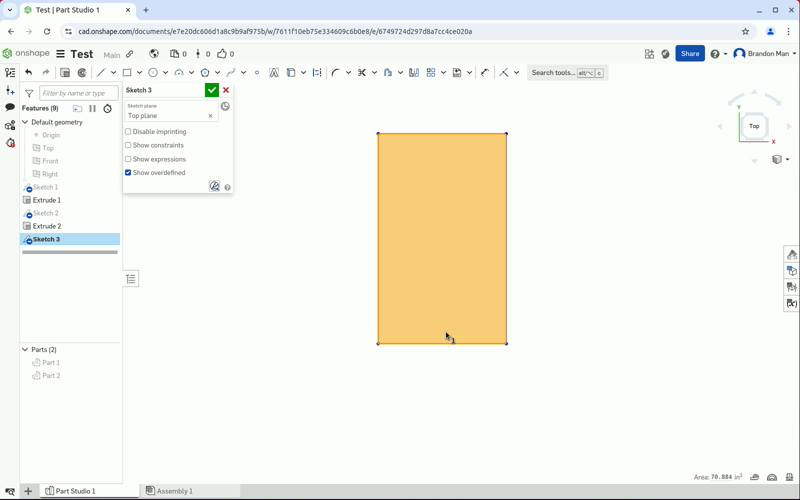
scroll(-6)
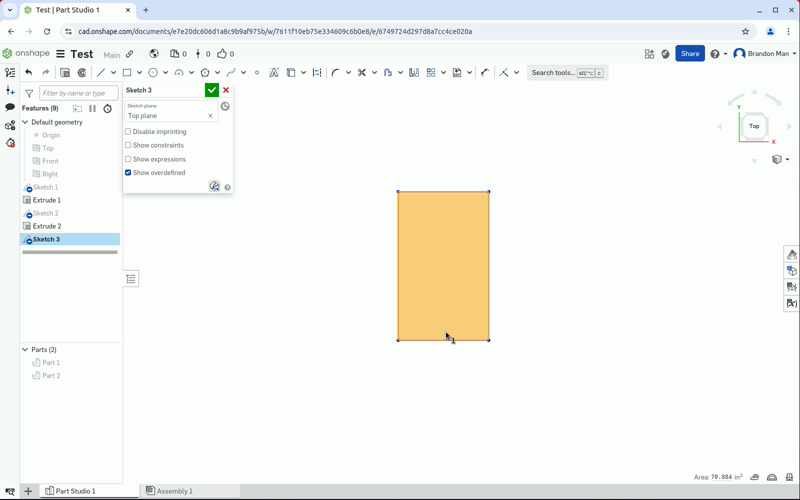
scroll(-6)
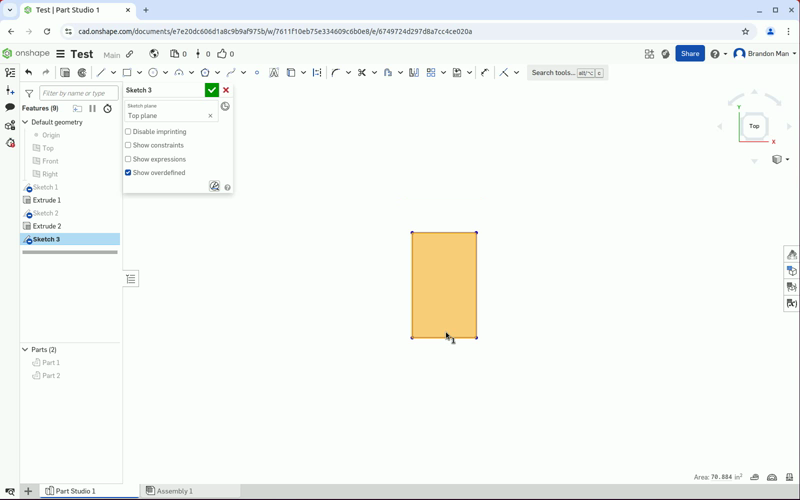
scroll(-6)
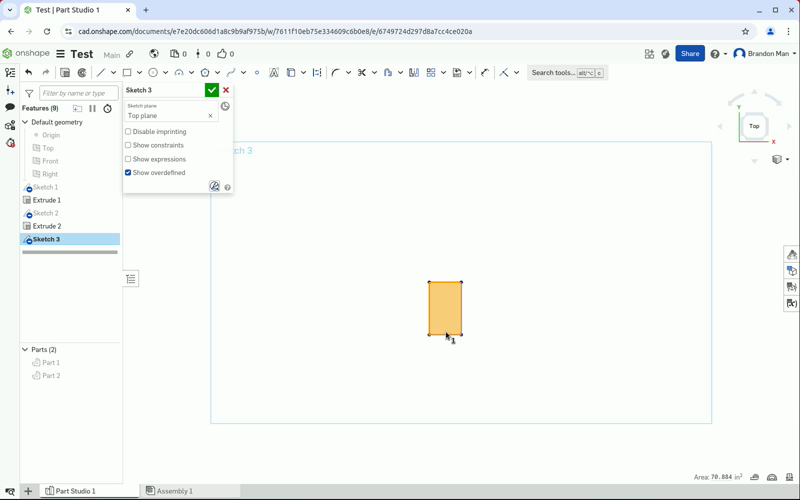
mouse_move(73, 352)
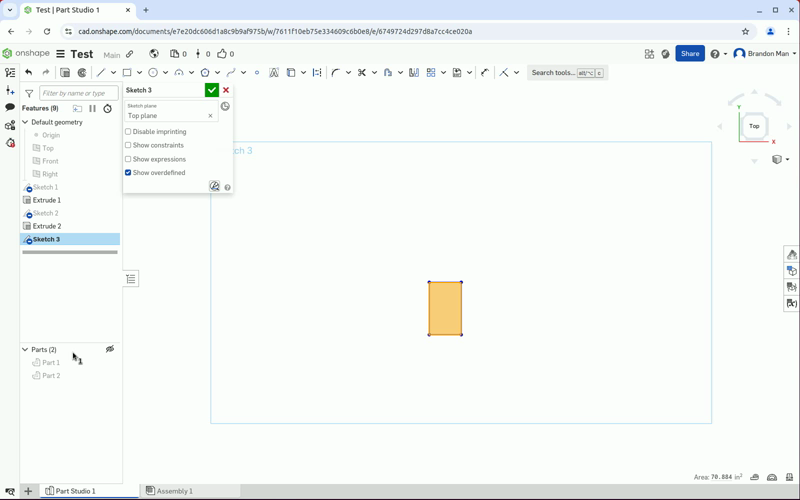
key(shift+y)
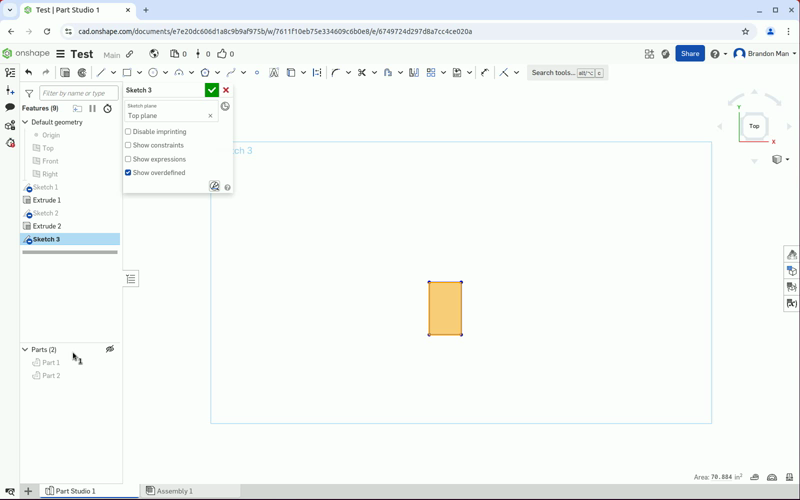
key(shift+e)
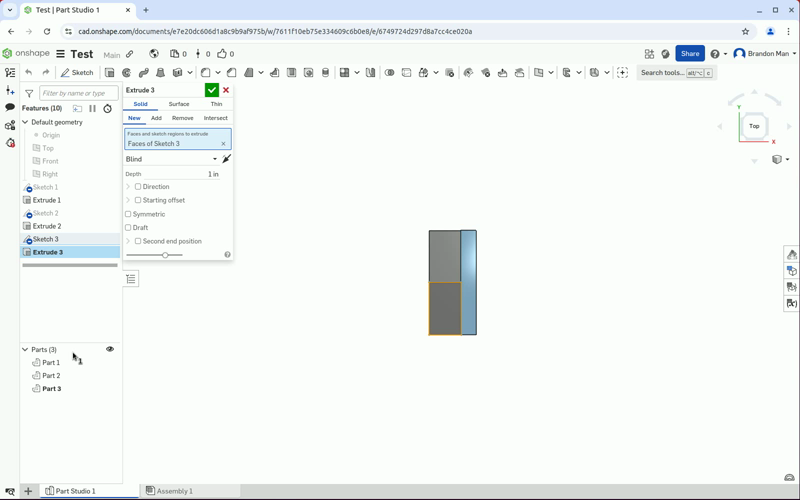
mouse_move(143, 106)
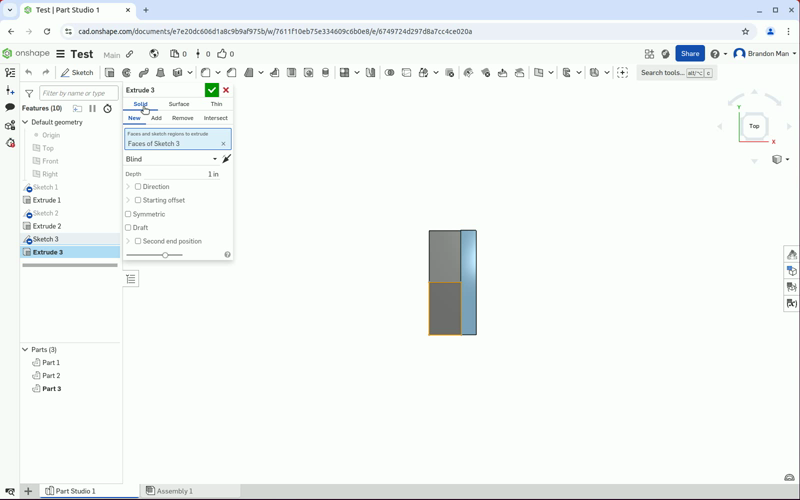
click(143, 106)
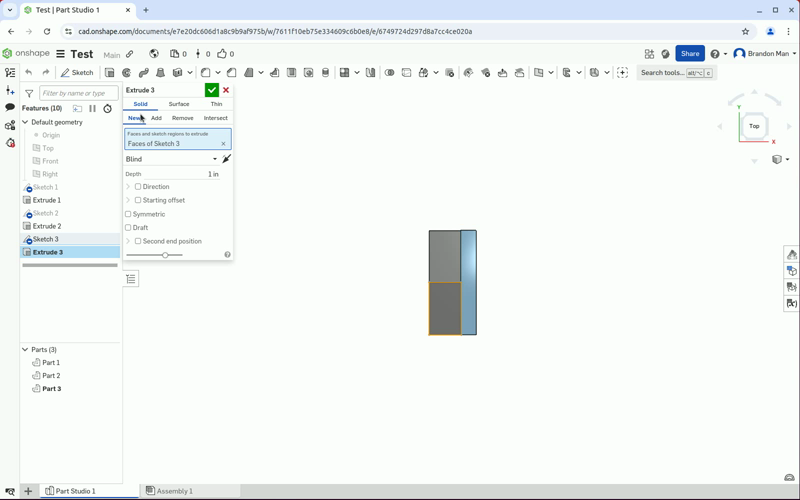
mouse_move(137, 120)
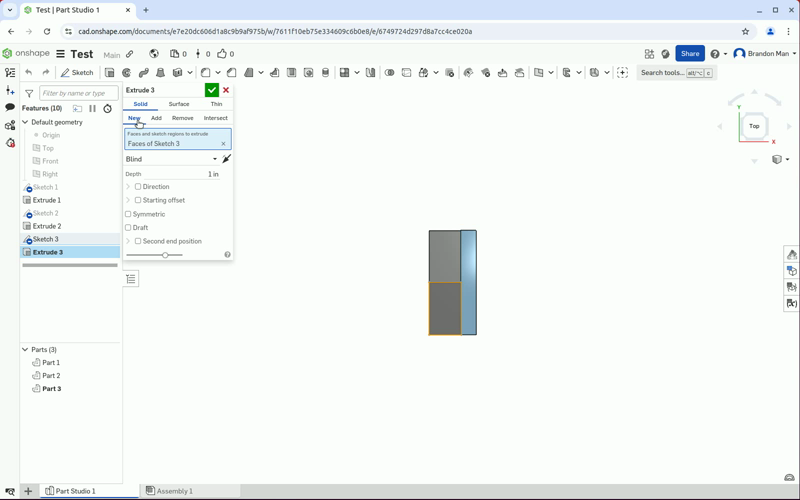
click(137, 120)
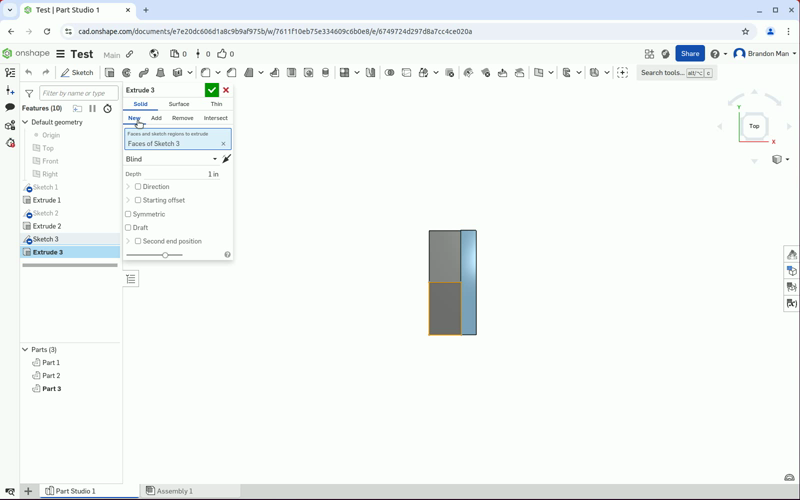
key(tab, 4)
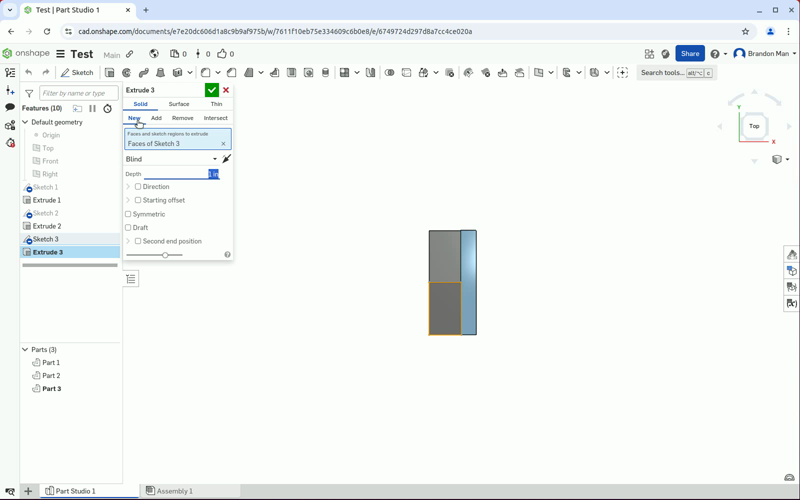
text(3.611)
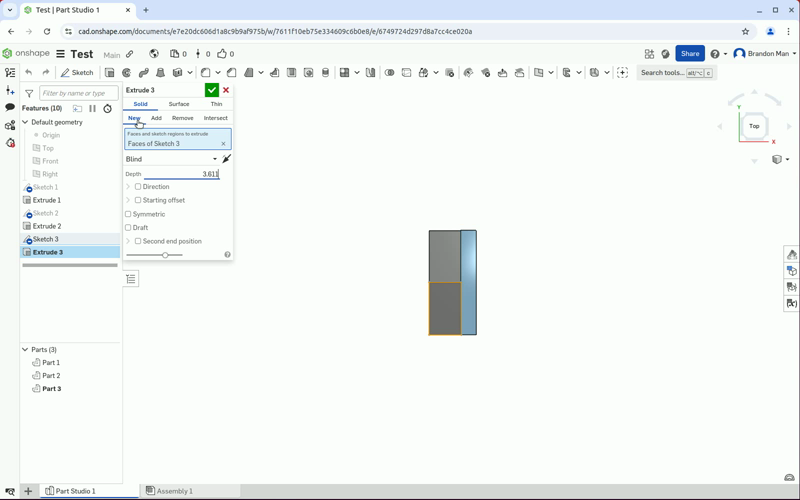
key(enter)
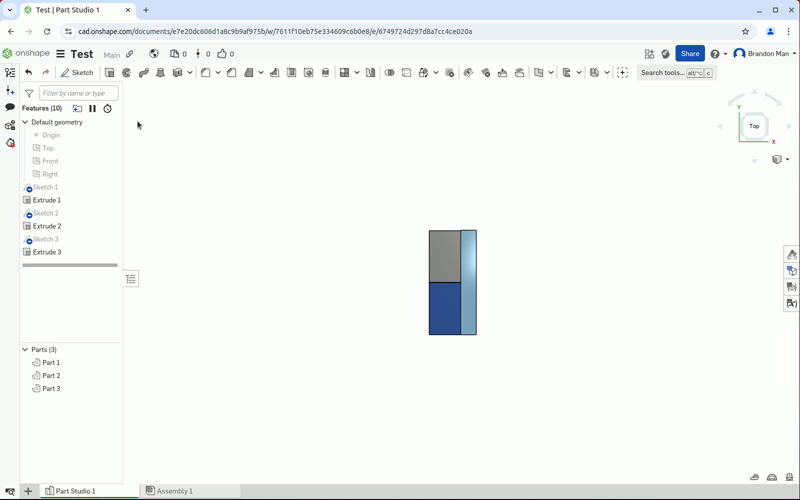
key(shift+h)
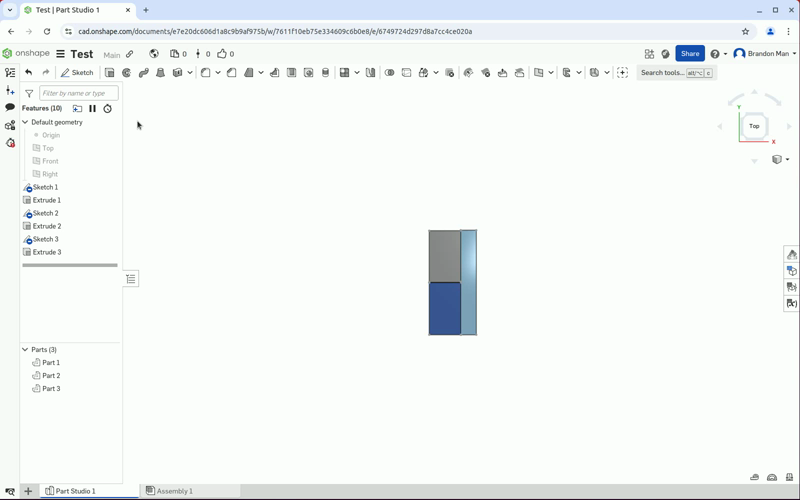
key(shift+h)
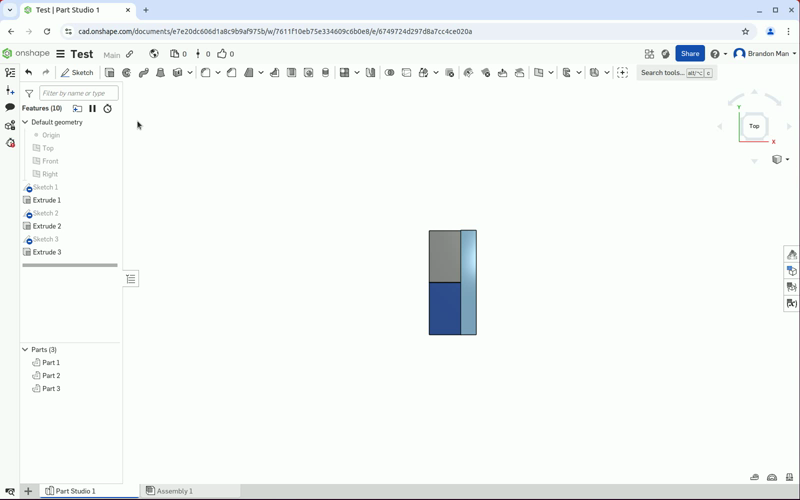
mouse_move(73, 189)
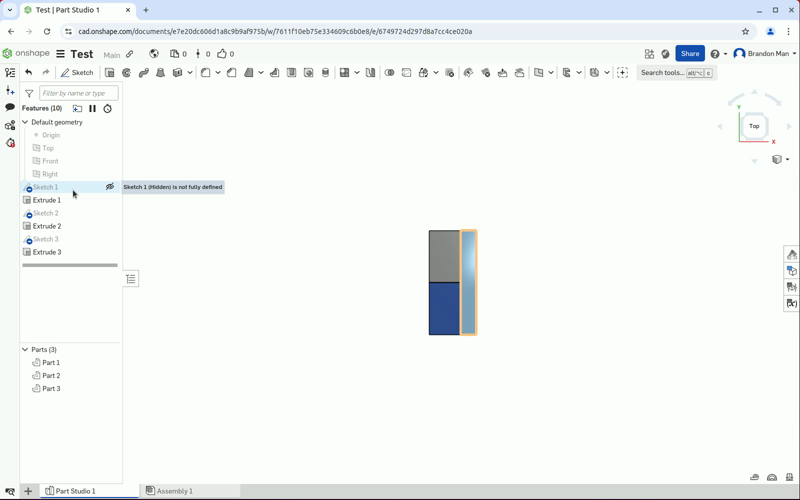
click(73, 189)
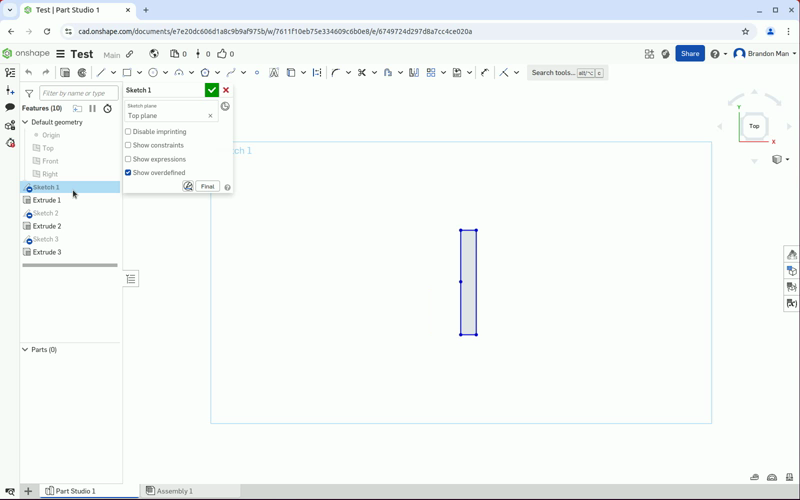
mouse_move(229, 92)
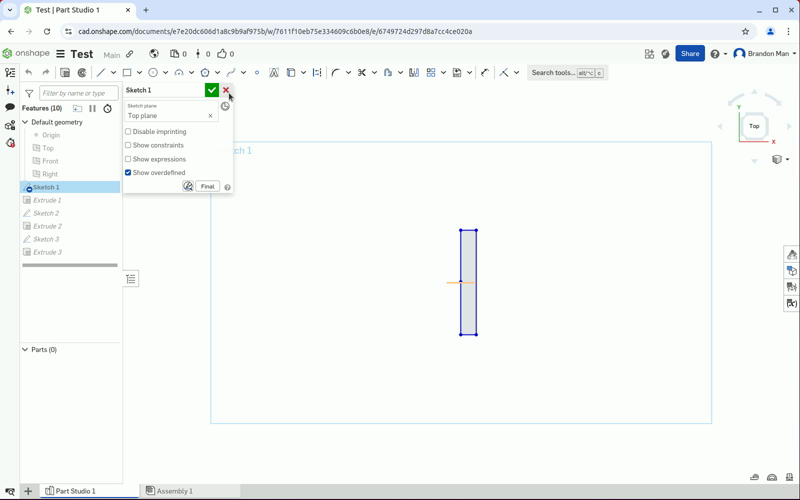
click(229, 92)
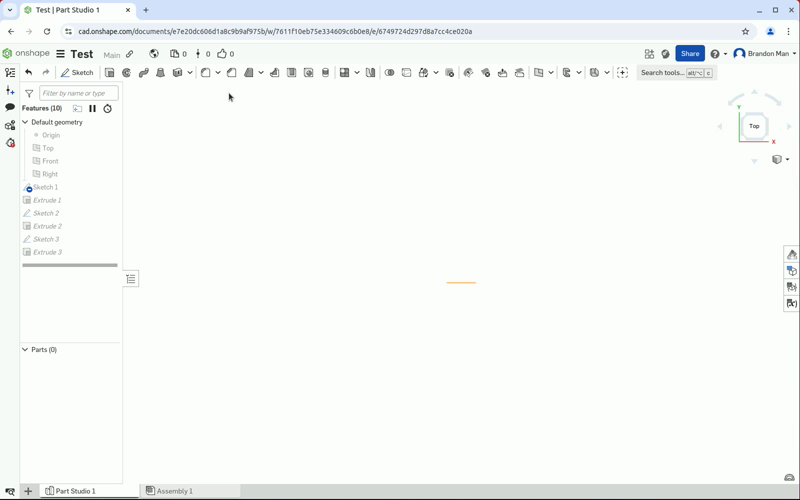
mouse_move(73, 352)
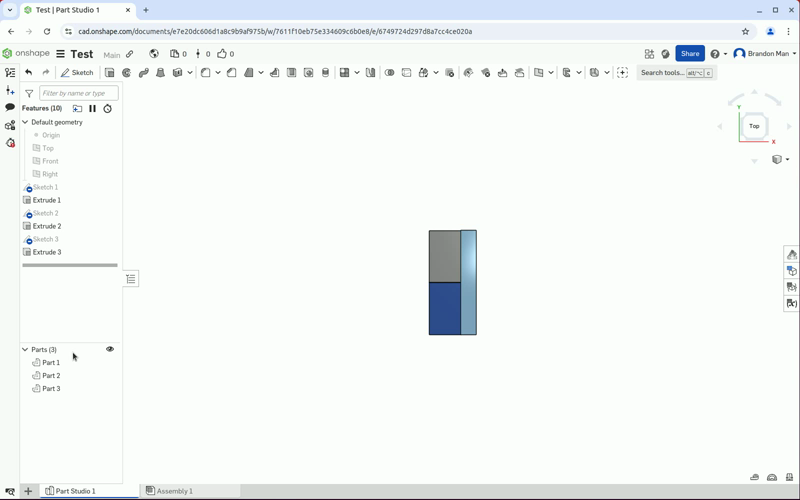
key(y)
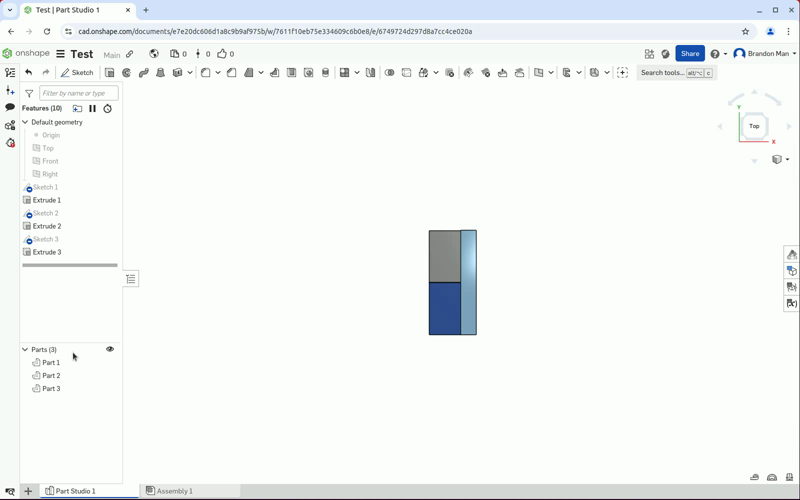
key(shift+p)
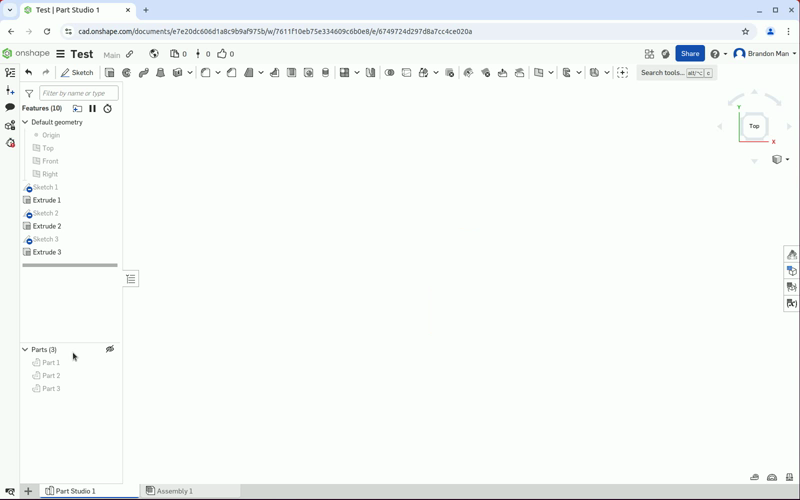
key(space)
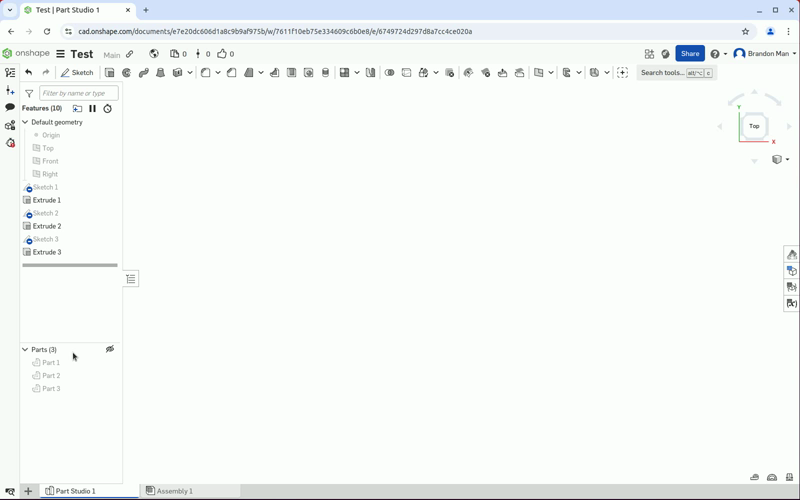
key_down(shift)
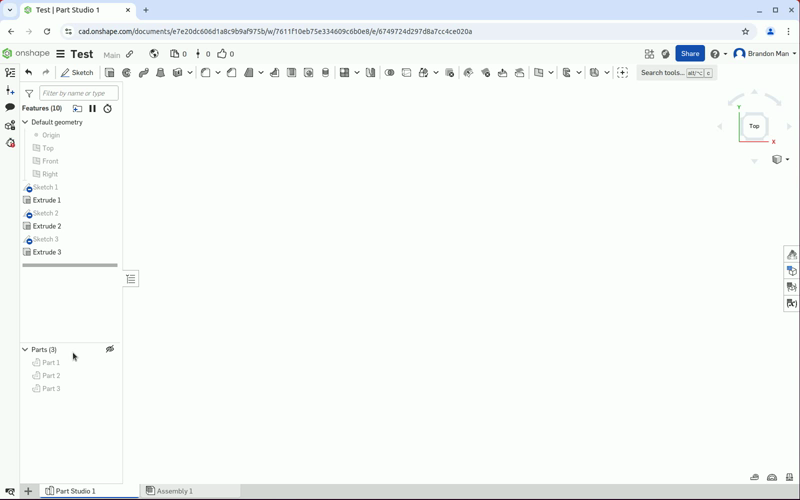
key(up)
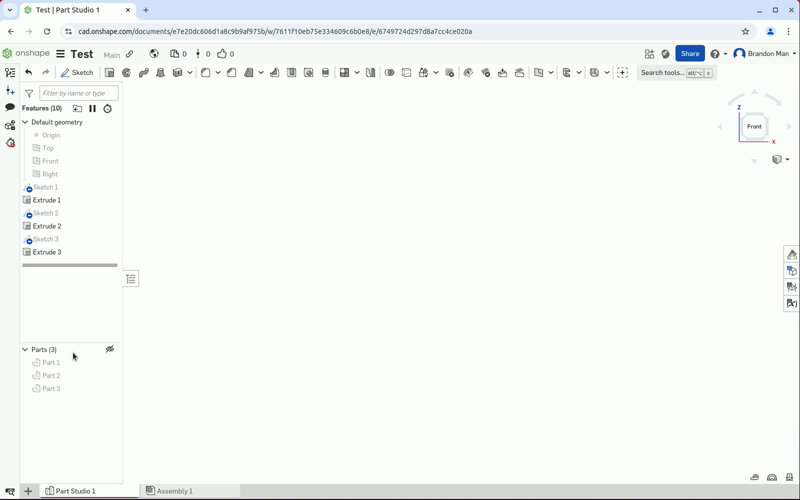
key_up(shift)
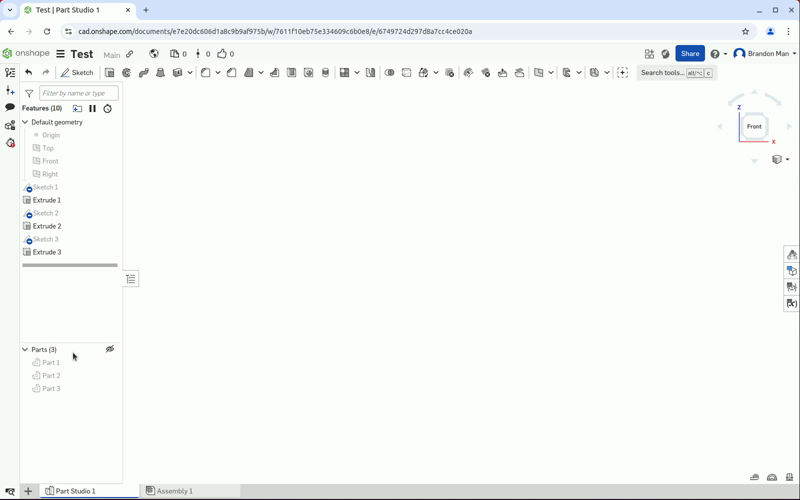
key(space)
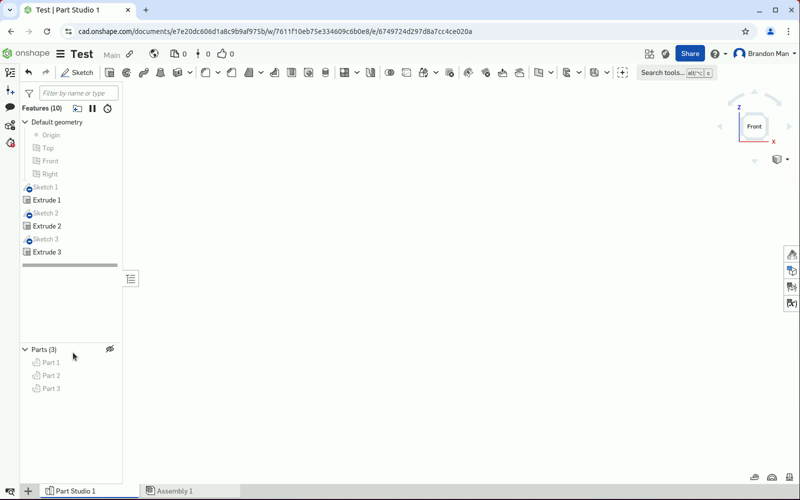
key_down(shift)
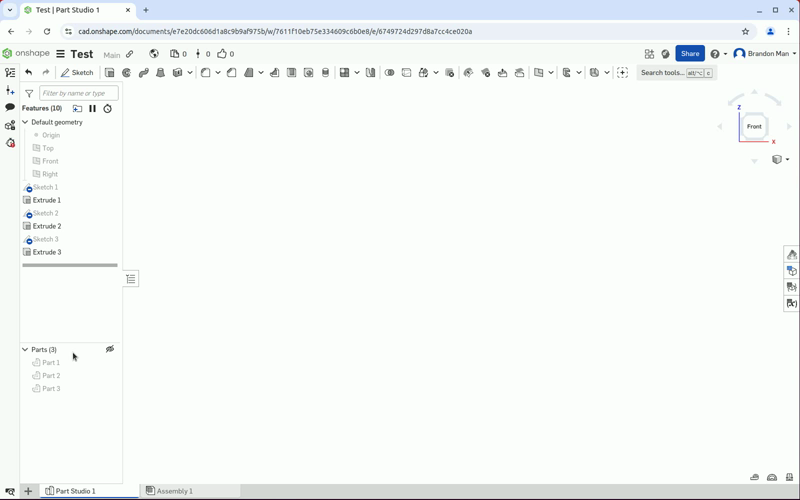
key(left)
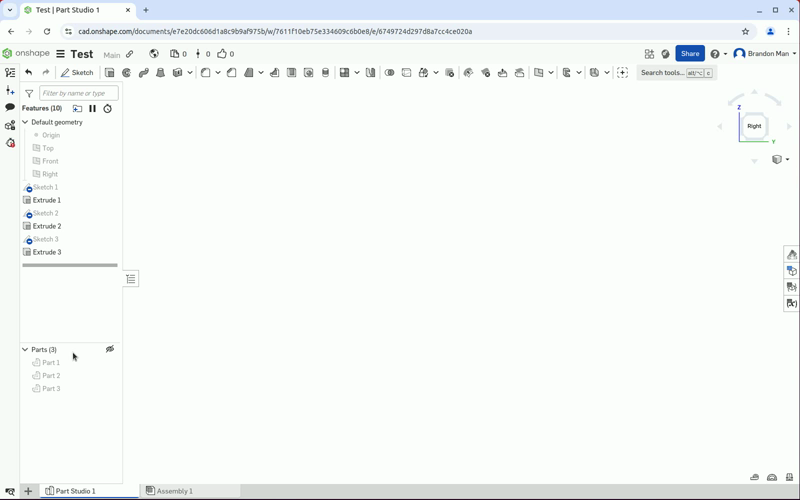
key_up(shift)
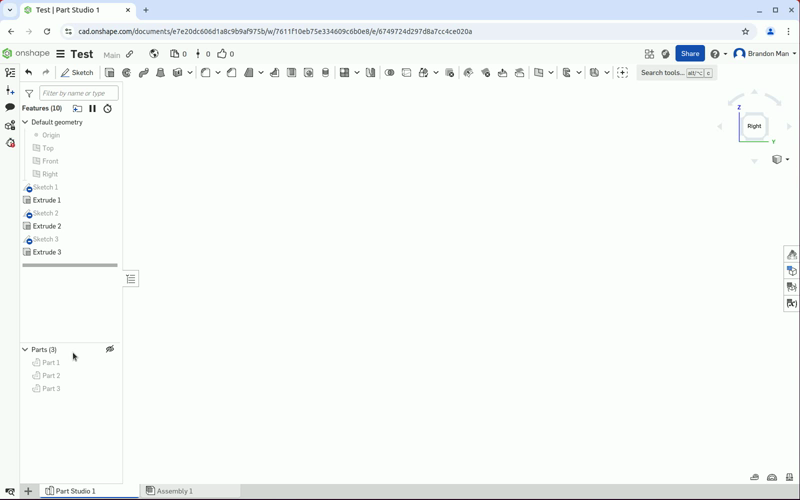
mouse_move(73, 352)
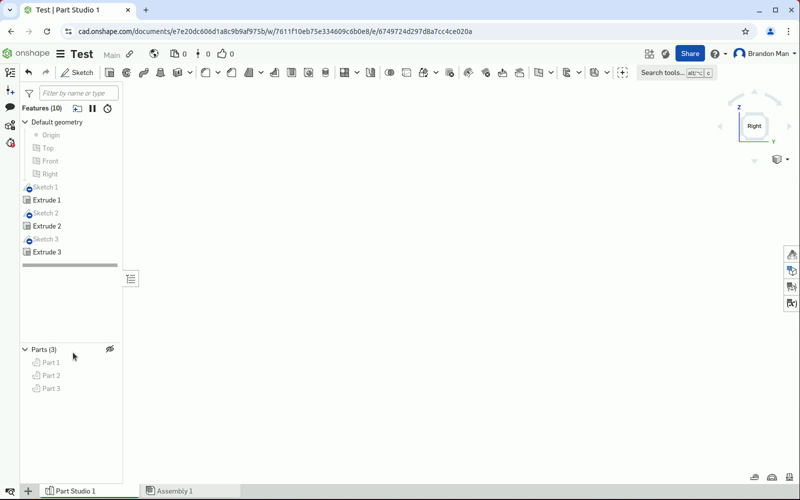
key(shift+y)
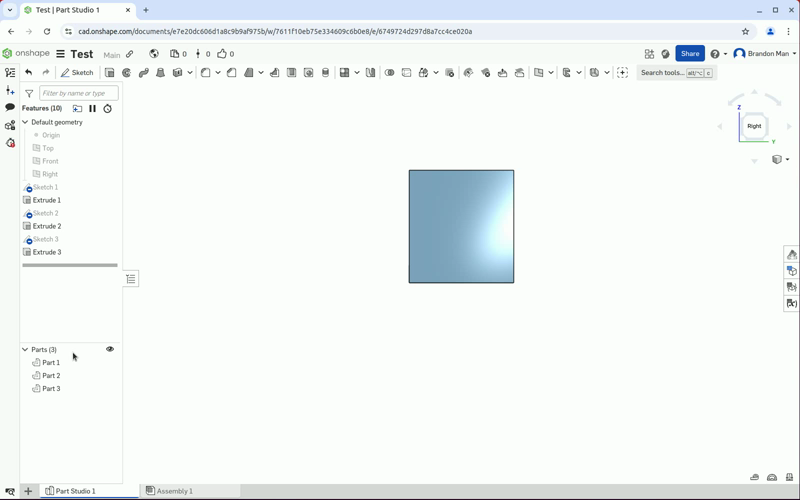
mouse_move(541, 75)
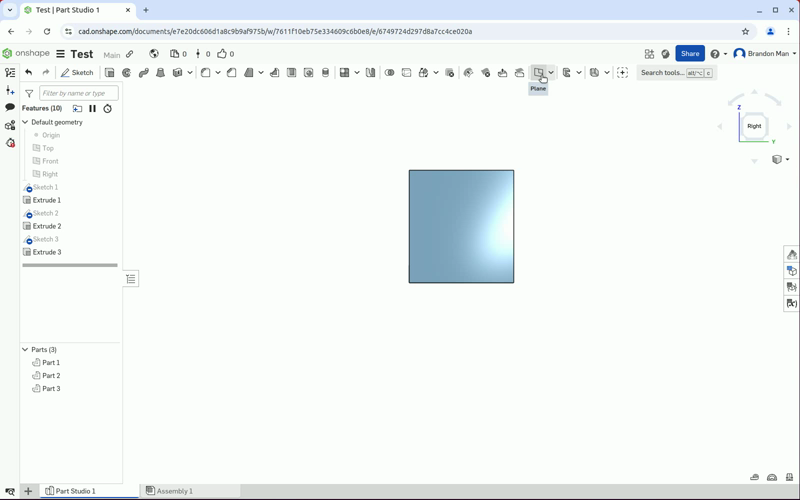
click(541, 75)
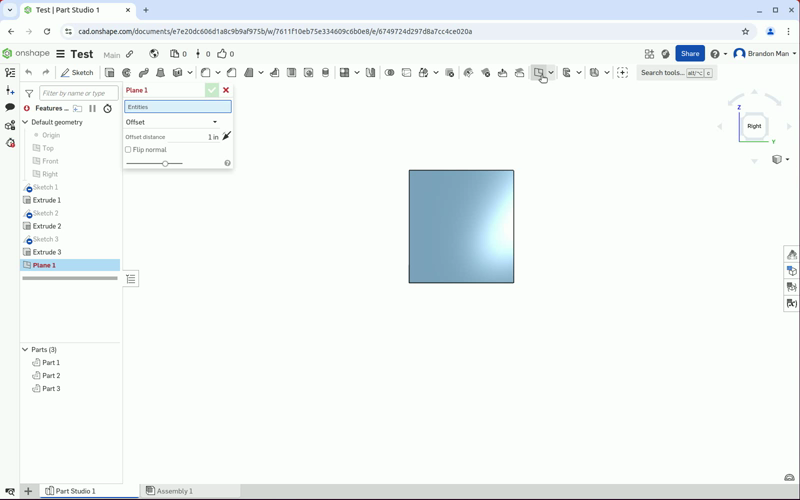
mouse_move(73, 176)
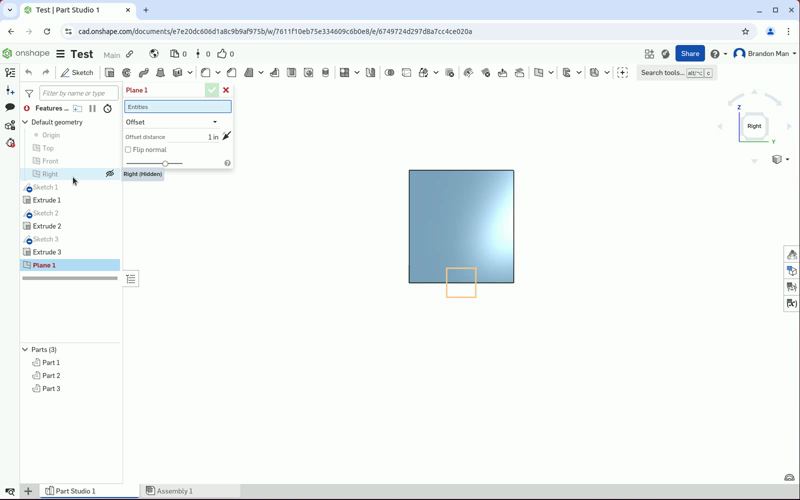
click(73, 176)
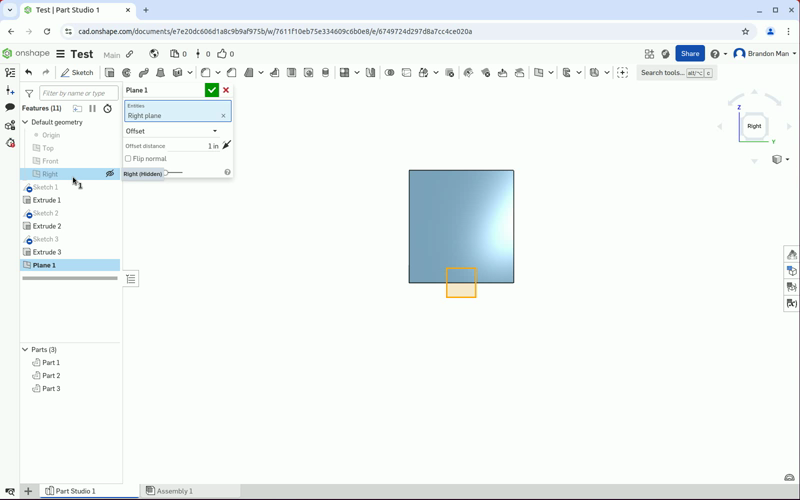
key(tab, 2)
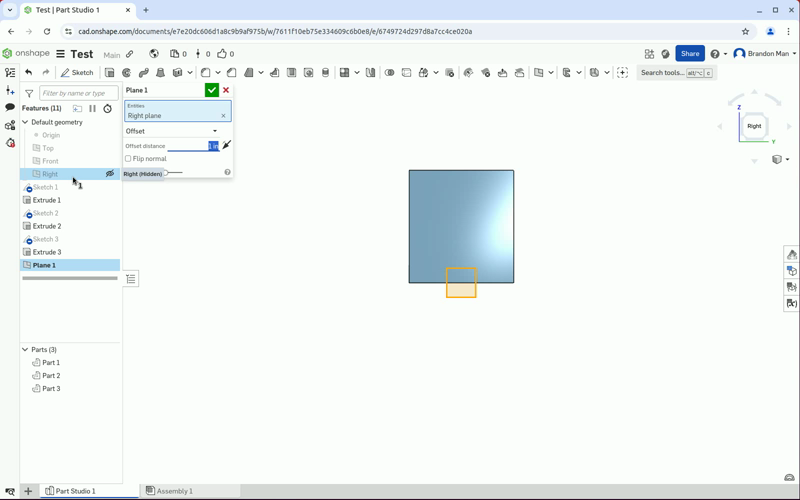
text(3.143)
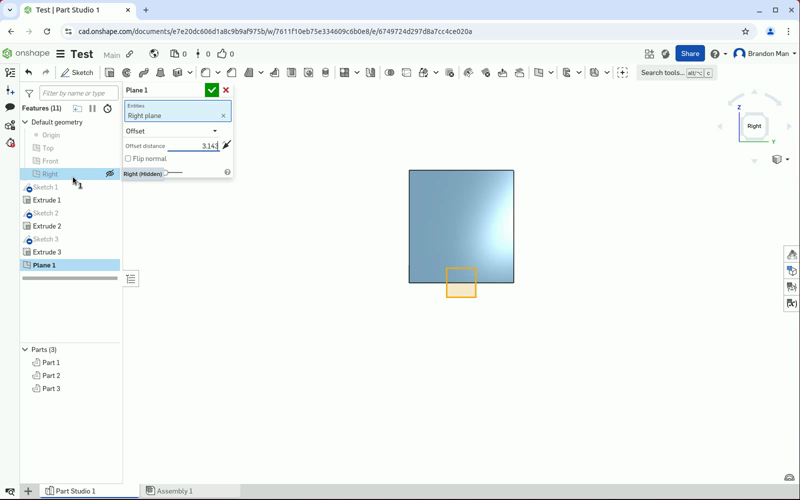
key(enter, 2)
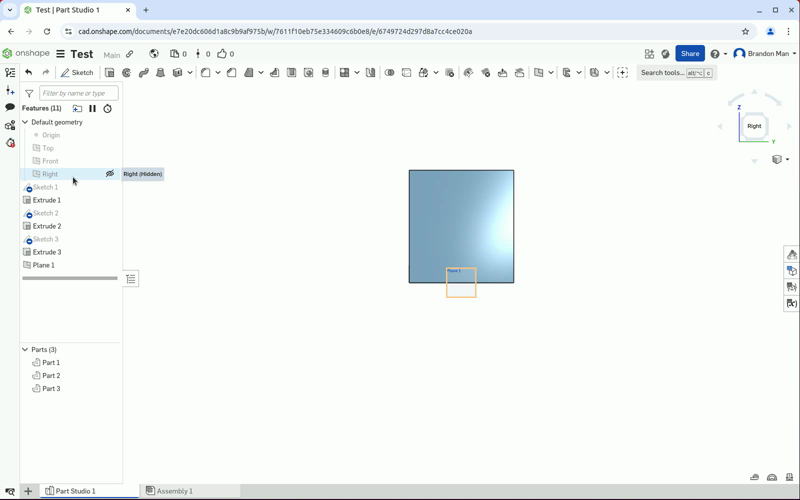
key(shift+s)
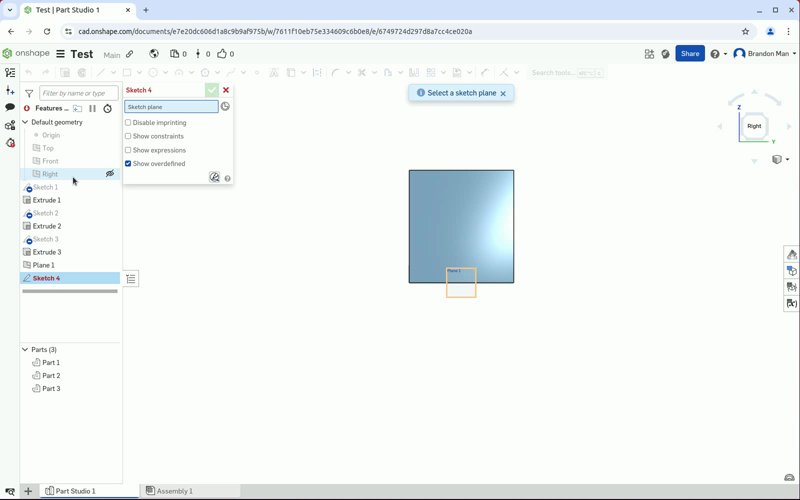
mouse_move(73, 267)
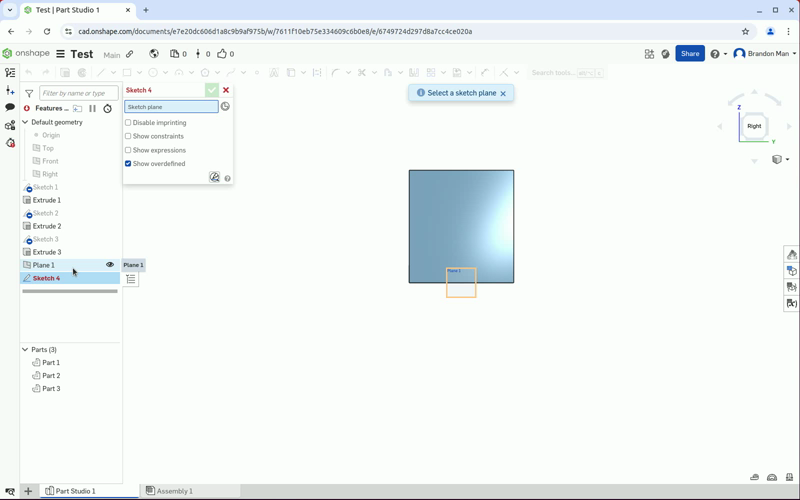
click(73, 267)
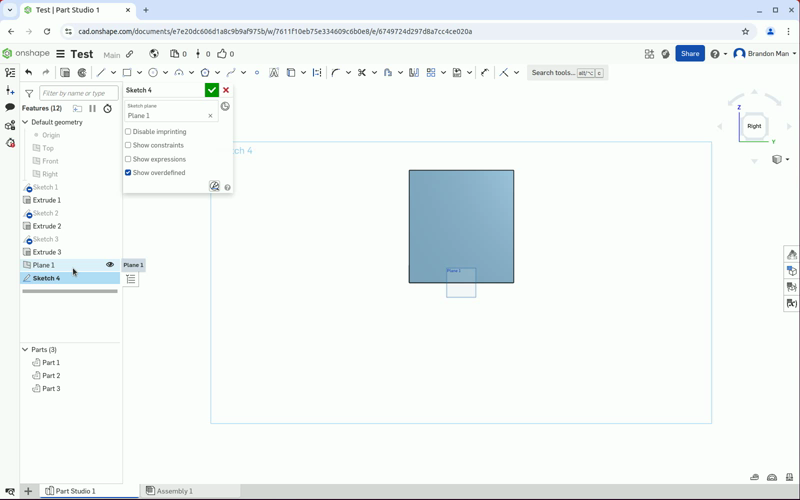
mouse_move(73, 352)
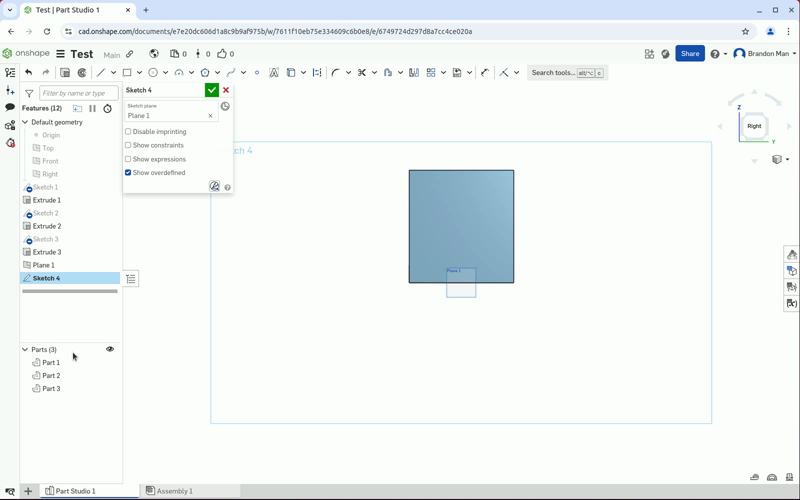
key(y)
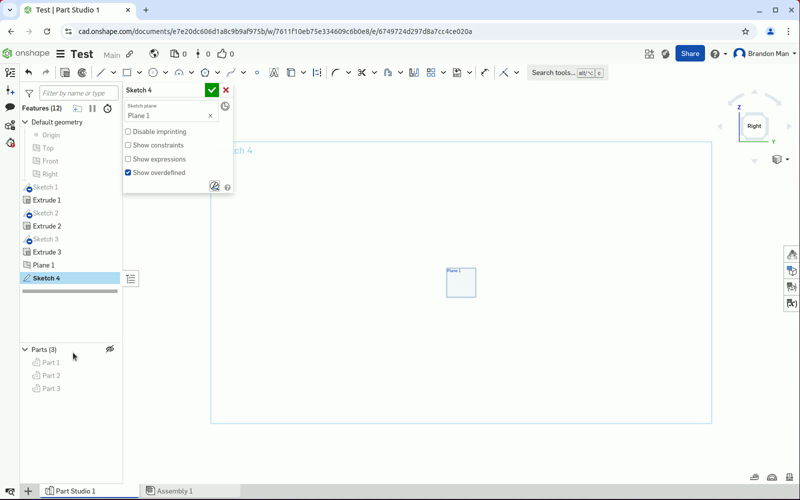
key(c)
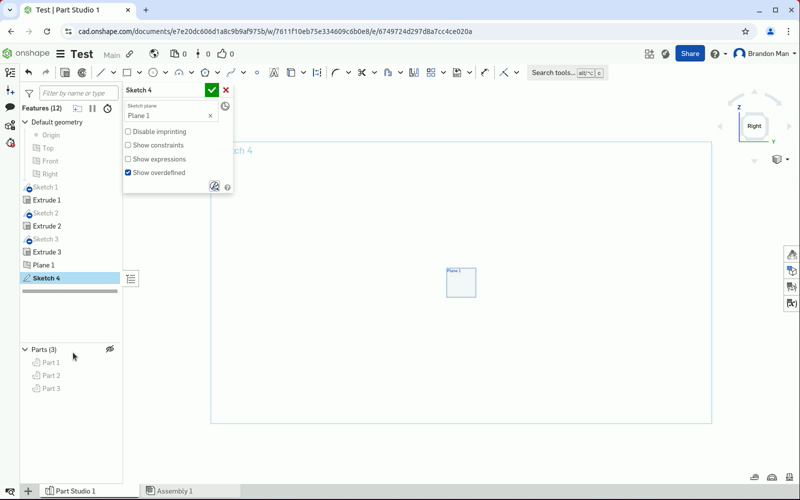
key_down(shift)
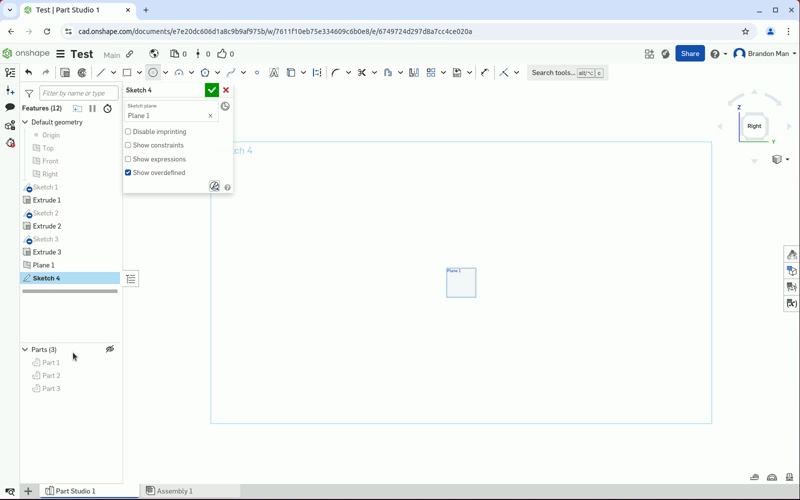
mouse_move(460, 199)
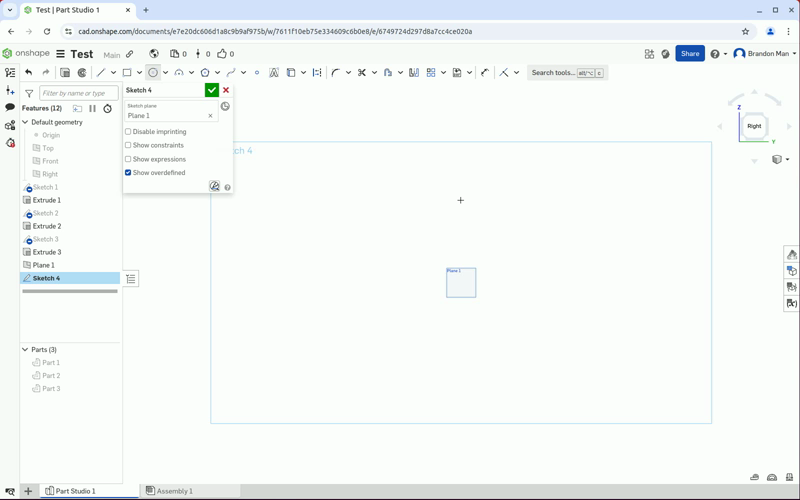
click(460, 199)
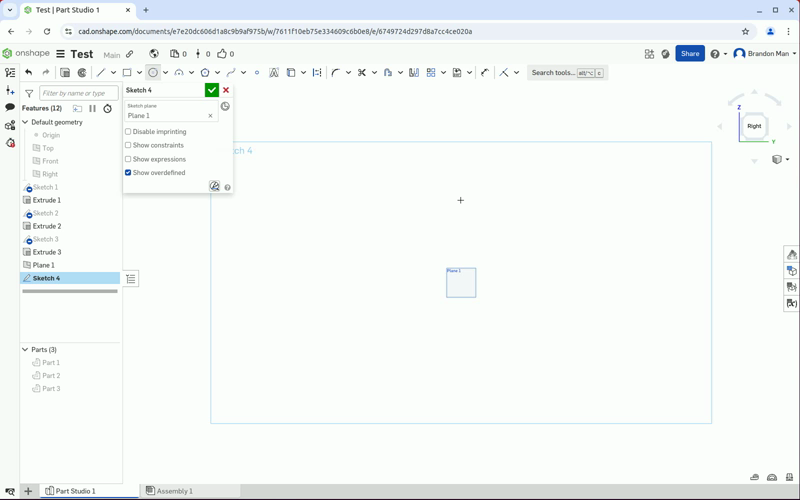
key_up(shift)
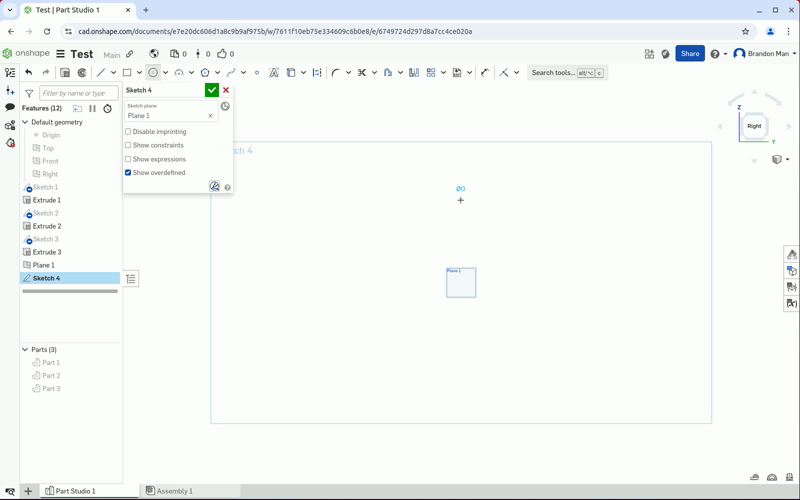
mouse_move(470, 199)
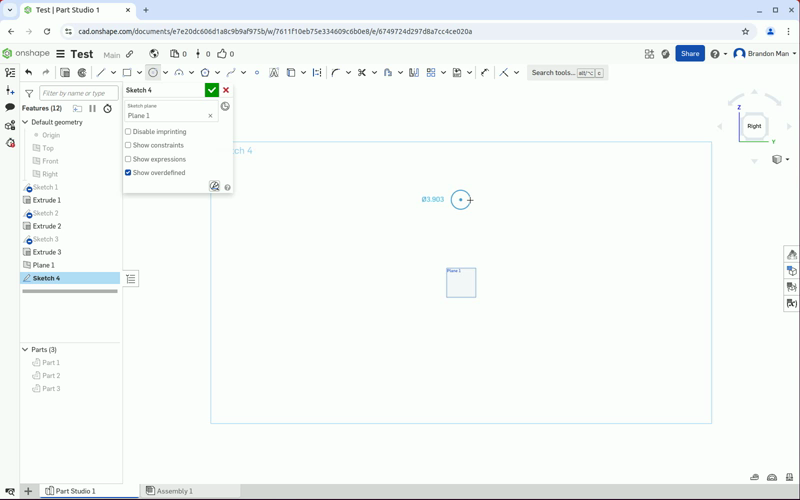
click(470, 199)
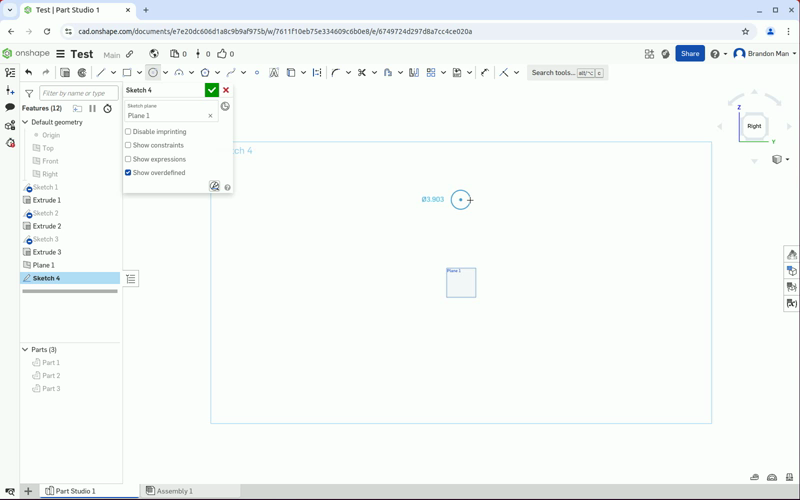
key(esc)
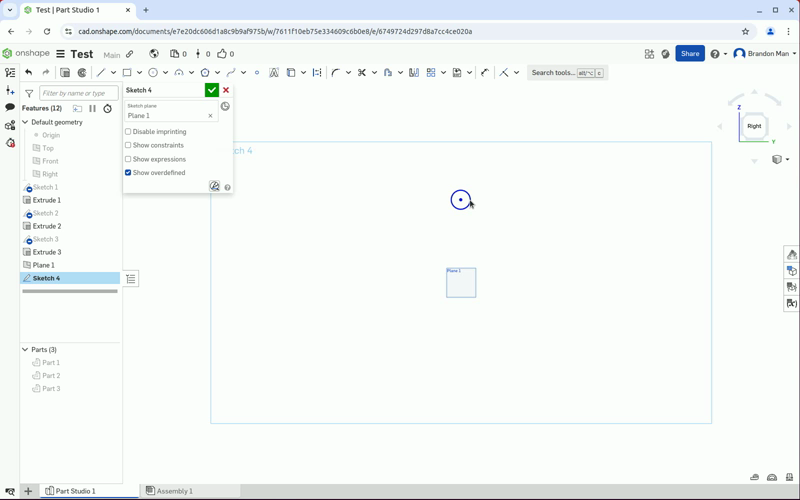
mouse_move(455, 206)
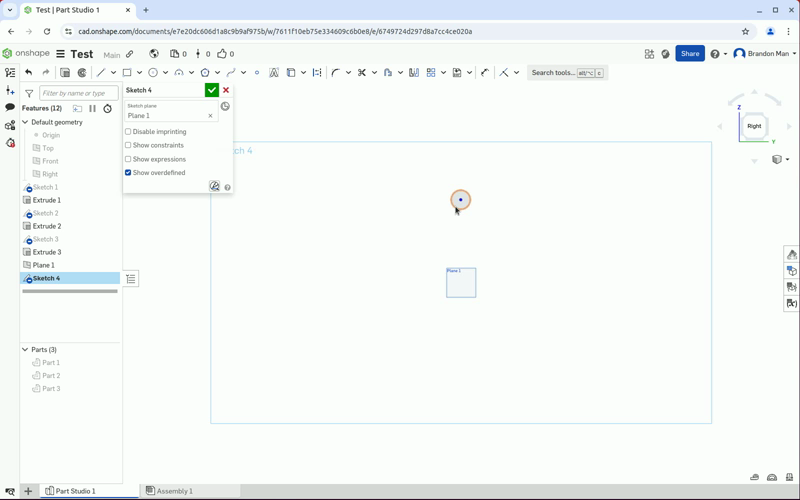
scroll(6)
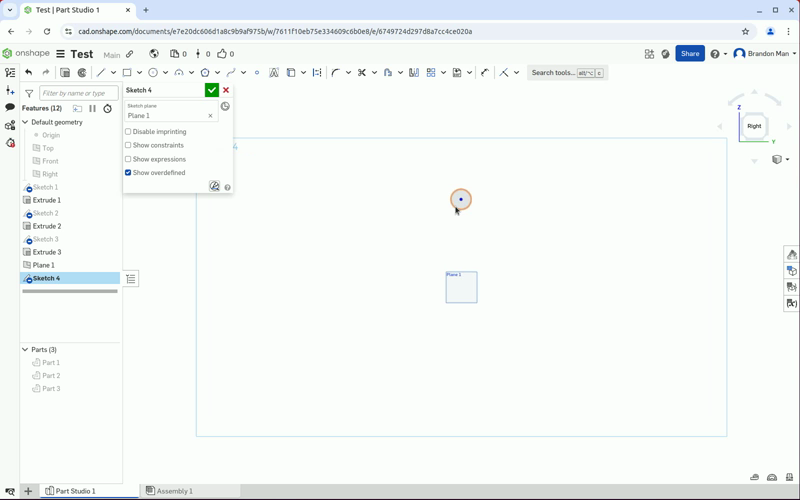
scroll(6)
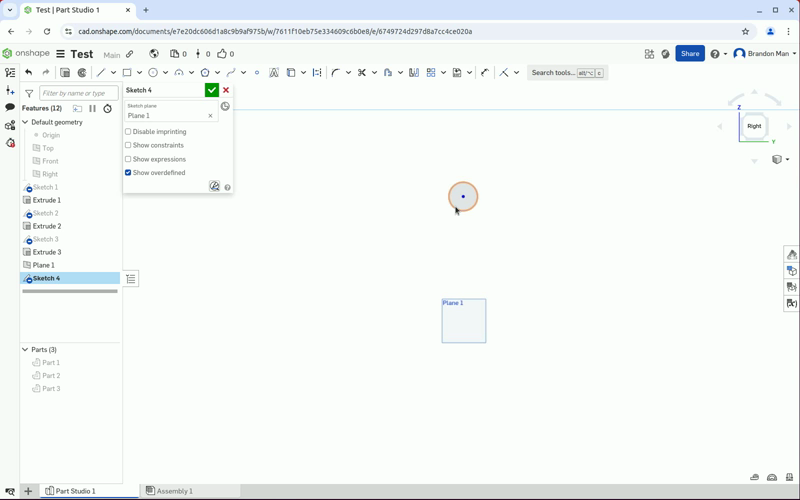
scroll(6)
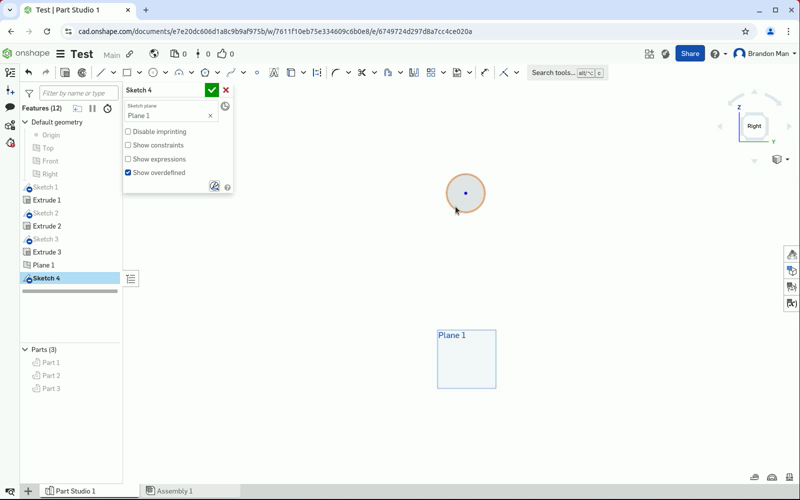
scroll(6)
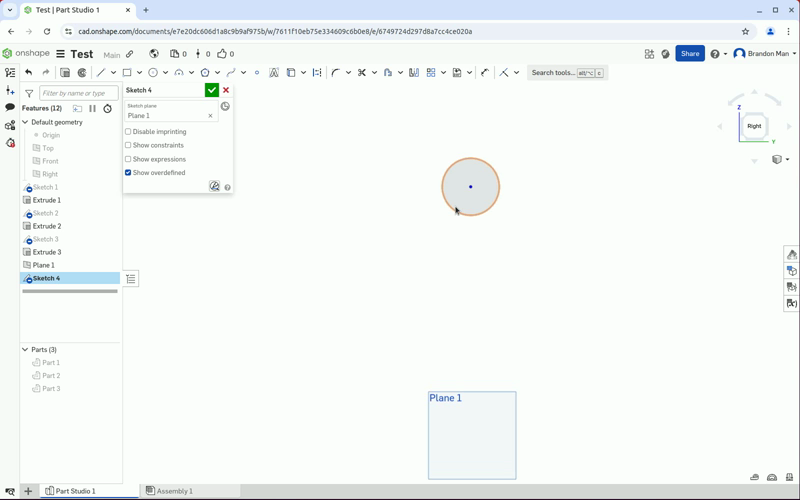
scroll(6)
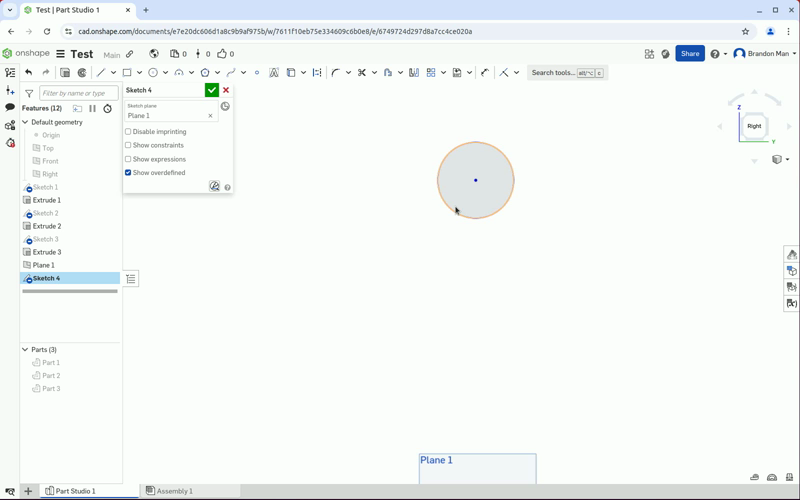
scroll(6)
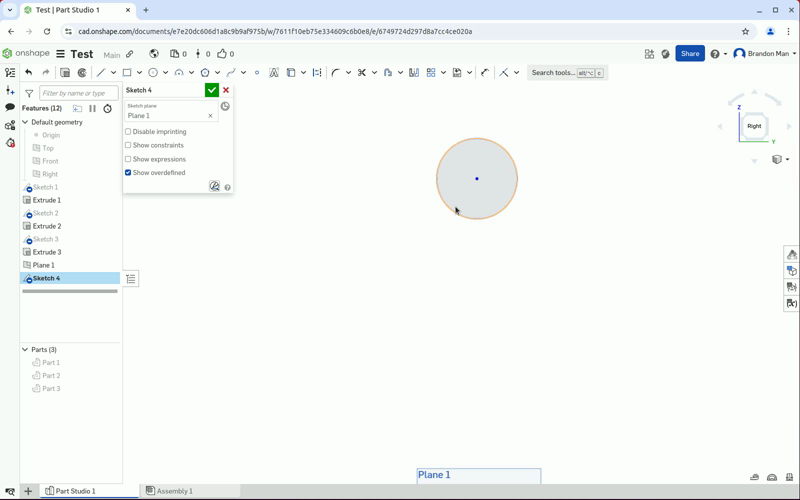
scroll(6)
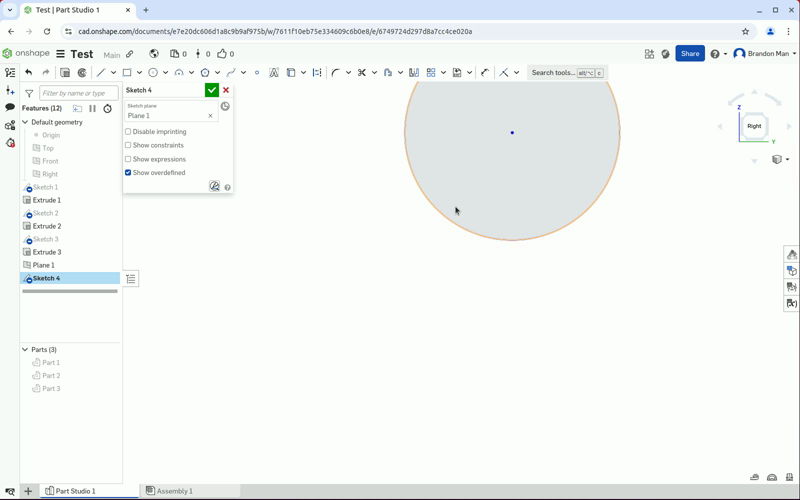
click(455, 206)
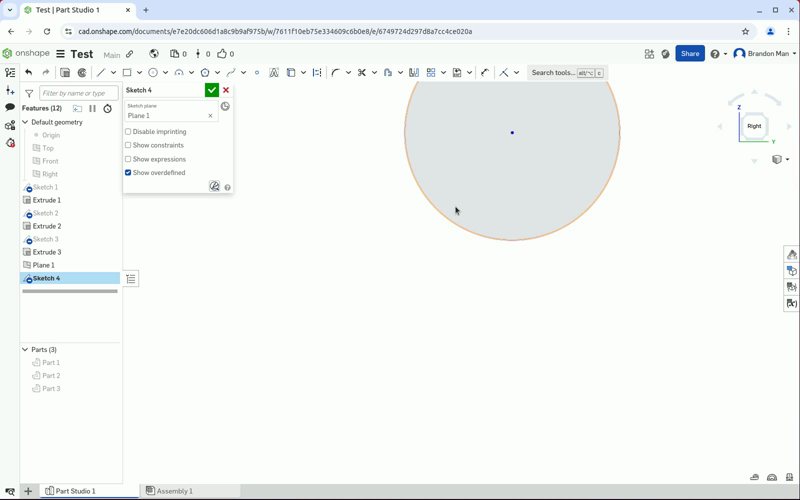
scroll(-6)
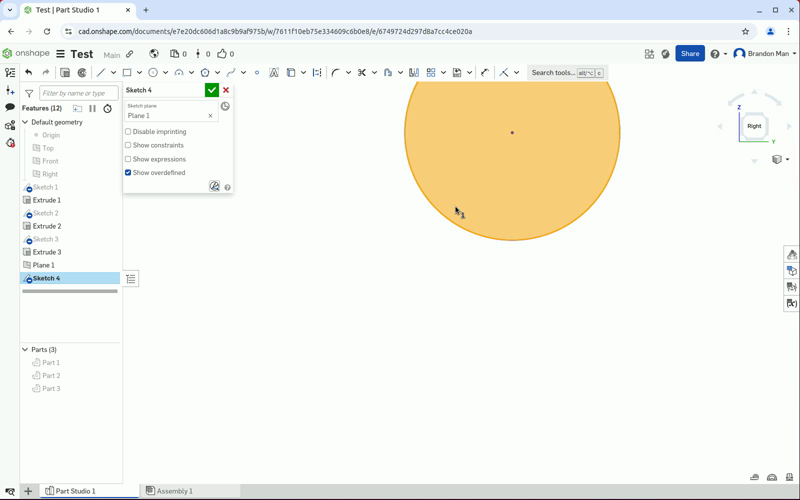
scroll(-6)
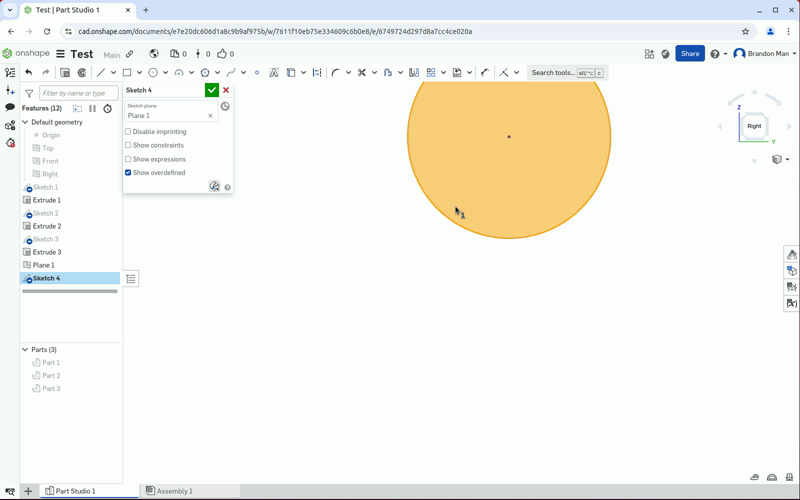
scroll(-6)
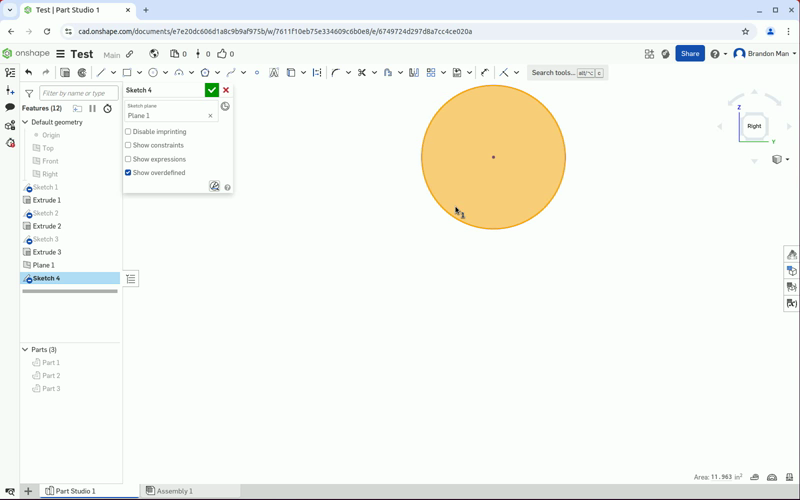
scroll(-6)
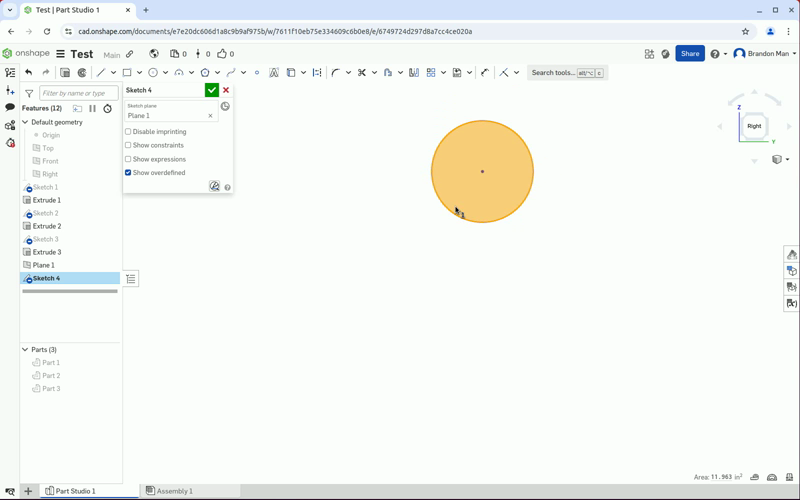
scroll(-6)
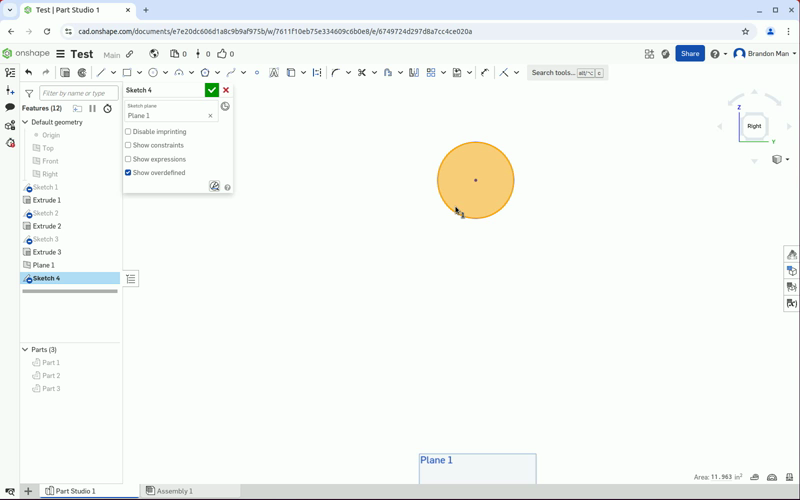
scroll(-6)
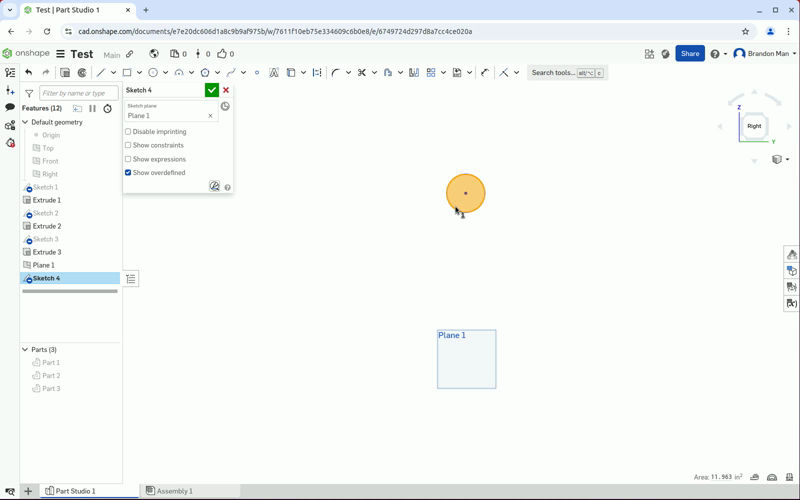
scroll(-6)
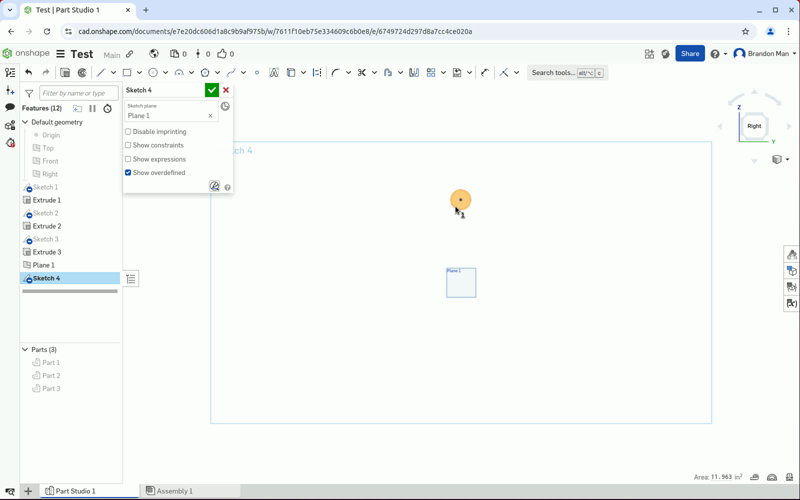
mouse_move(73, 352)
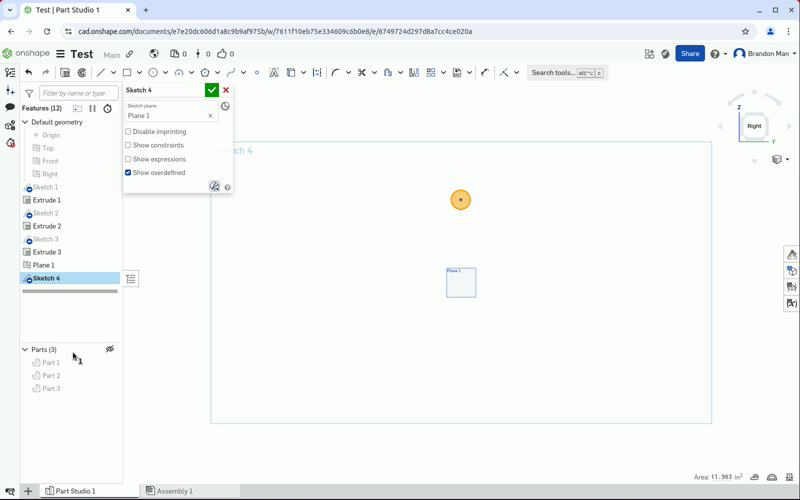
key(shift+y)
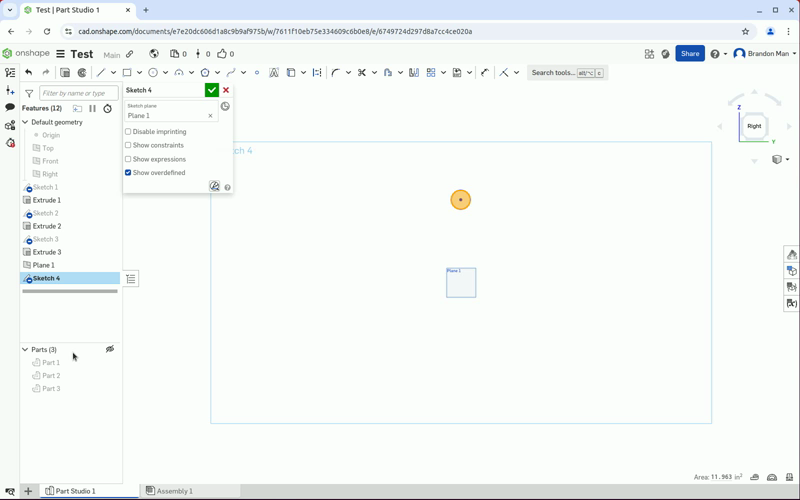
key(shift+e)
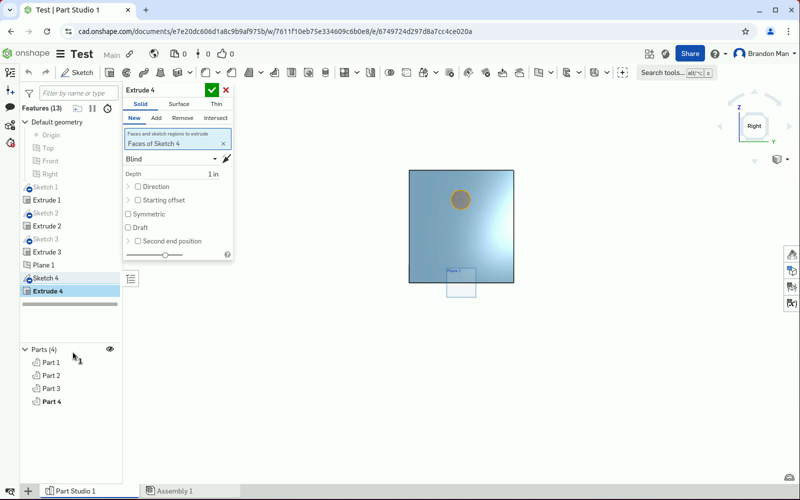
mouse_move(143, 106)
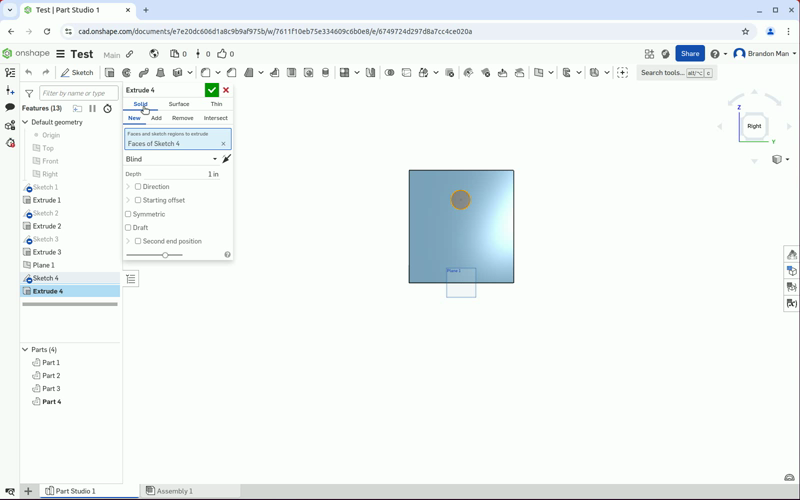
click(143, 106)
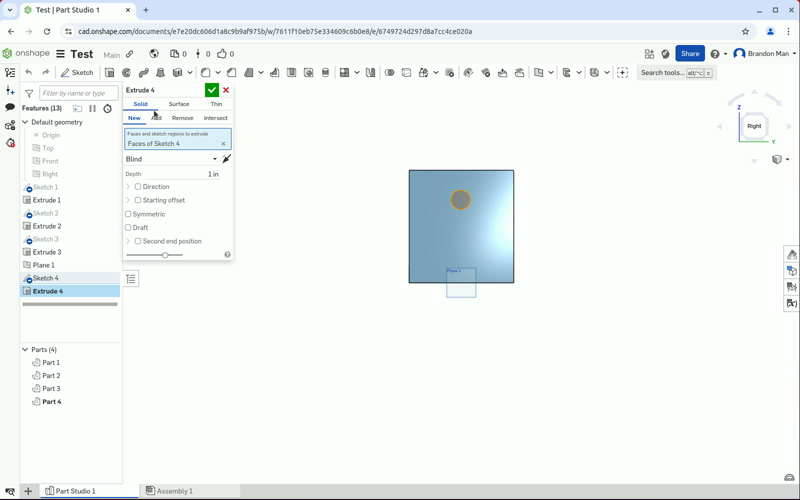
mouse_move(186, 120)
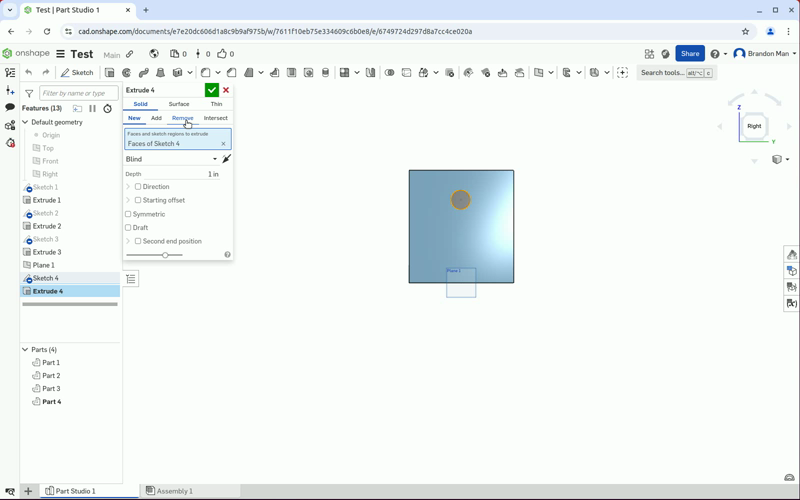
click(186, 120)
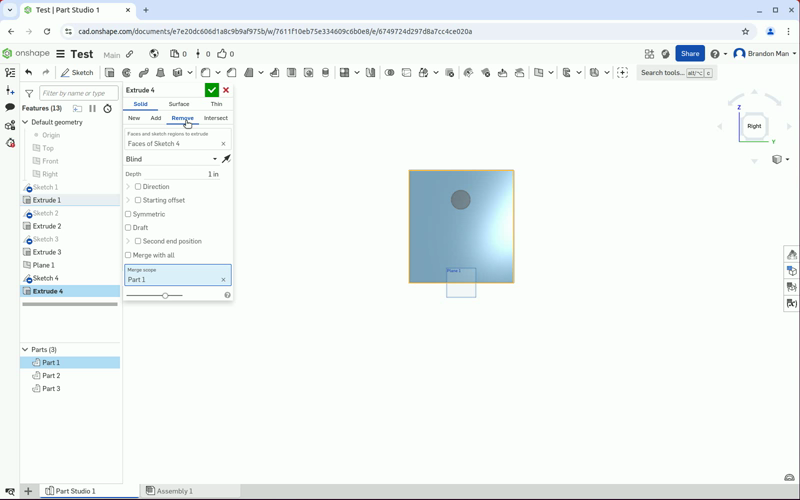
key(tab, 4)
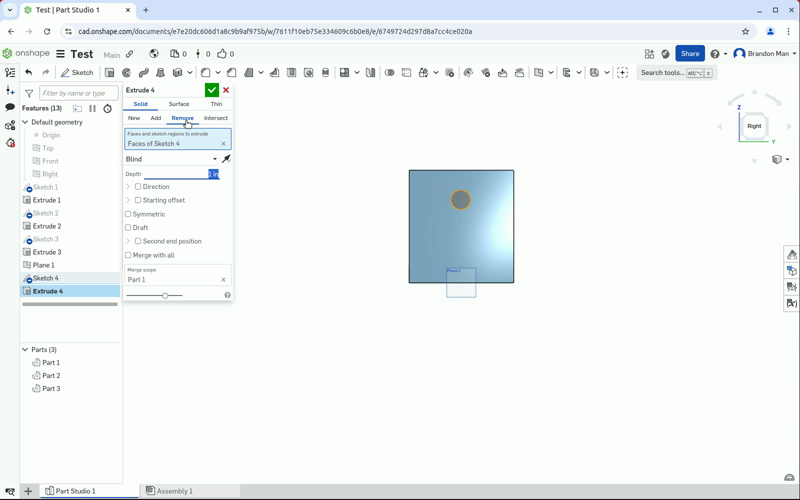
text(8.906)
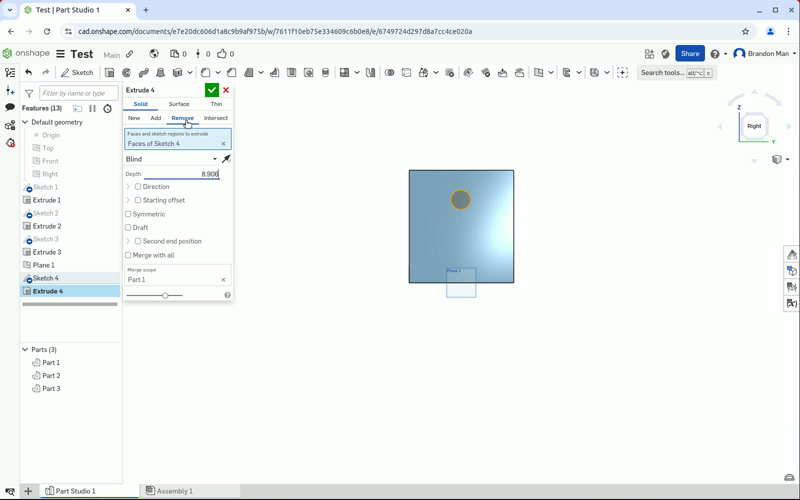
key(tab, 6)
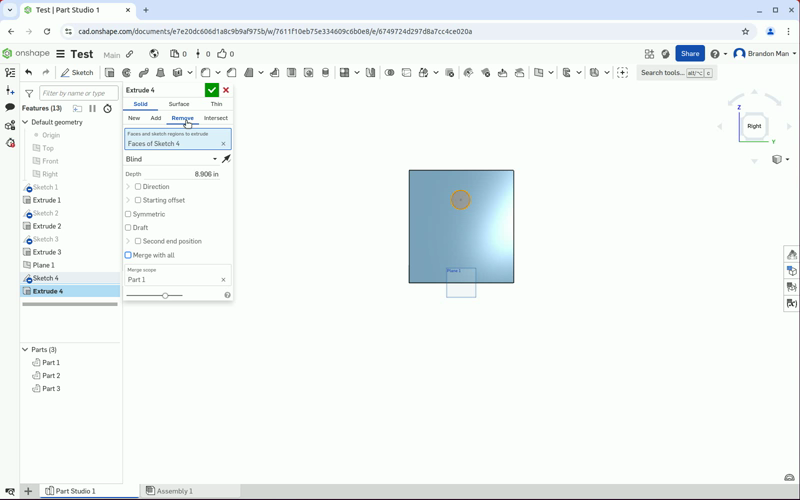
key(space)
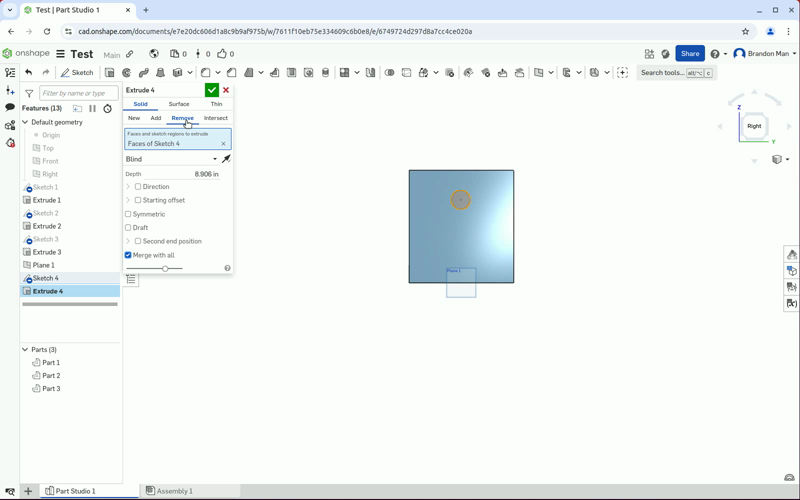
key(enter)
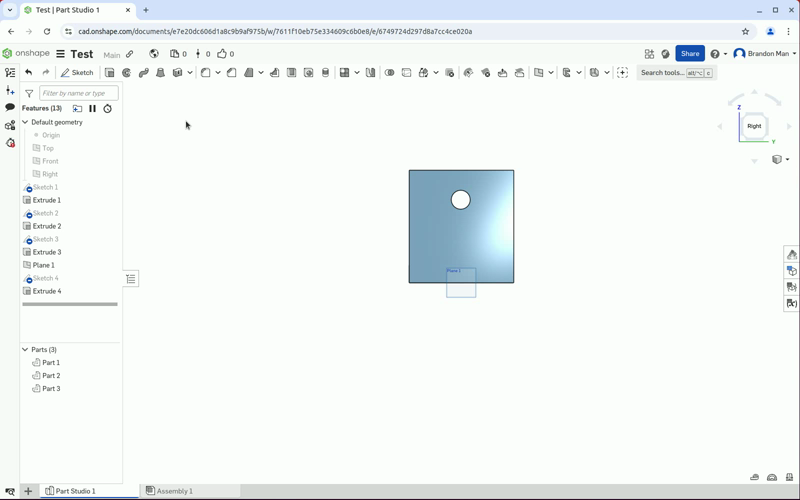
key(shift+h)
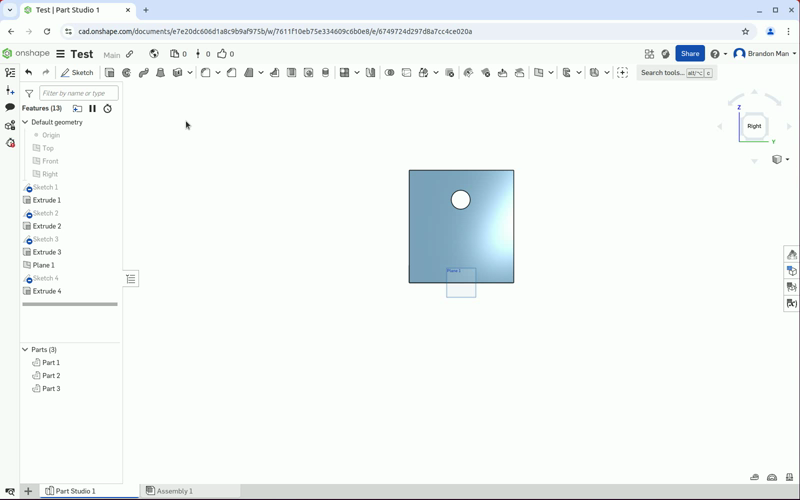
key(shift+h)
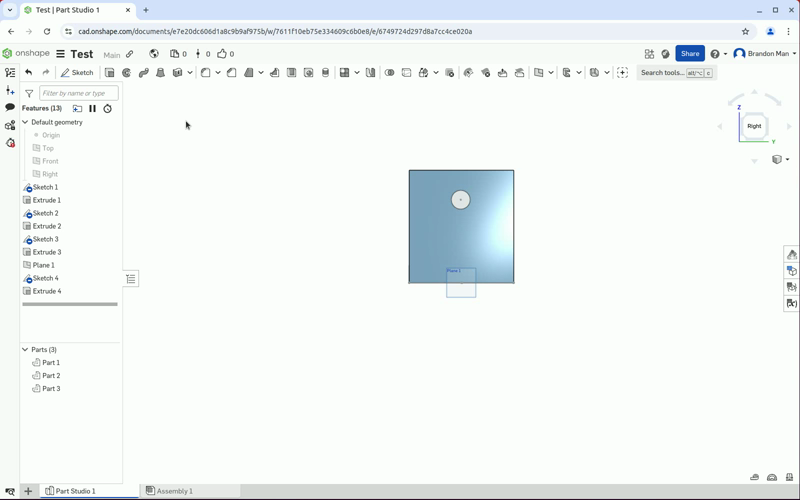
key(shift+7)
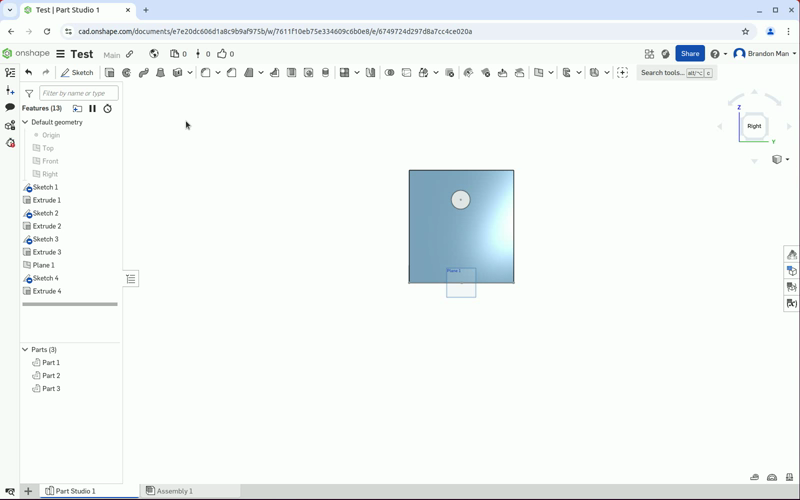
key(right, 2)
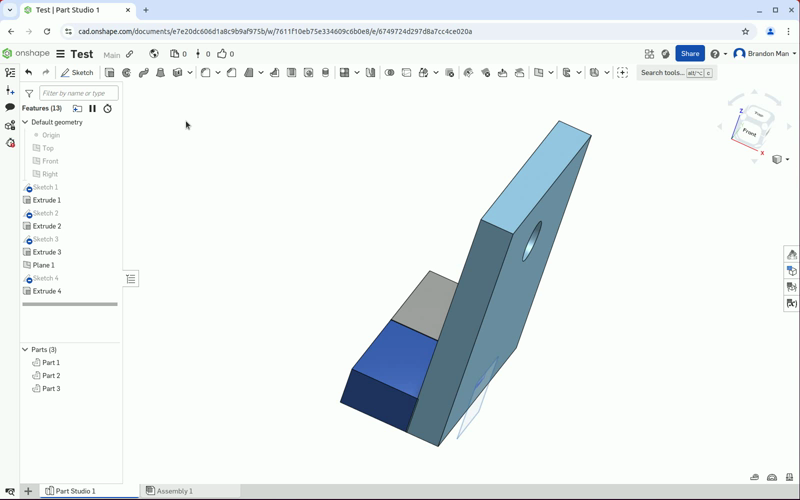
key(down, 2)
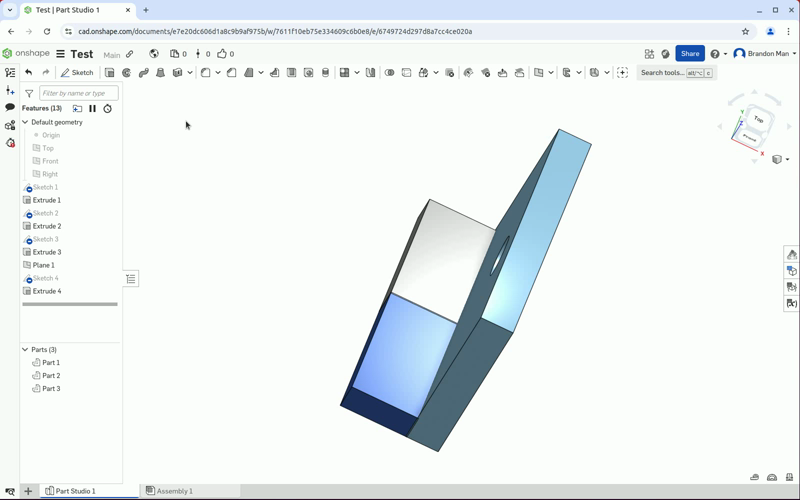
key(up, 2)
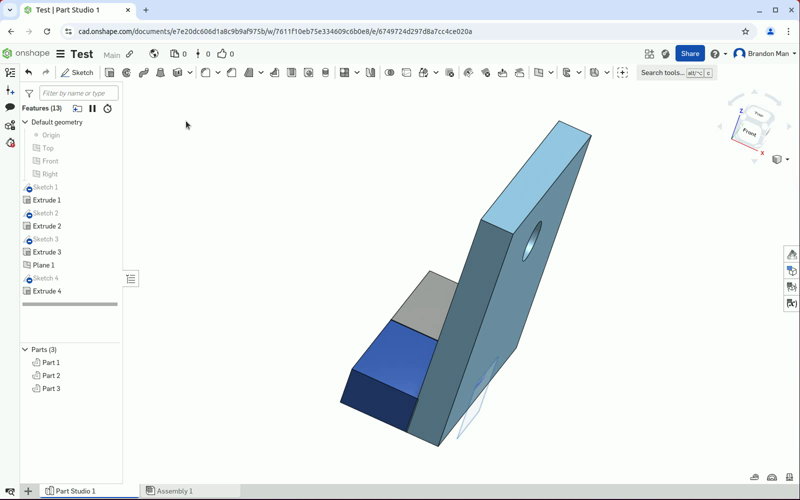
key(left, 2)
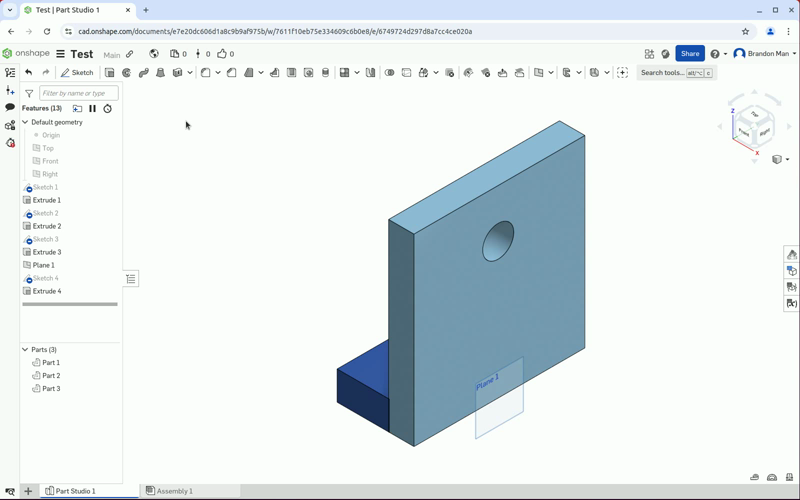
mouse_move(73, 189)
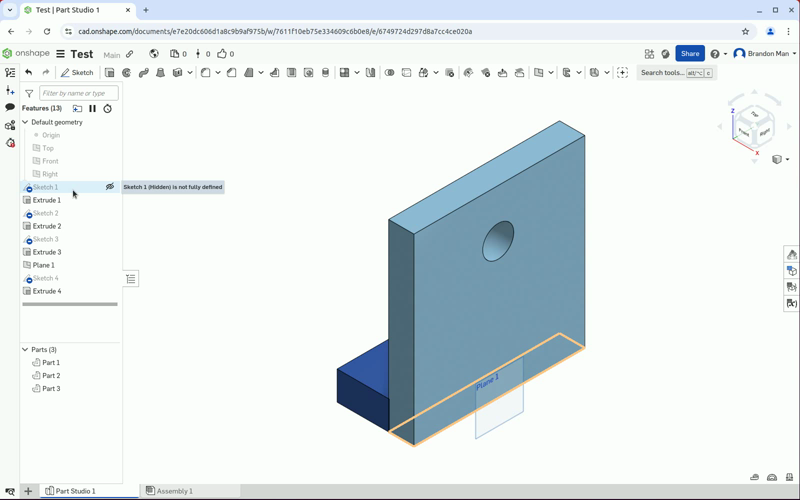
click(73, 189)